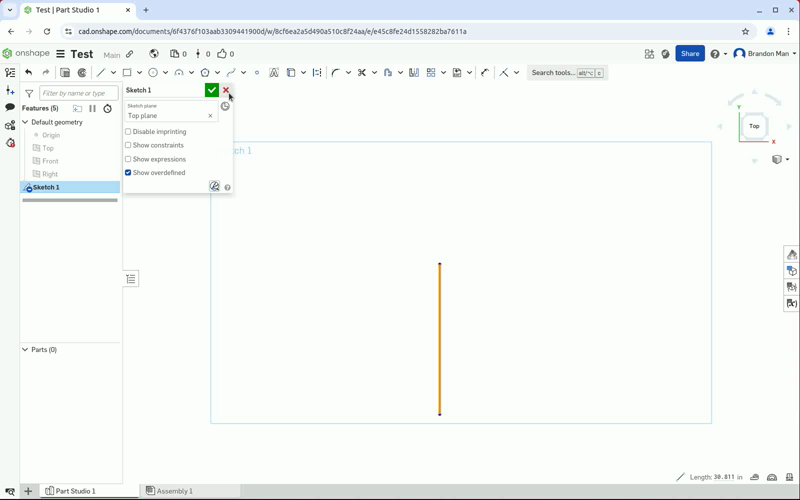
key(shift+h)
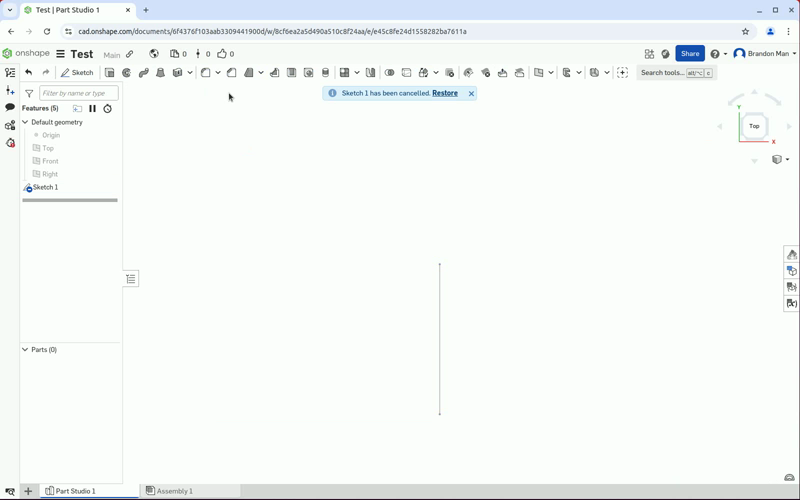
key(shift+s)
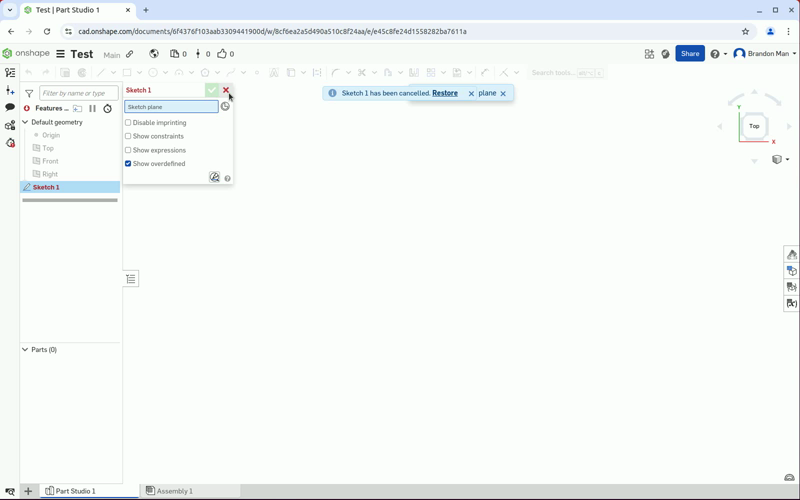
mouse_move(73, 150)
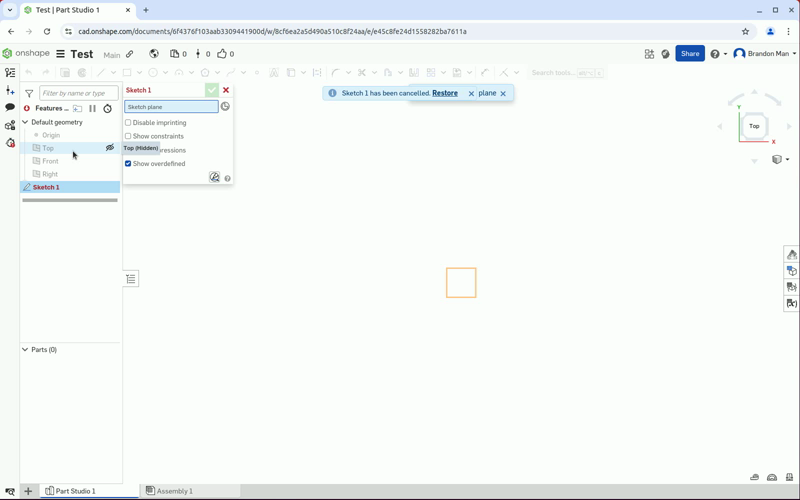
click(73, 150)
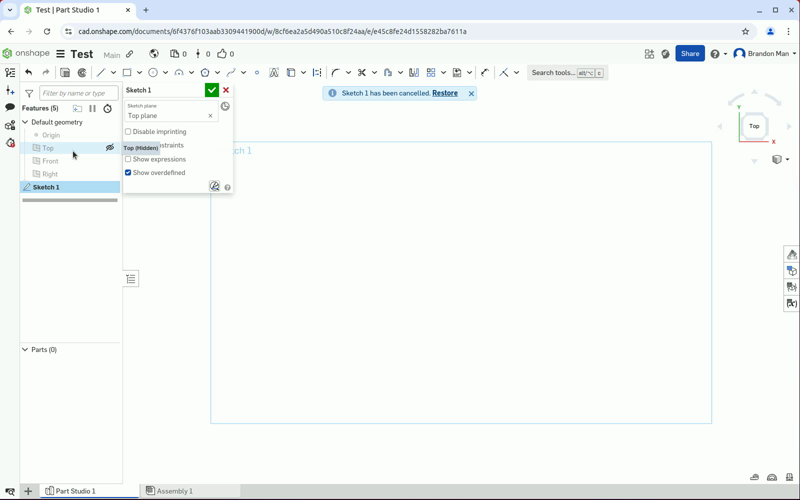
mouse_move(73, 352)
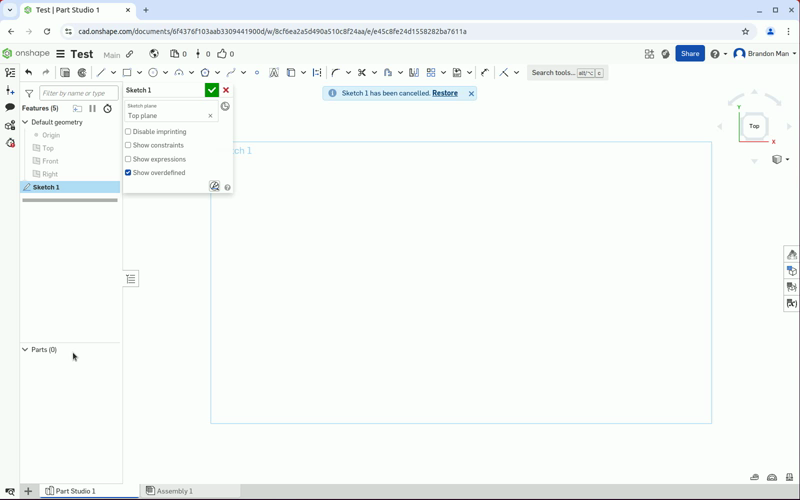
key(y)
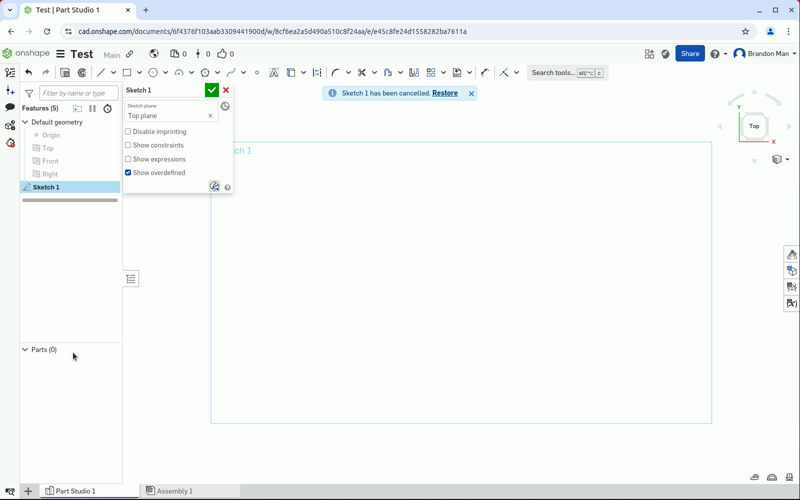
key(l)
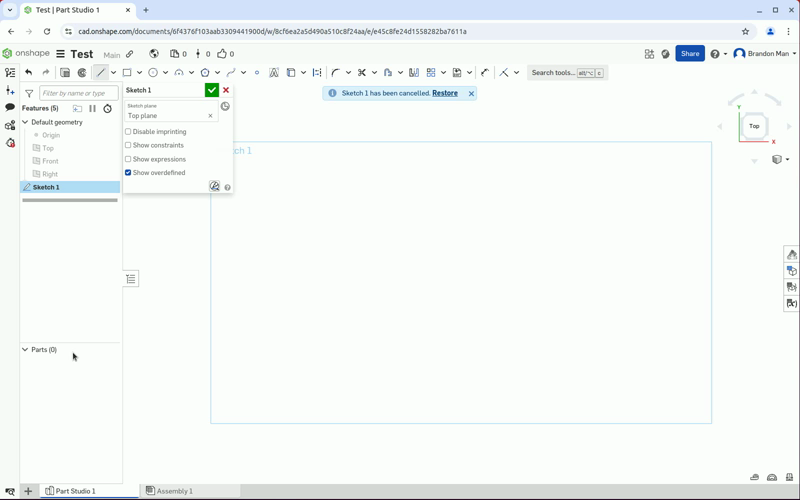
key_down(shift)
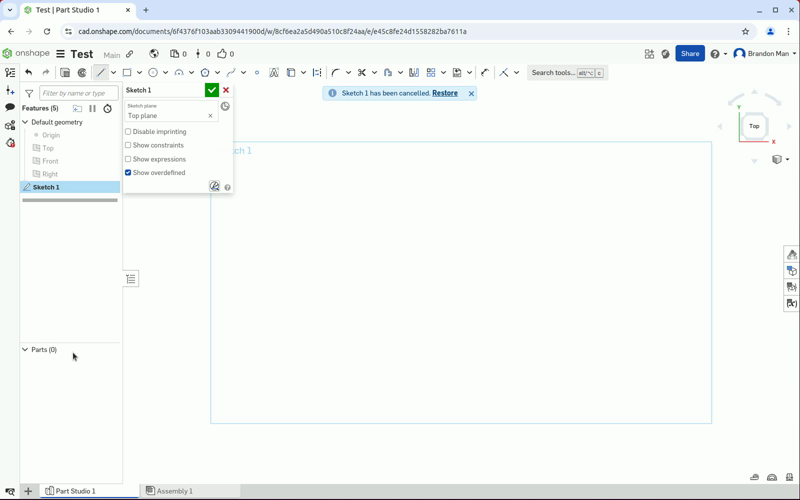
mouse_move(366, 261)
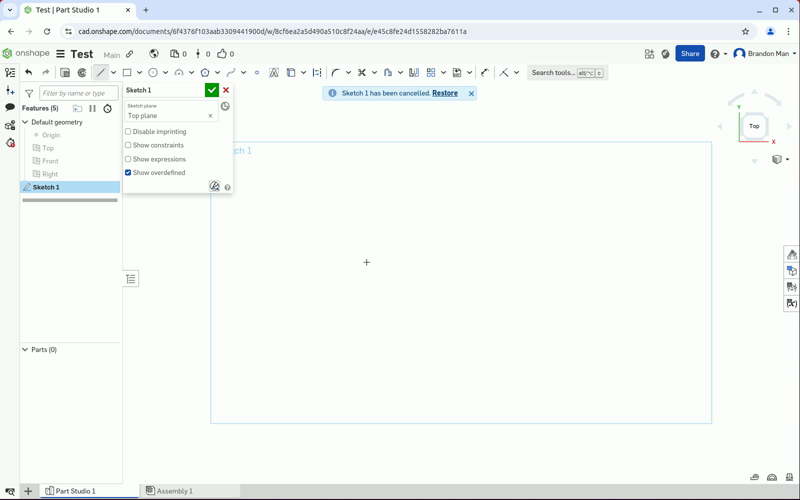
click(366, 261)
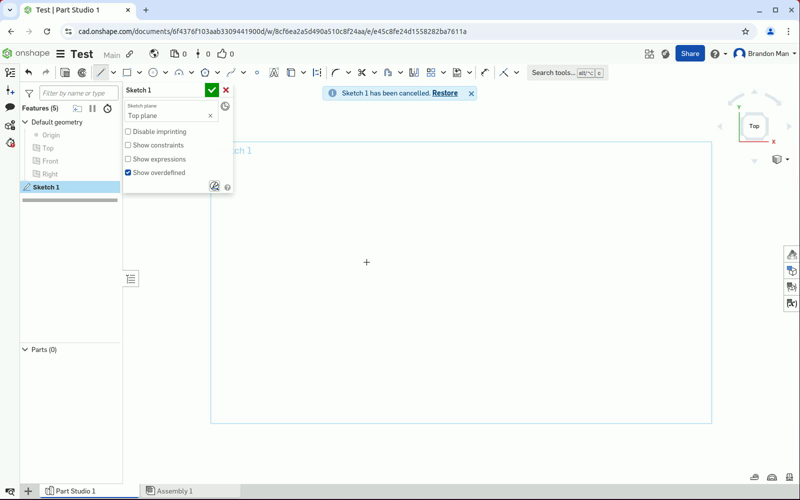
key_up(shift)
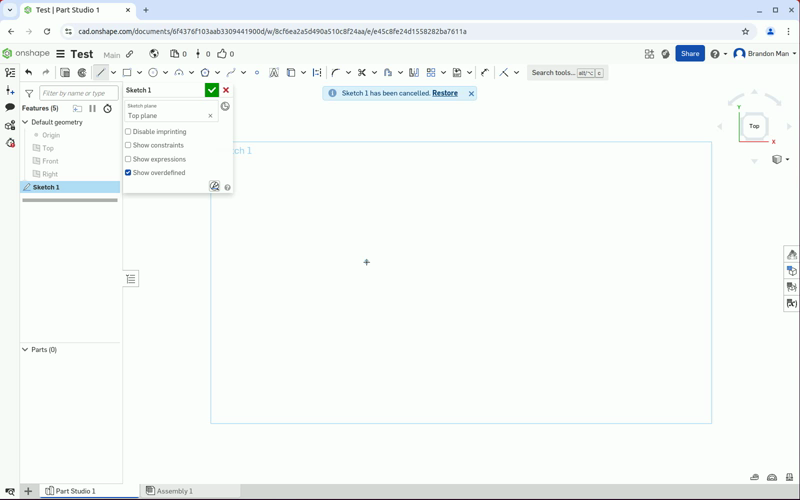
key_down(shift)
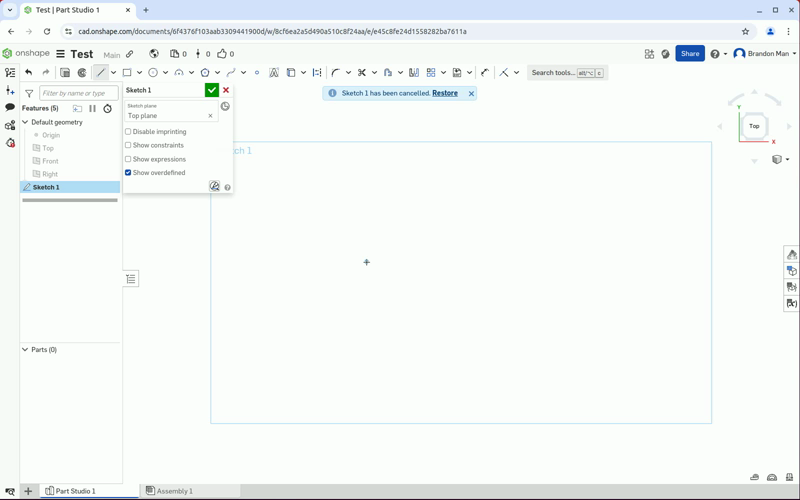
mouse_move(396, 261)
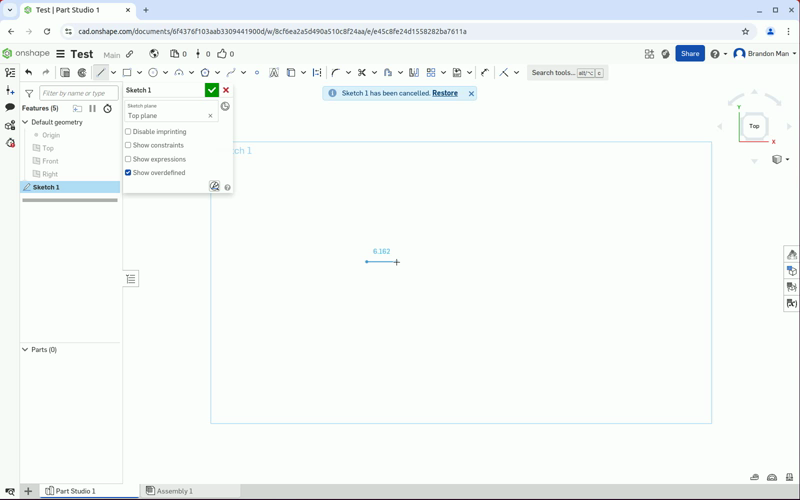
mouse_move(386, 261)
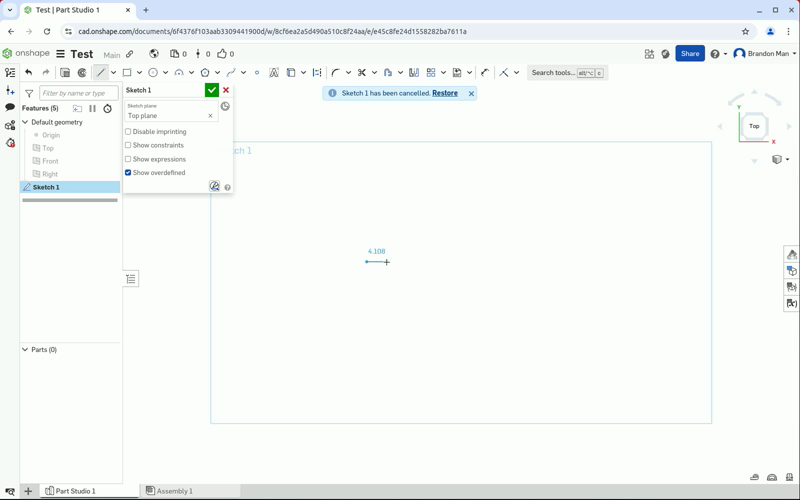
click(386, 261)
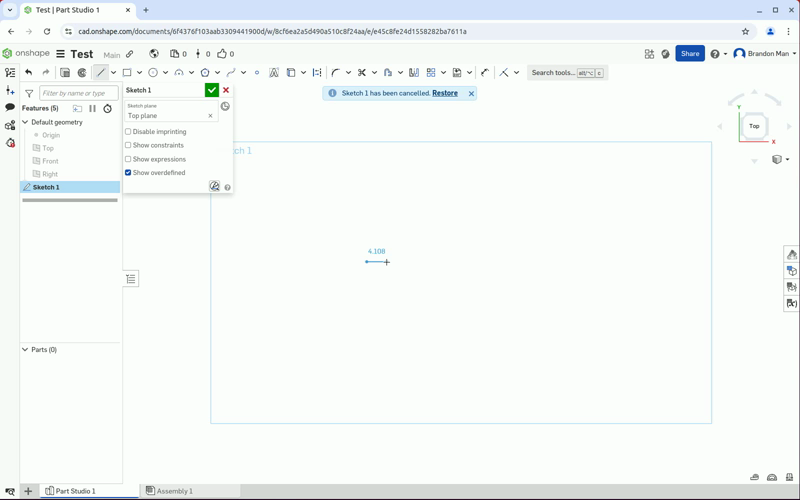
key_up(shift)
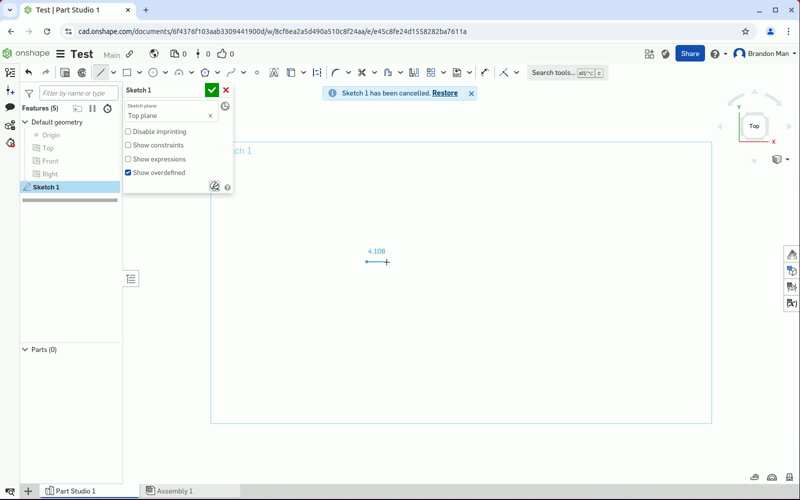
key_down(shift)
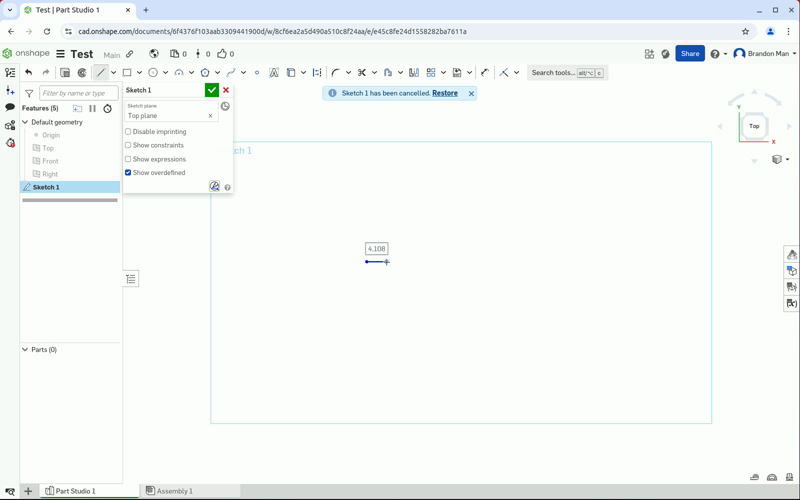
mouse_move(416, 261)
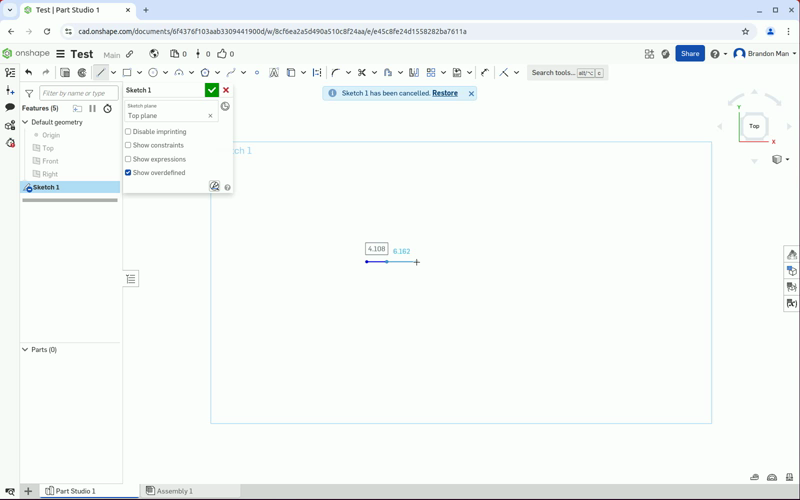
mouse_move(386, 251)
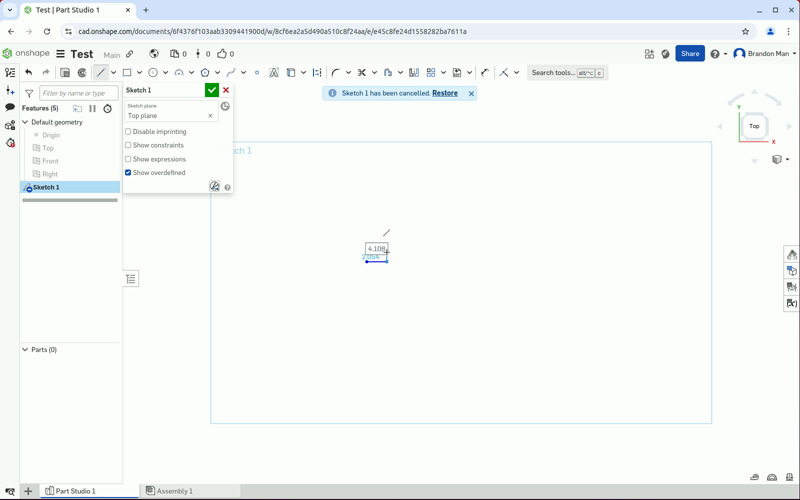
click(386, 251)
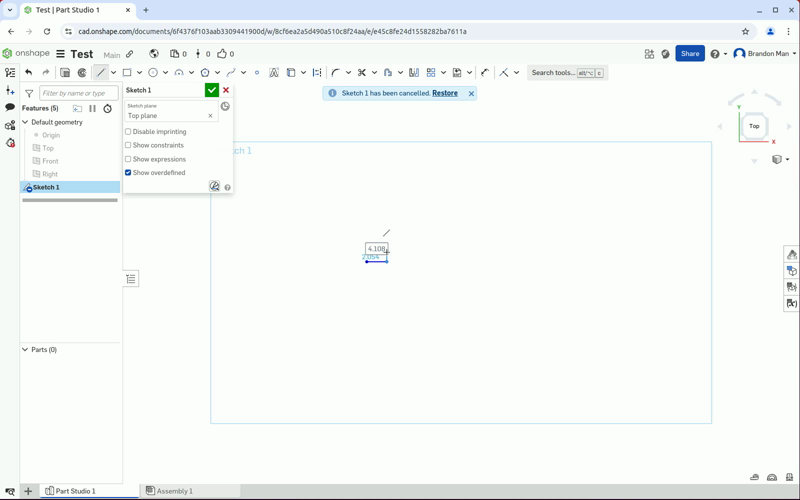
key_up(shift)
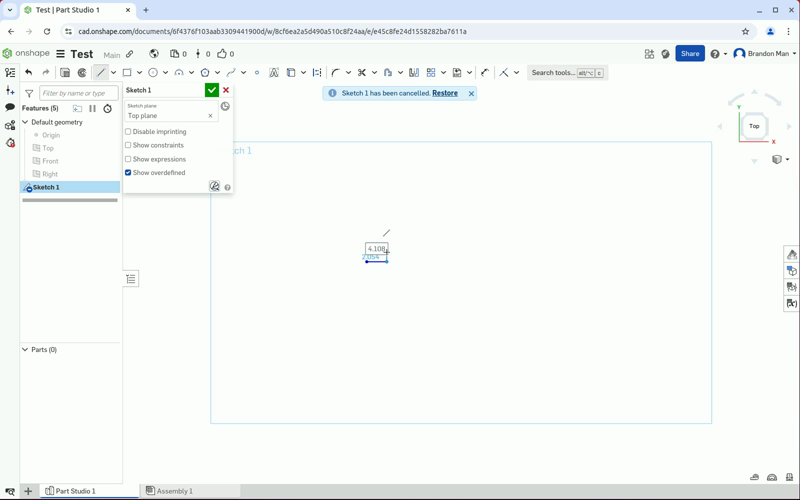
key_down(shift)
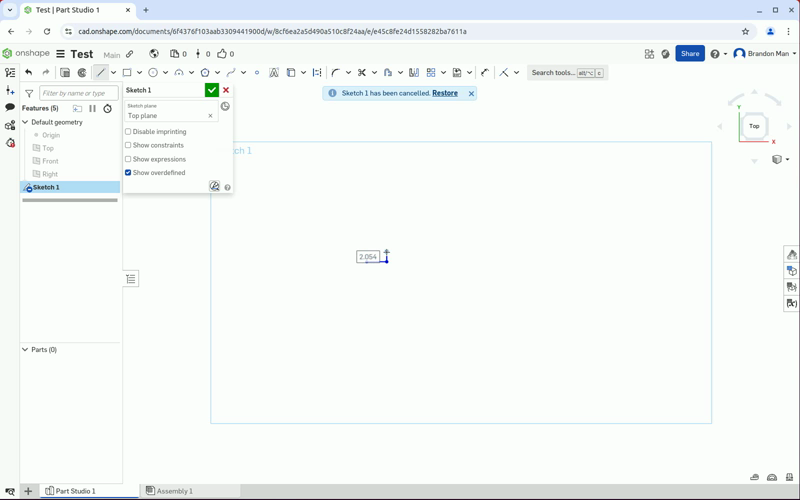
mouse_move(416, 251)
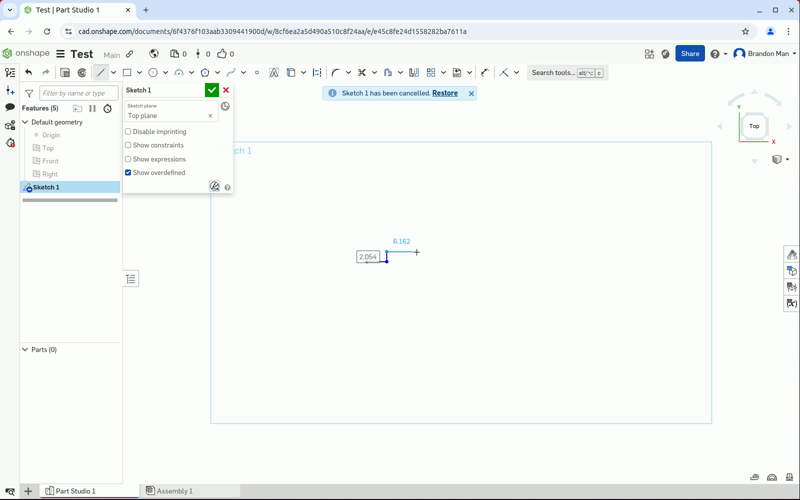
mouse_move(366, 251)
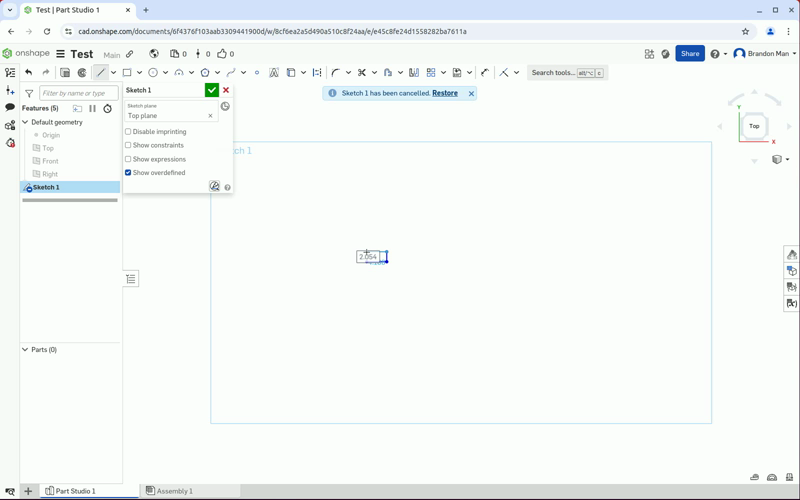
click(366, 251)
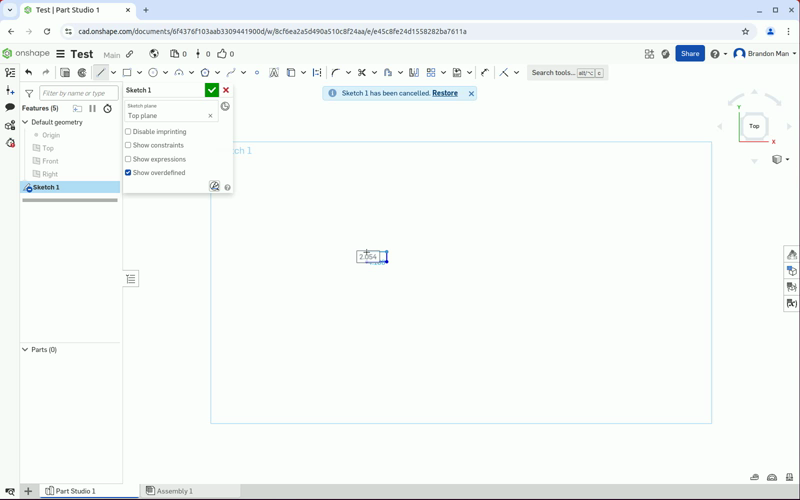
key_up(shift)
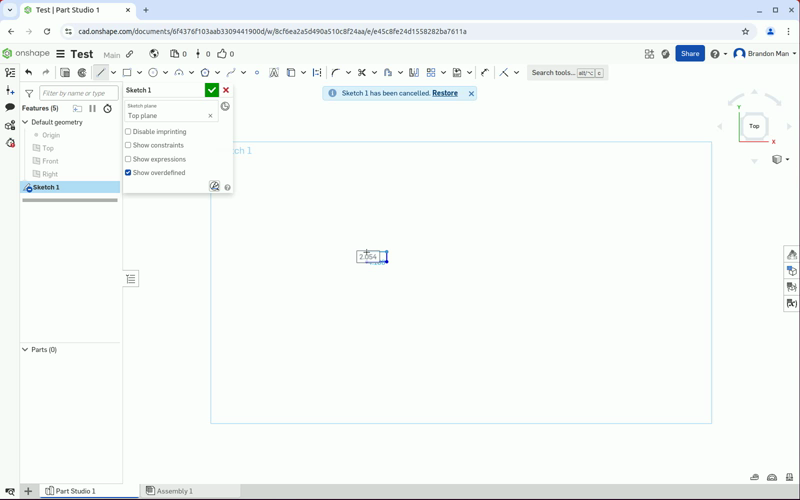
mouse_move(396, 251)
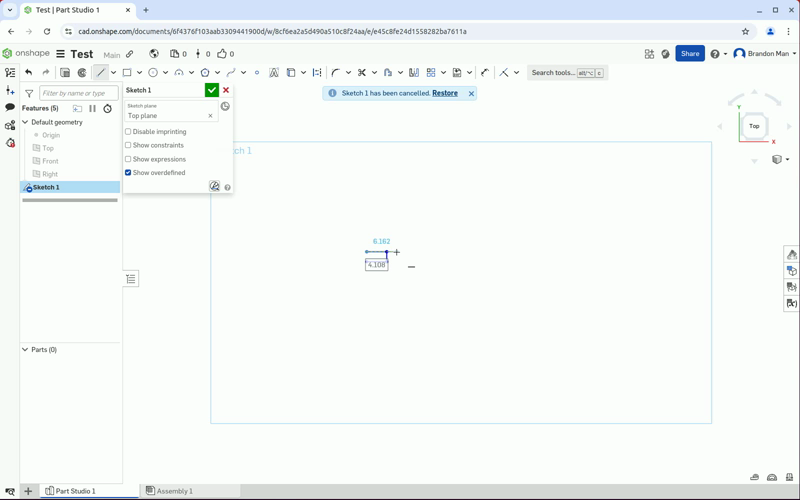
key_down(shift)
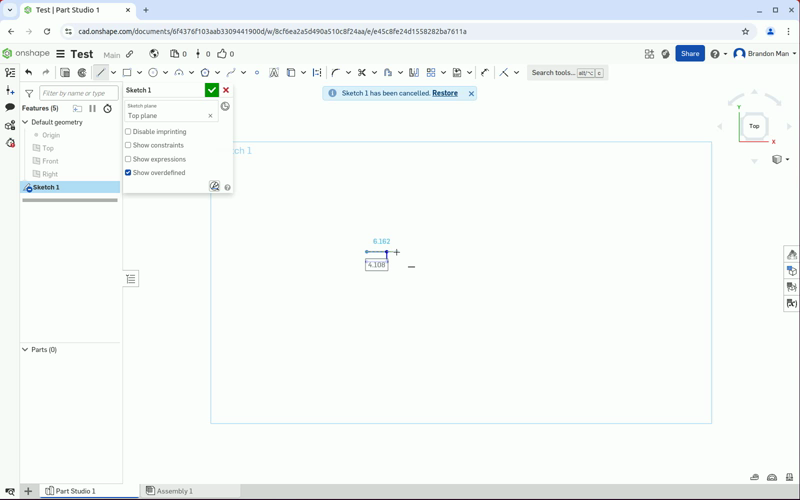
mouse_move(366, 261)
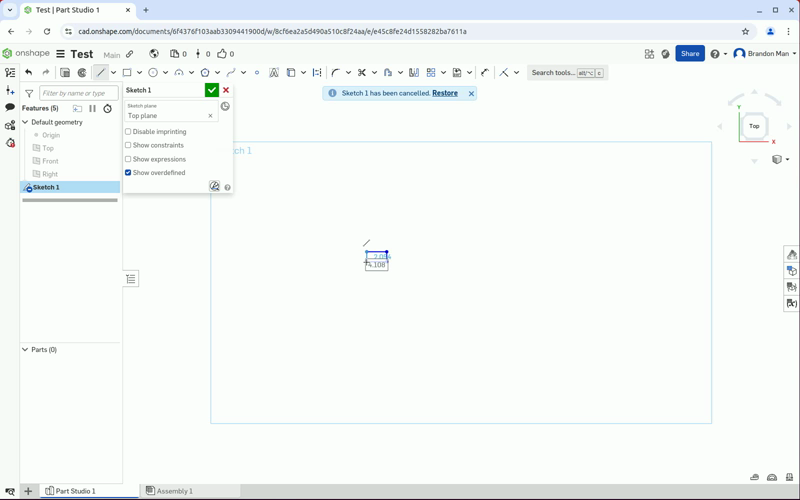
key_up(shift)
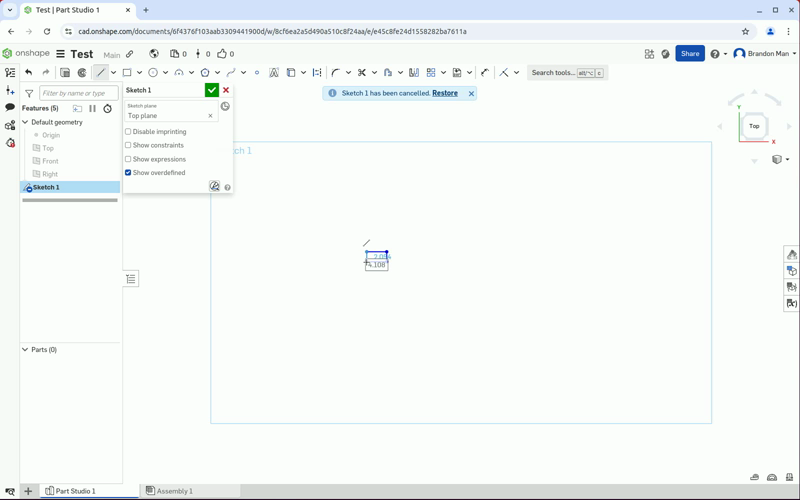
click(366, 261)
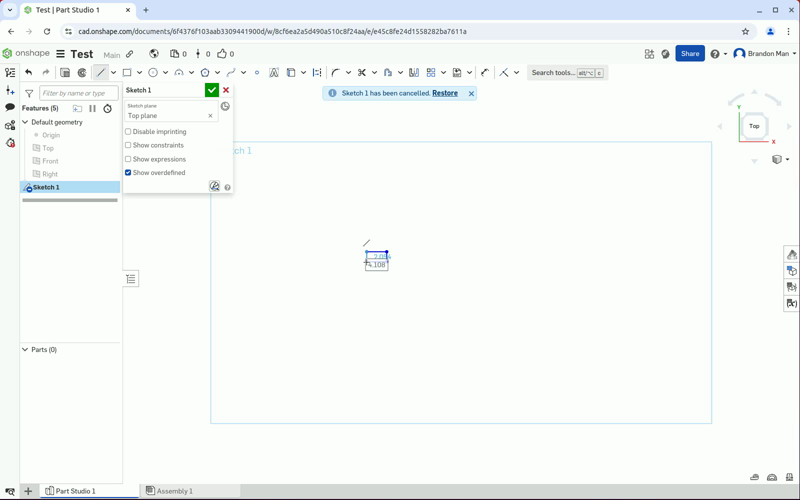
key(esc)
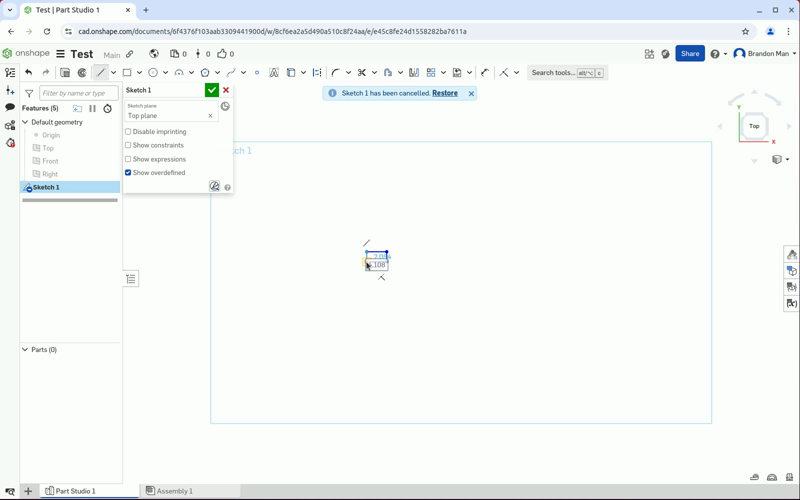
mouse_move(380, 252)
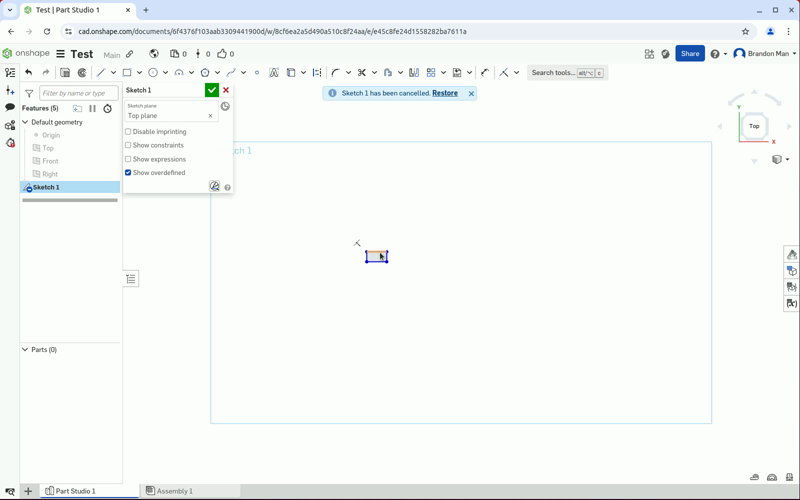
scroll(6)
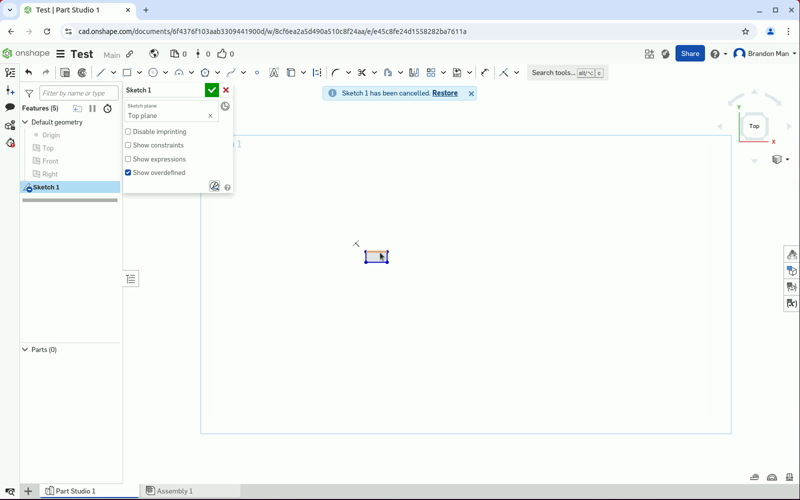
scroll(6)
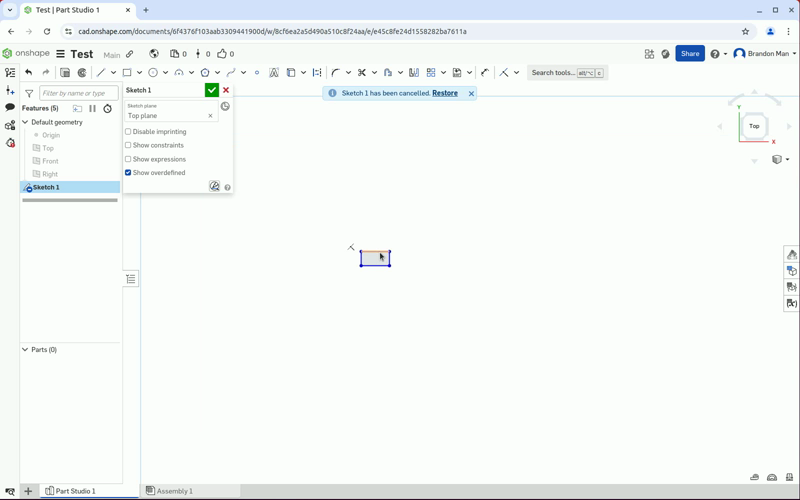
scroll(6)
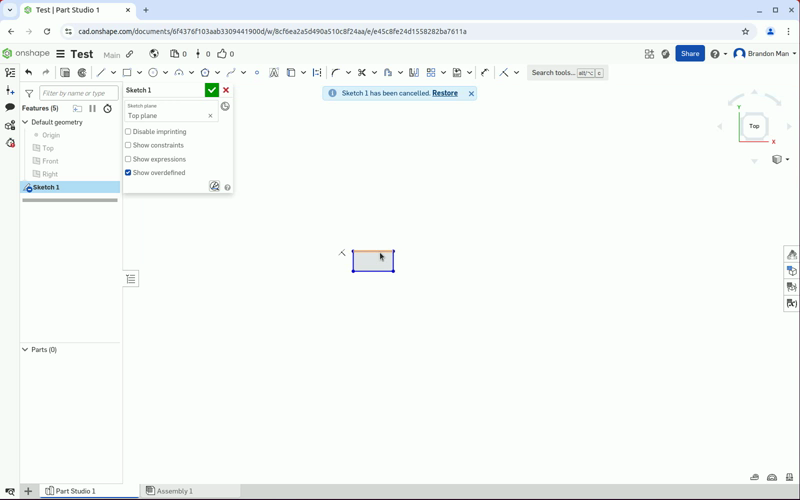
scroll(6)
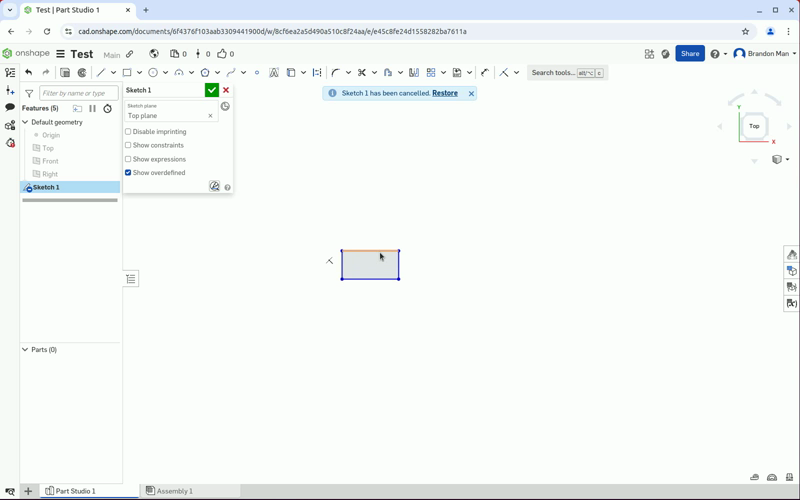
scroll(6)
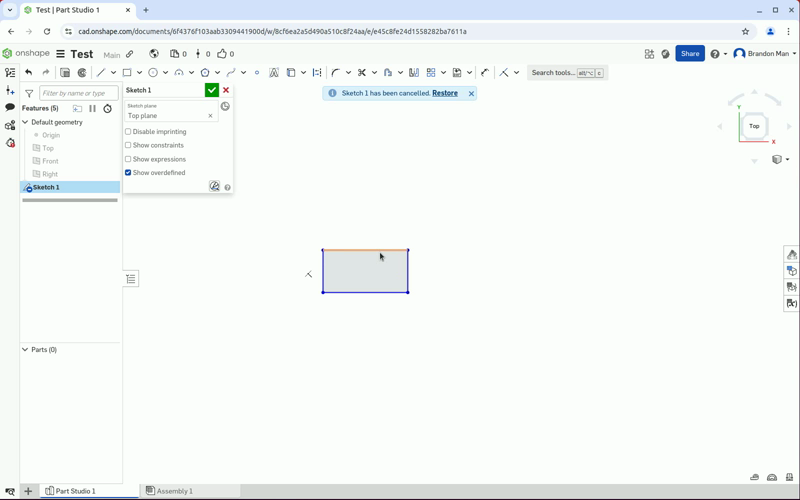
scroll(6)
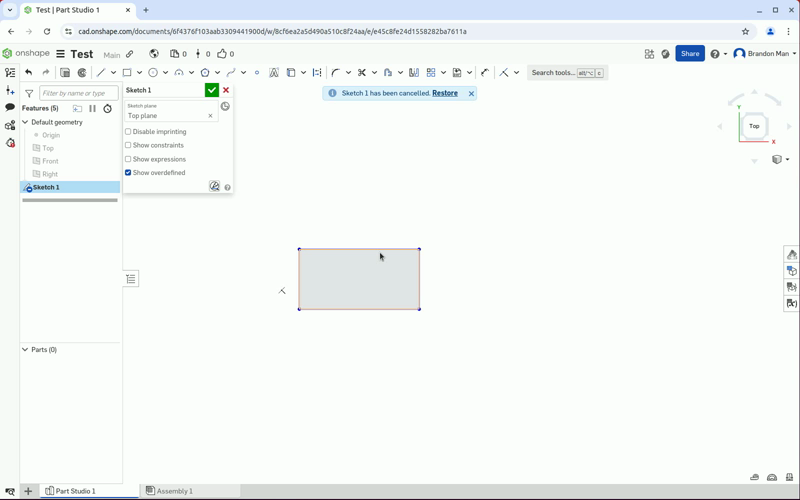
scroll(6)
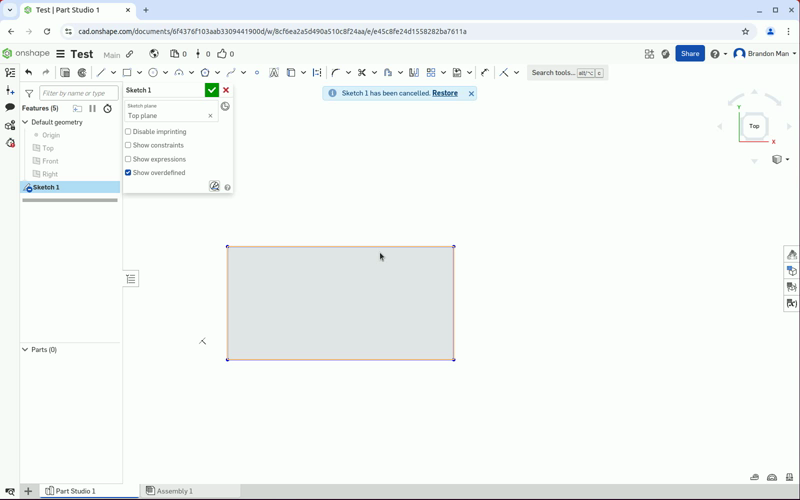
click(380, 252)
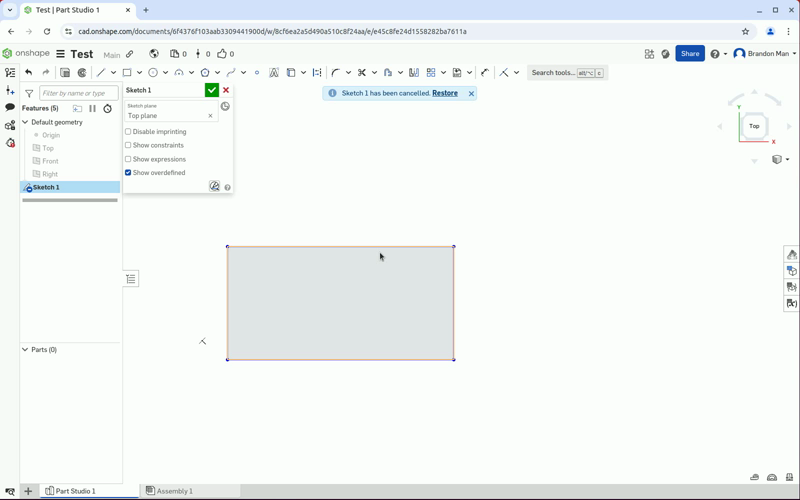
scroll(-6)
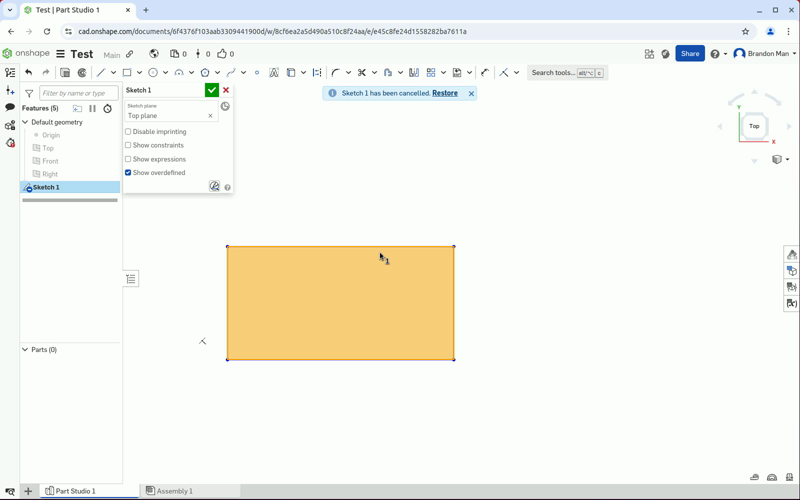
scroll(-6)
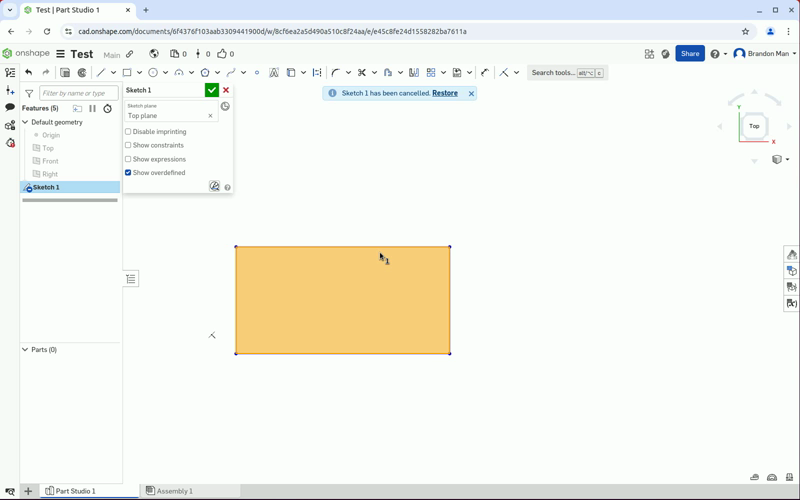
scroll(-6)
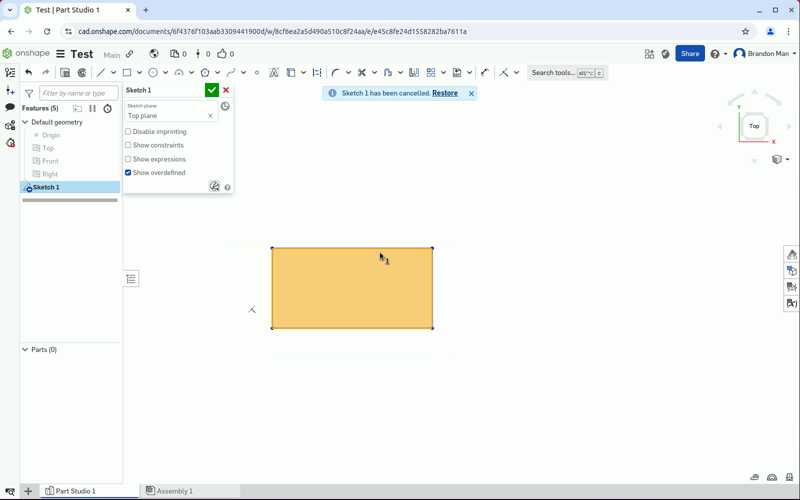
scroll(-6)
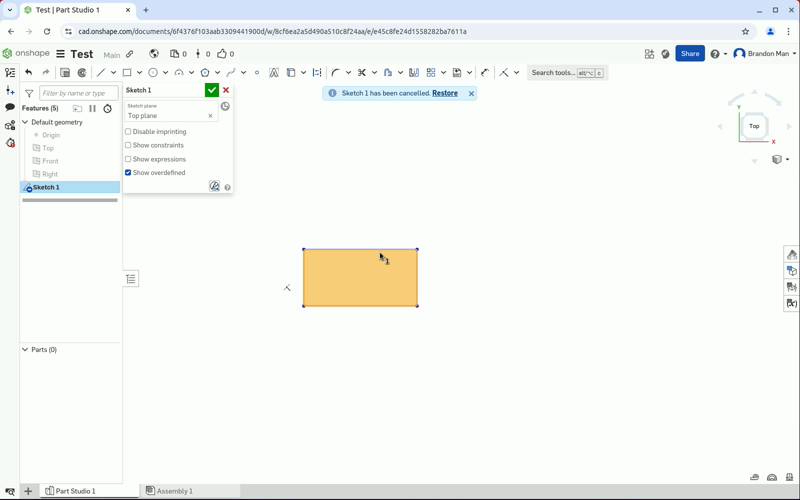
scroll(-6)
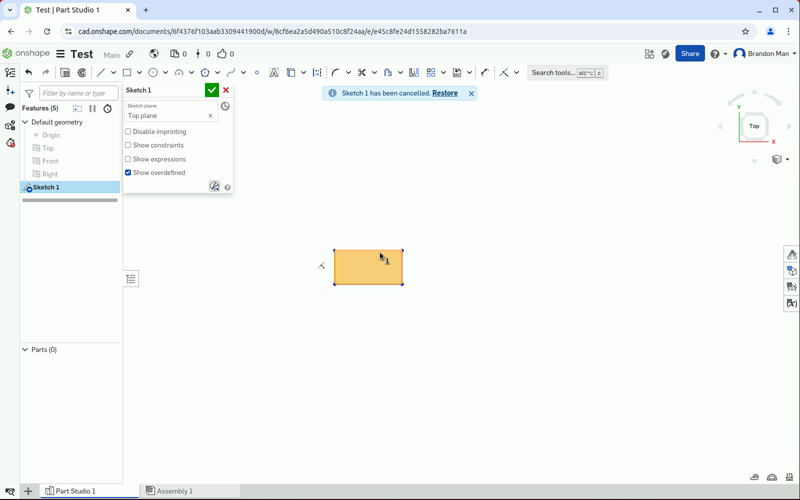
scroll(-6)
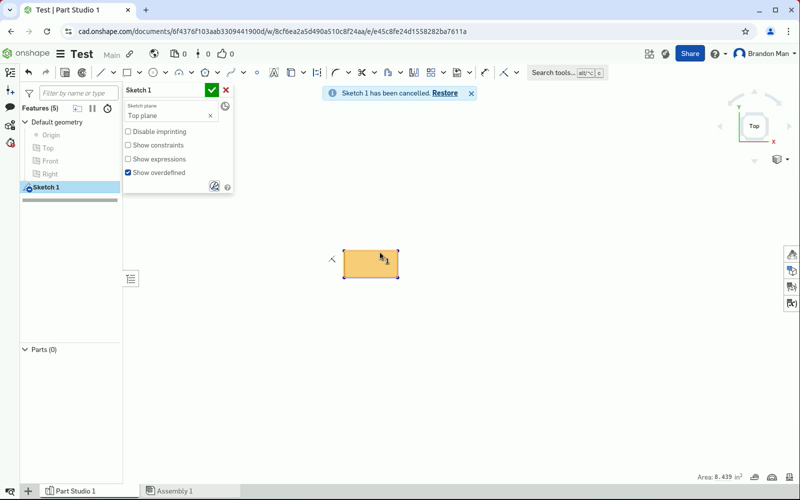
scroll(-6)
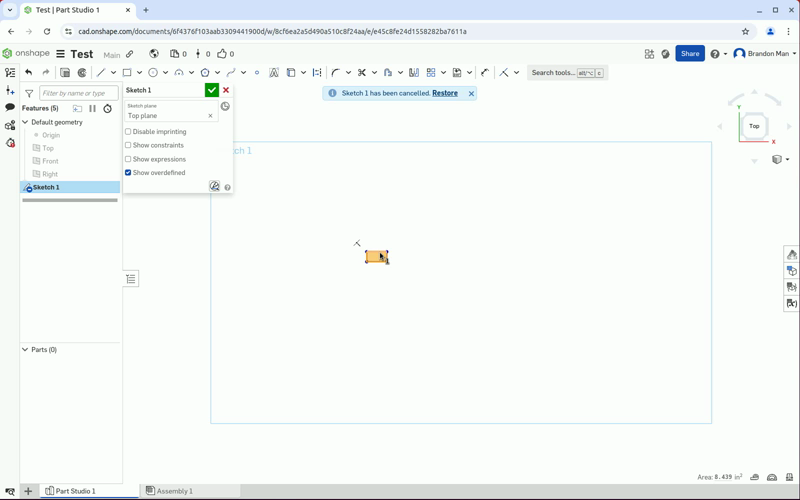
mouse_move(73, 352)
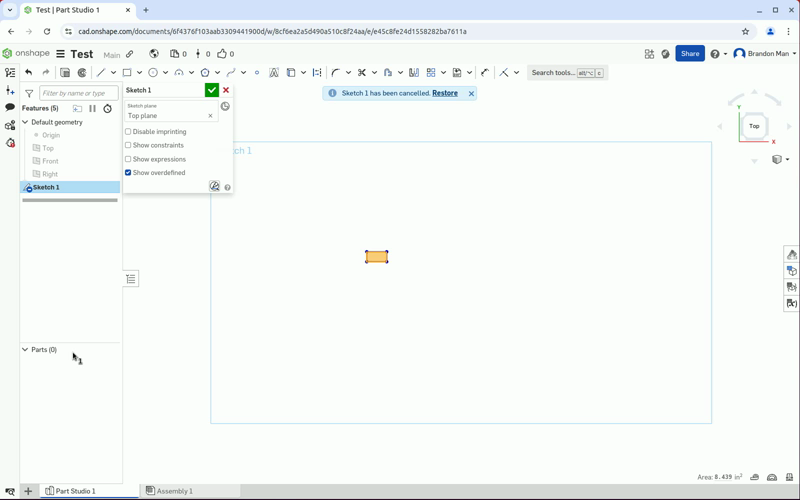
key(shift+y)
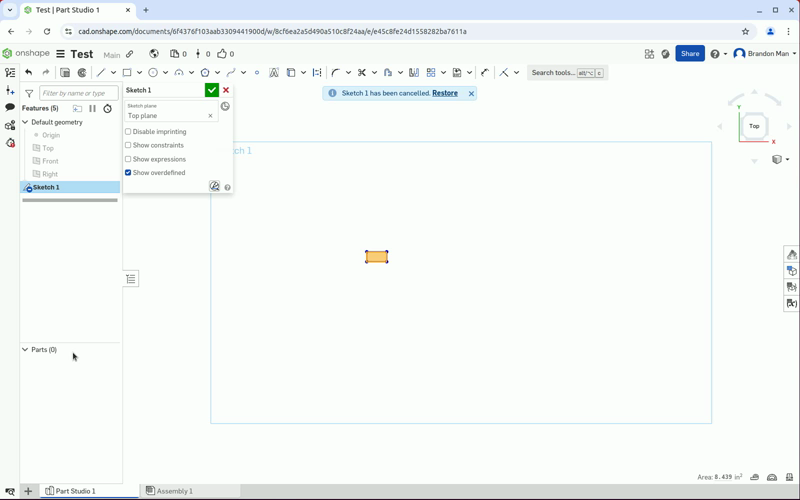
key(shift+e)
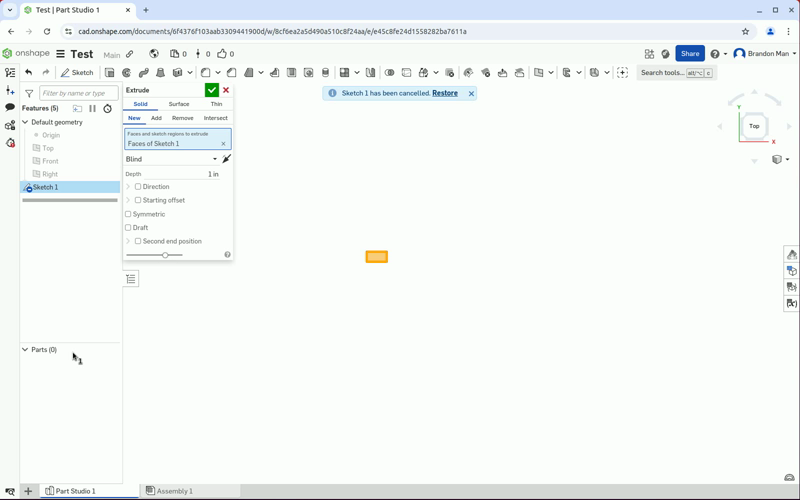
mouse_move(143, 106)
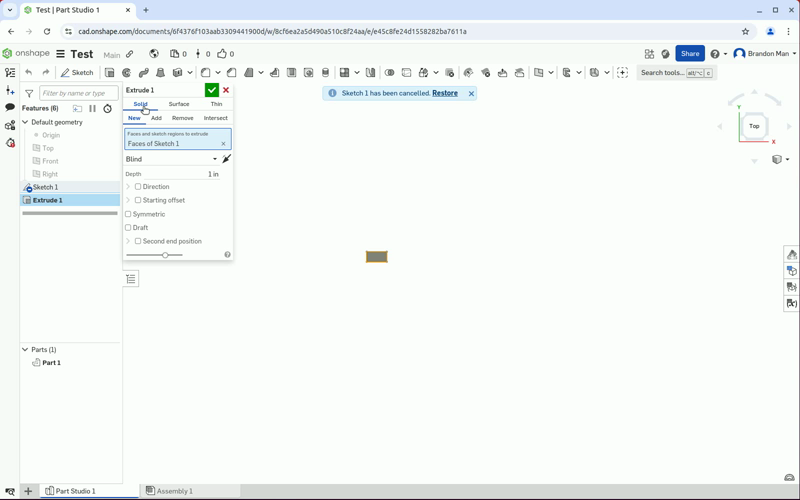
click(143, 106)
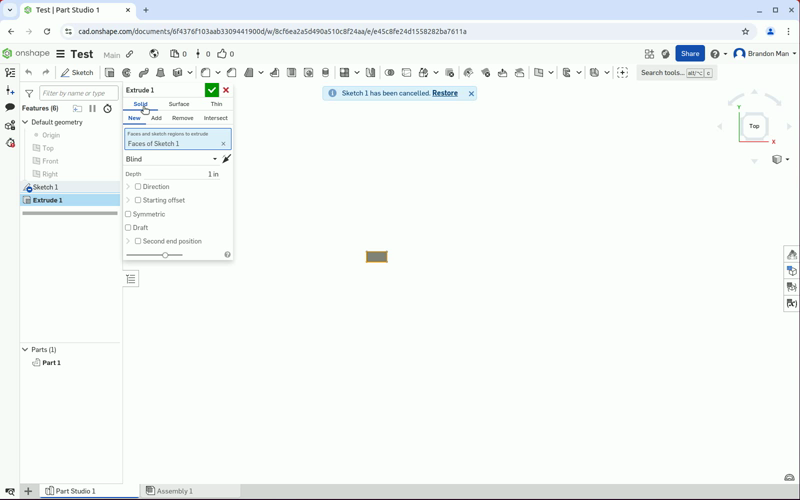
mouse_move(137, 120)
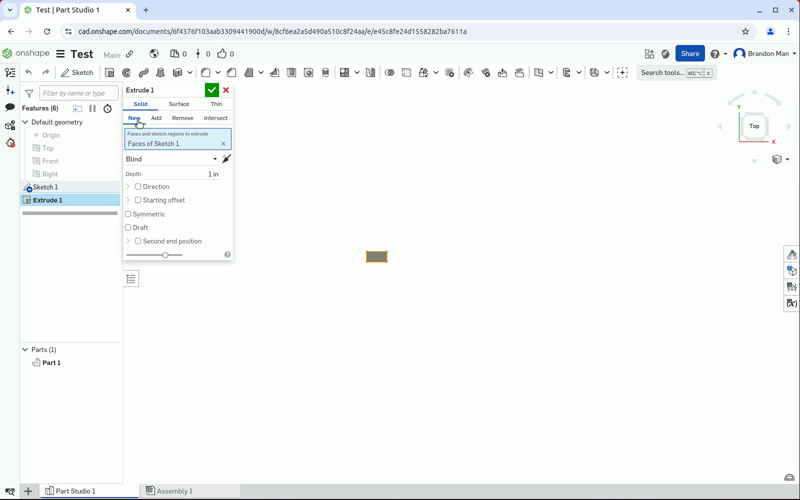
click(137, 120)
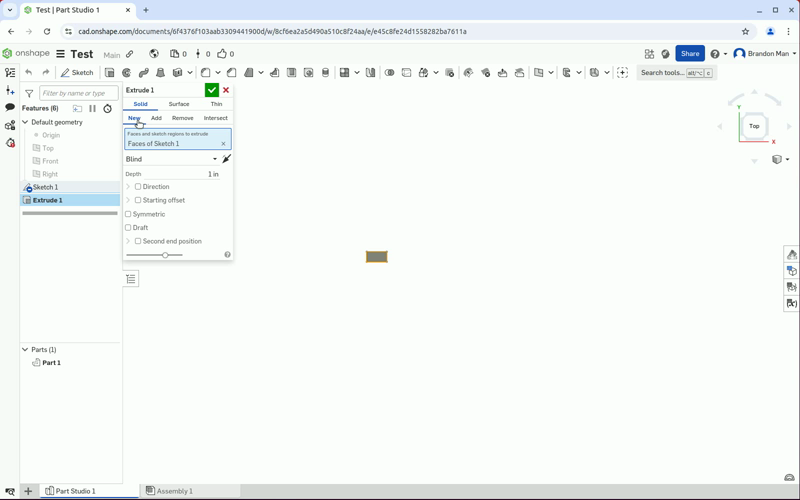
key(tab, 4)
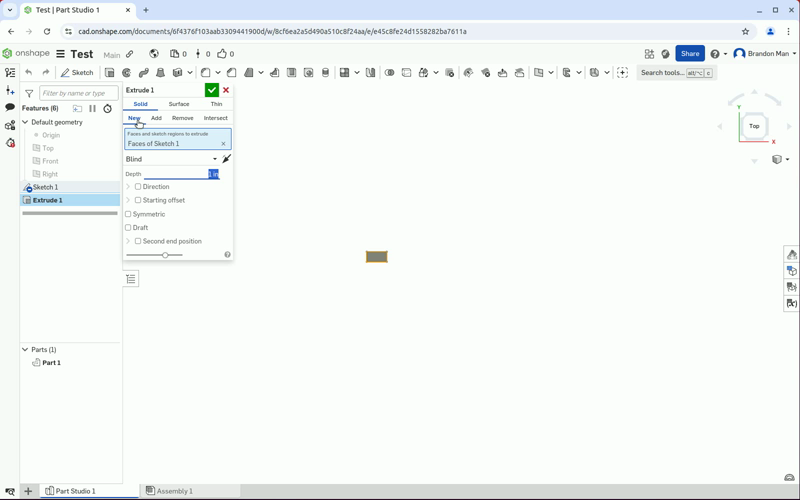
text(1.926)
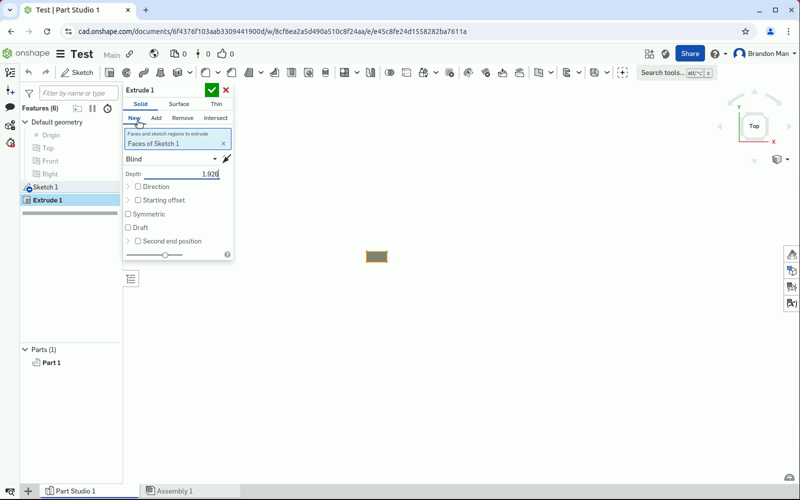
key(enter)
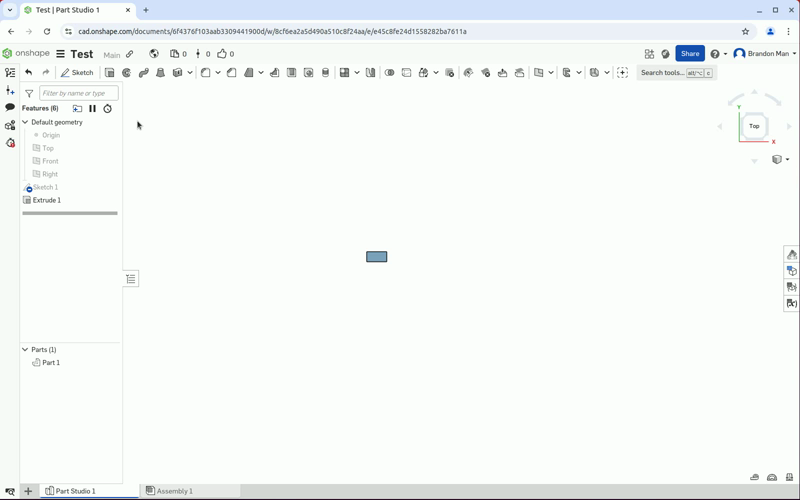
key(shift+h)
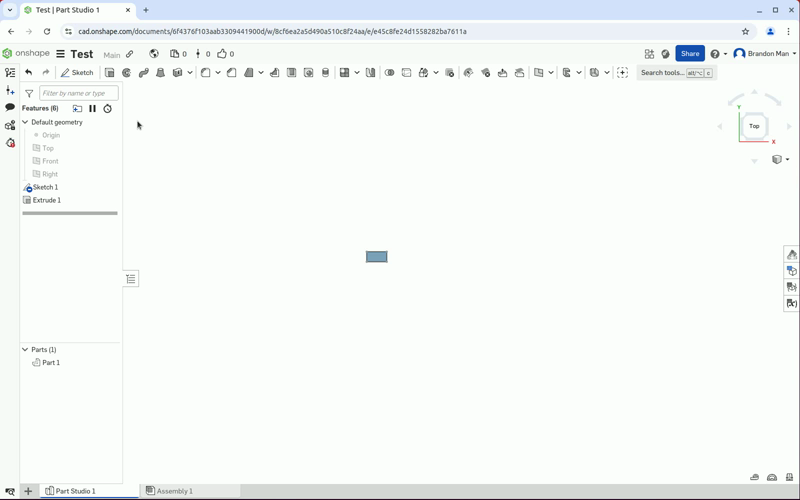
key(shift+h)
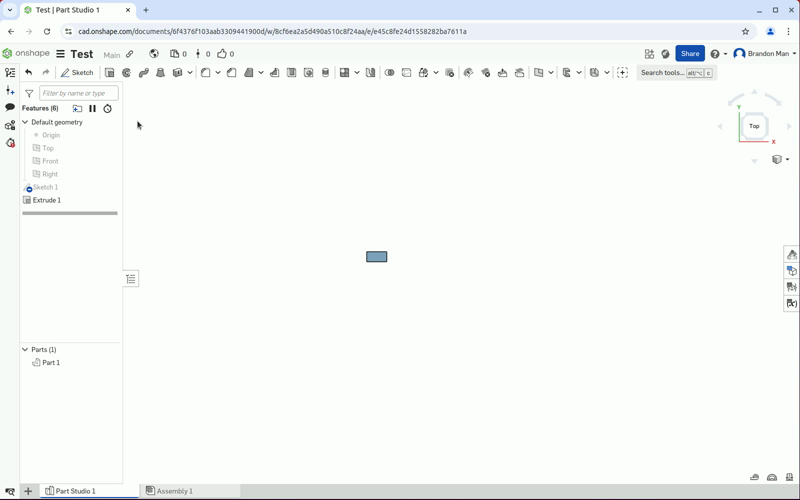
mouse_move(73, 189)
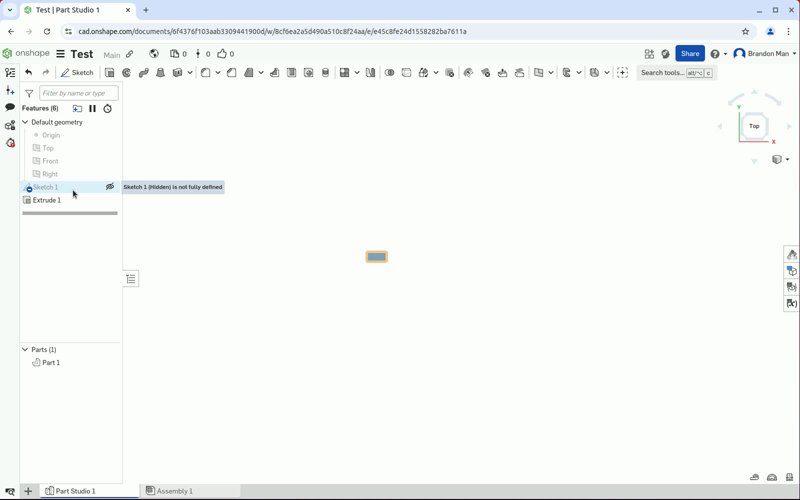
click(73, 189)
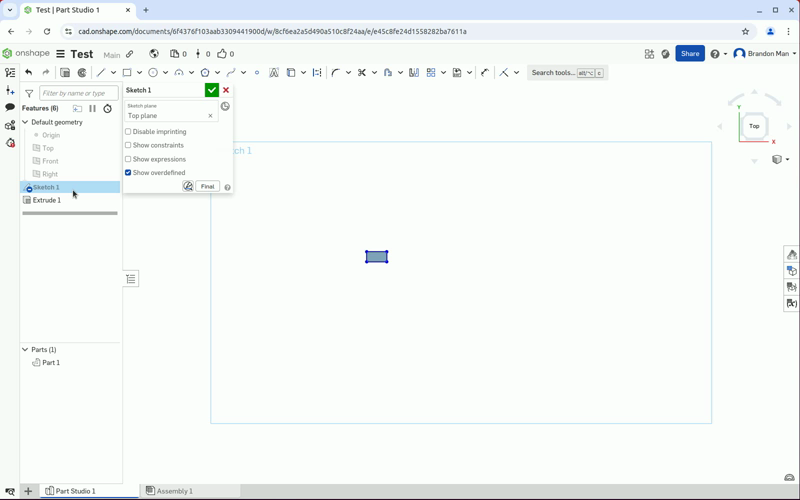
mouse_move(229, 92)
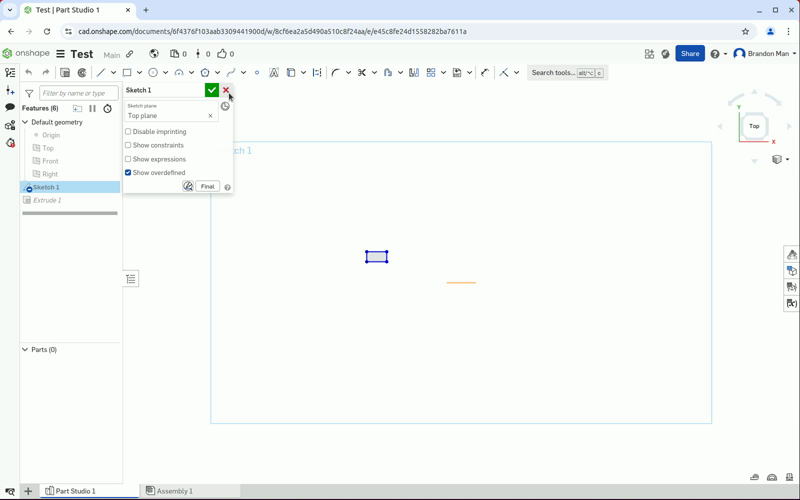
click(229, 92)
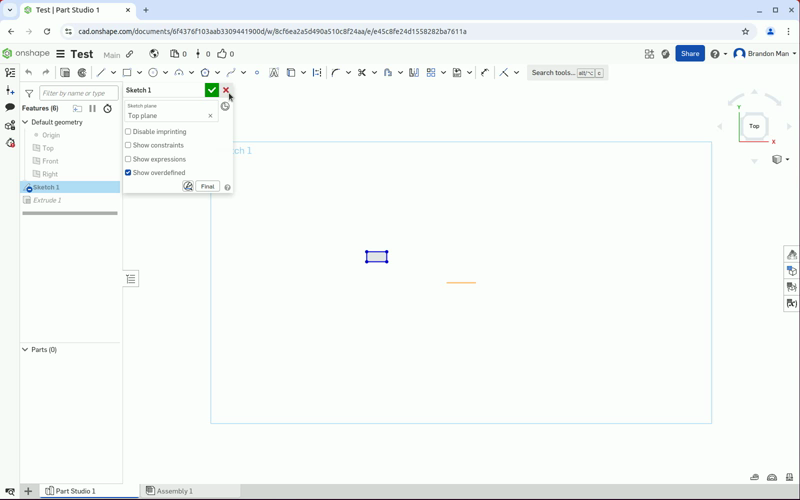
key(shift+s)
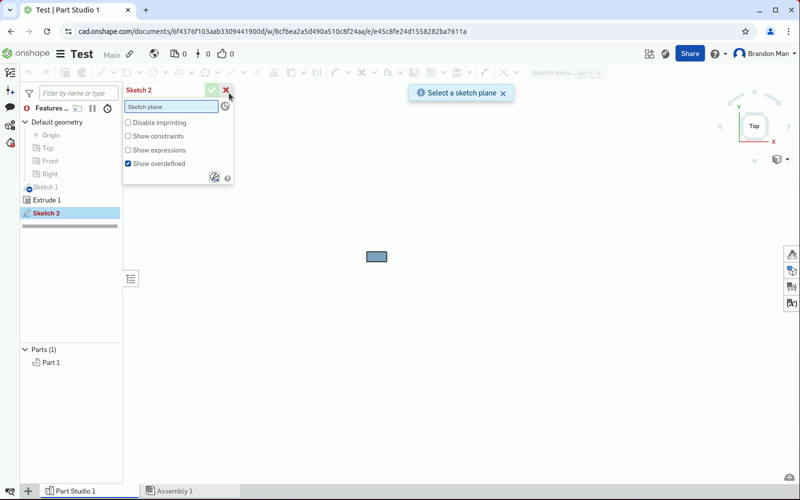
mouse_move(73, 150)
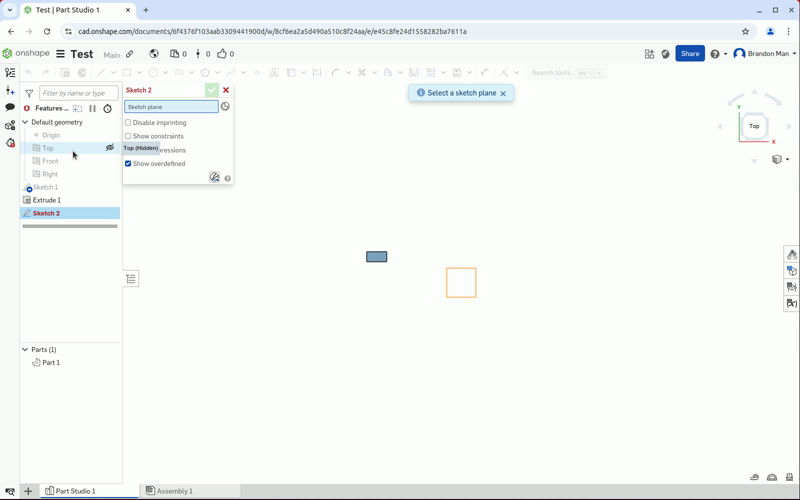
click(73, 150)
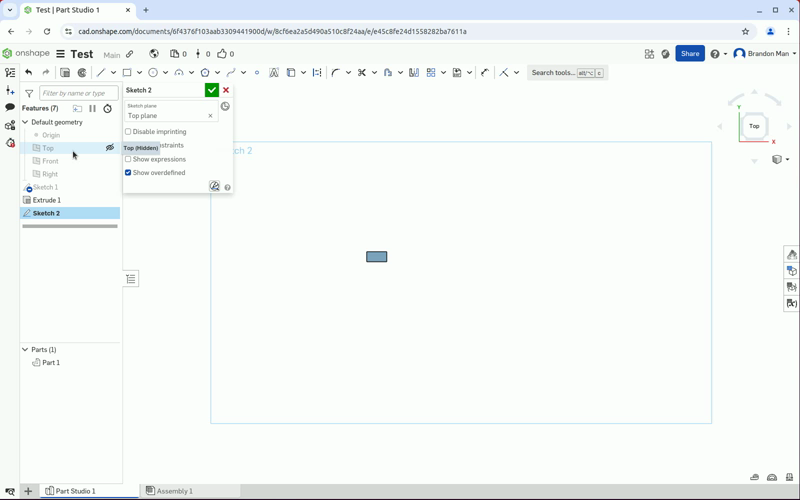
mouse_move(73, 352)
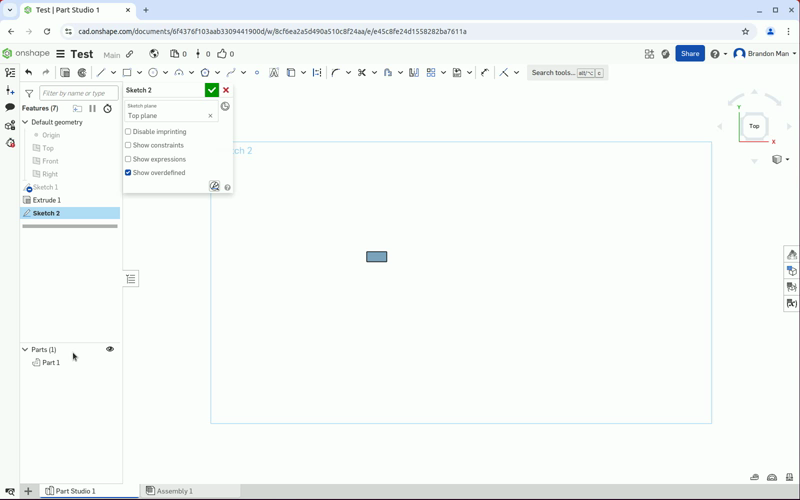
key(y)
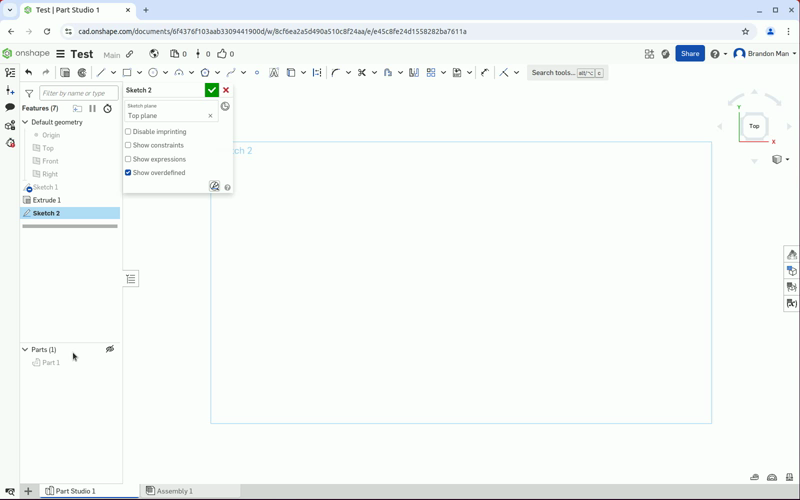
key(l)
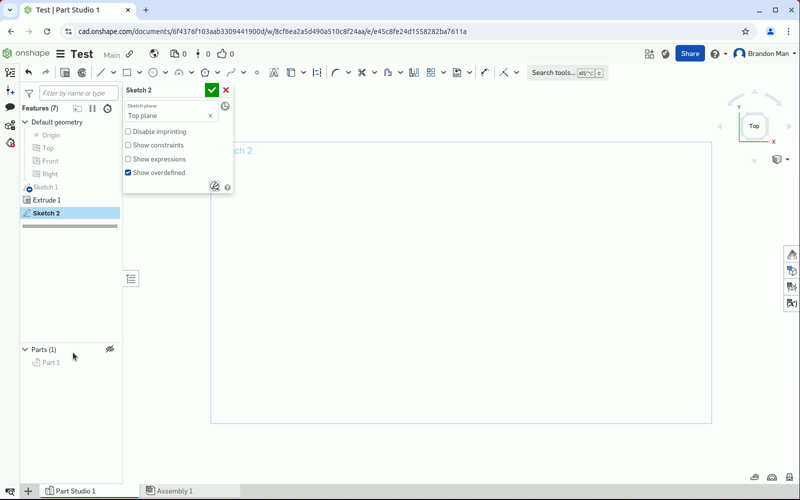
key_down(shift)
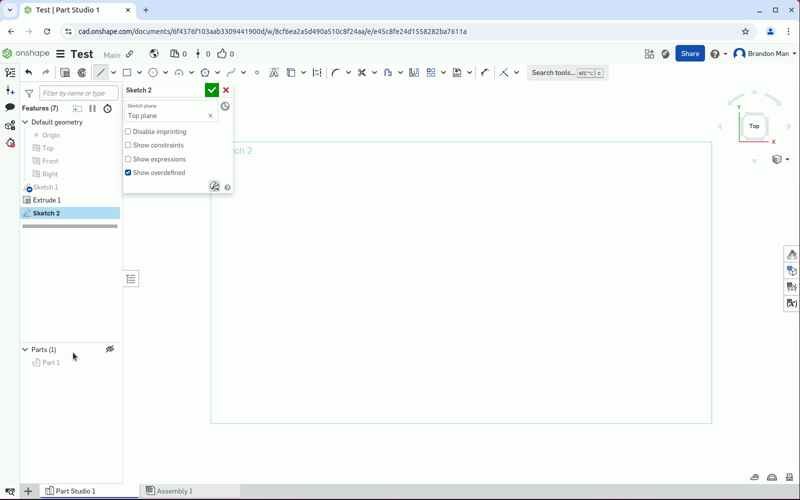
mouse_move(534, 261)
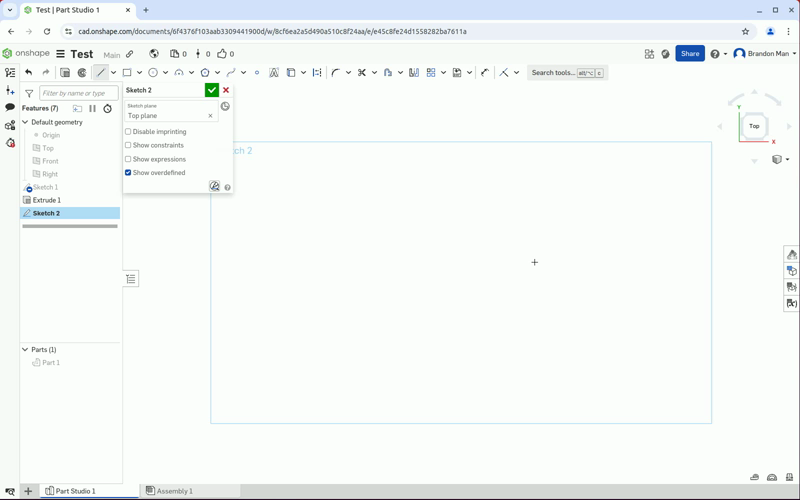
click(534, 261)
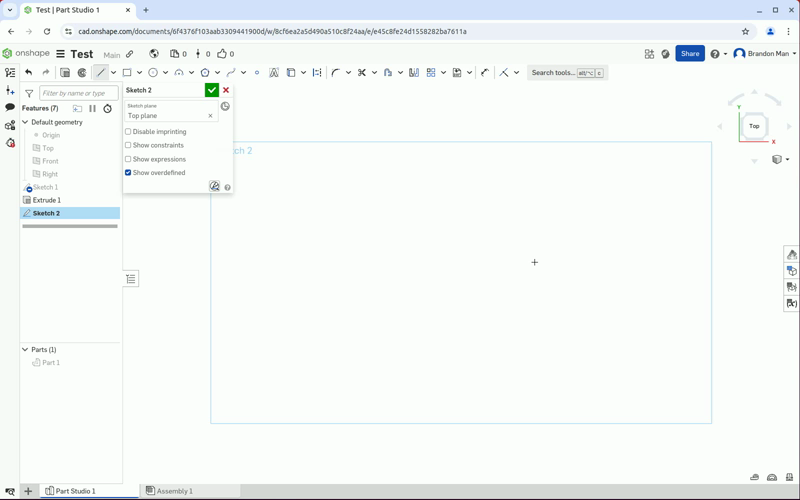
key_up(shift)
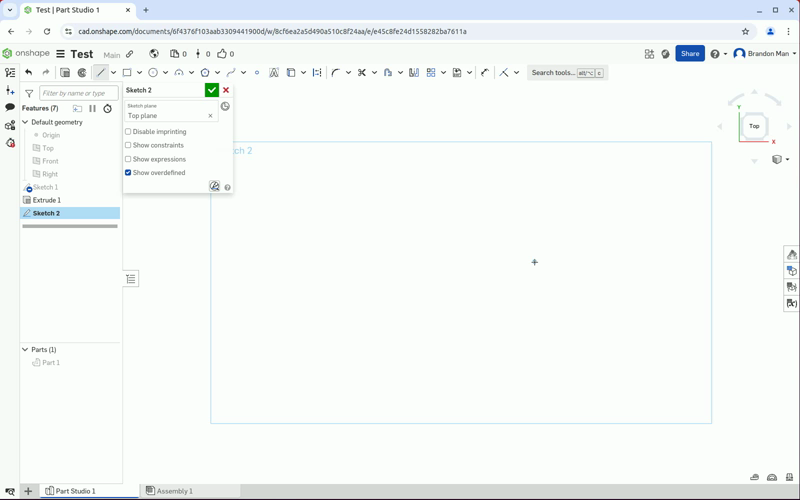
key_down(shift)
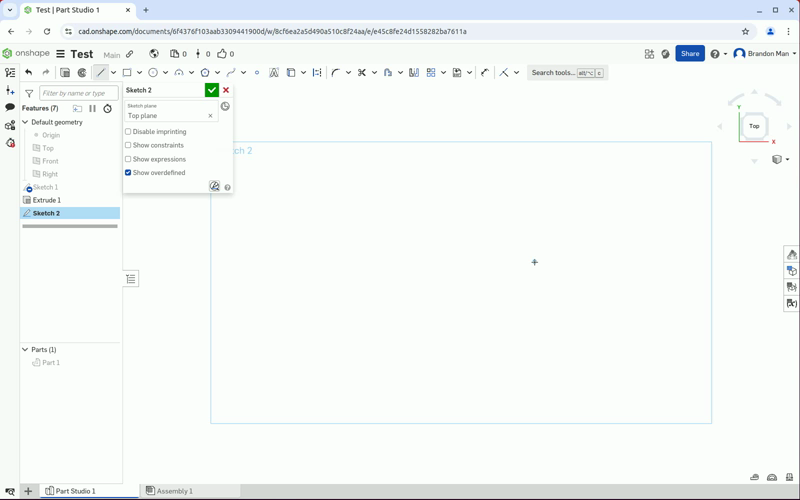
mouse_move(564, 261)
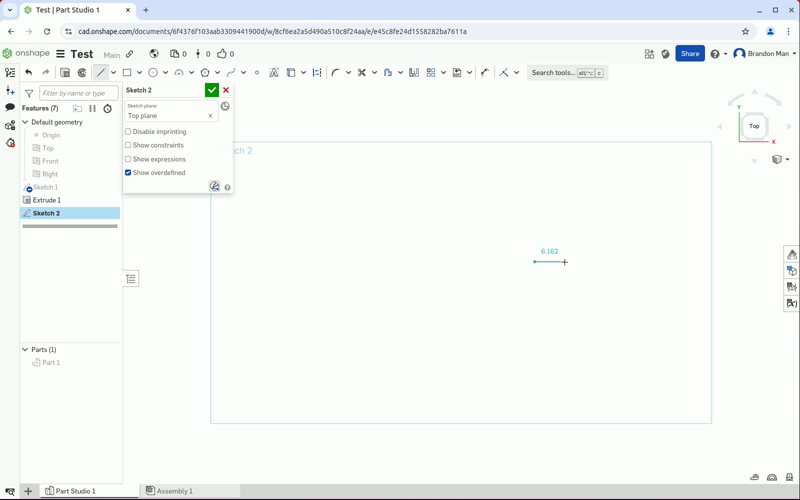
mouse_move(554, 261)
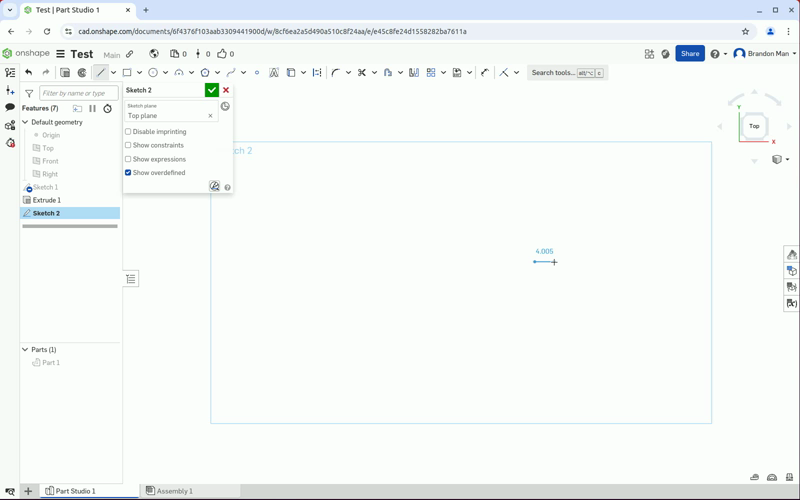
click(554, 261)
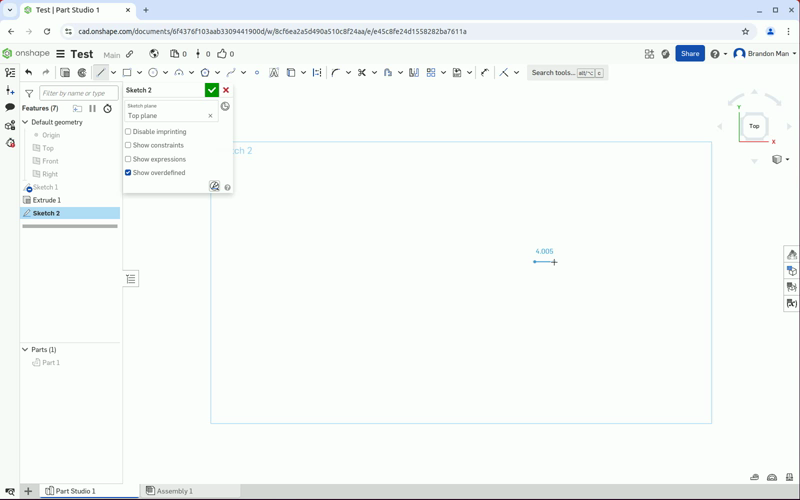
key_up(shift)
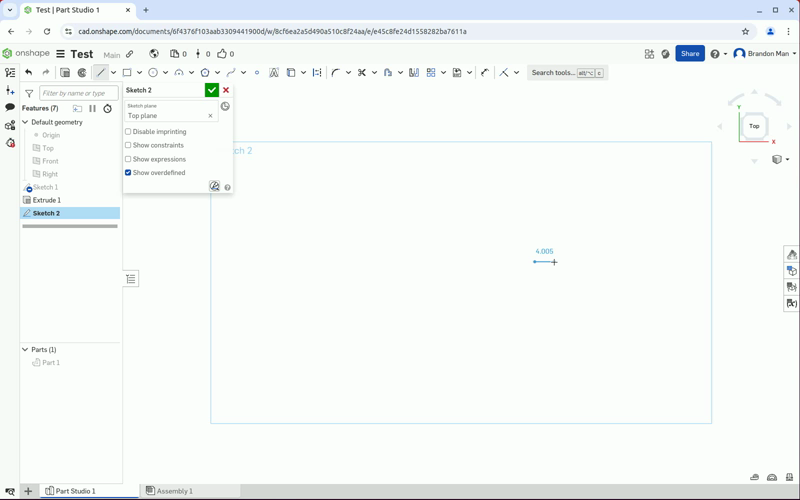
key_down(shift)
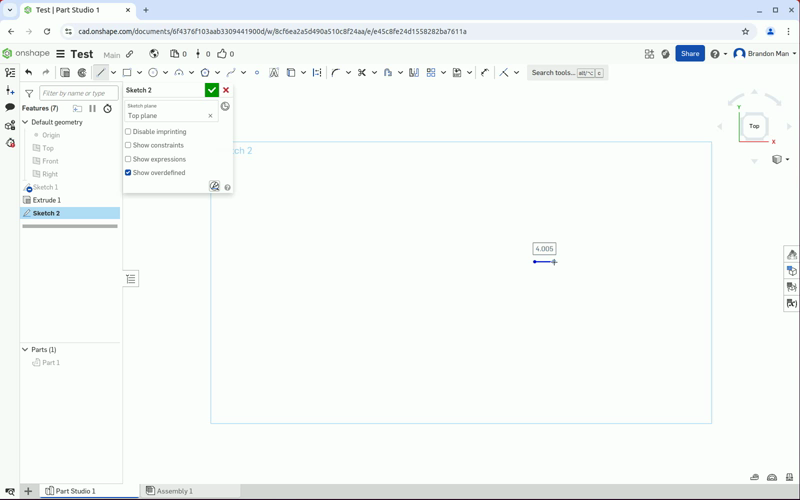
mouse_move(584, 261)
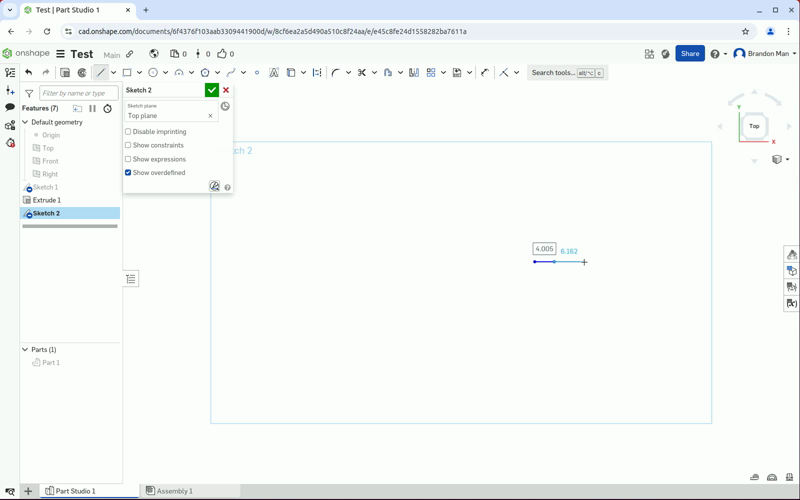
mouse_move(554, 251)
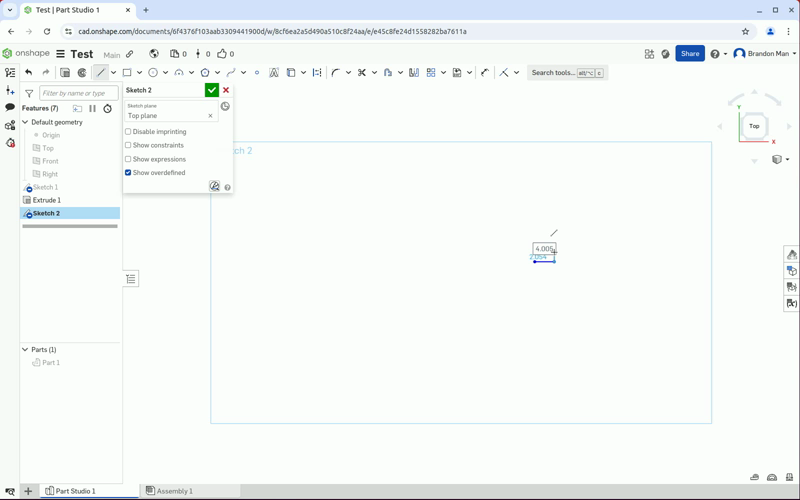
click(554, 251)
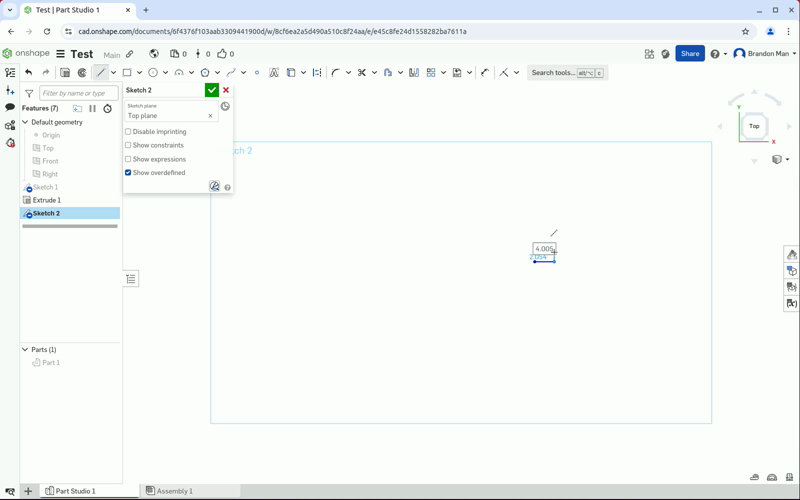
key_up(shift)
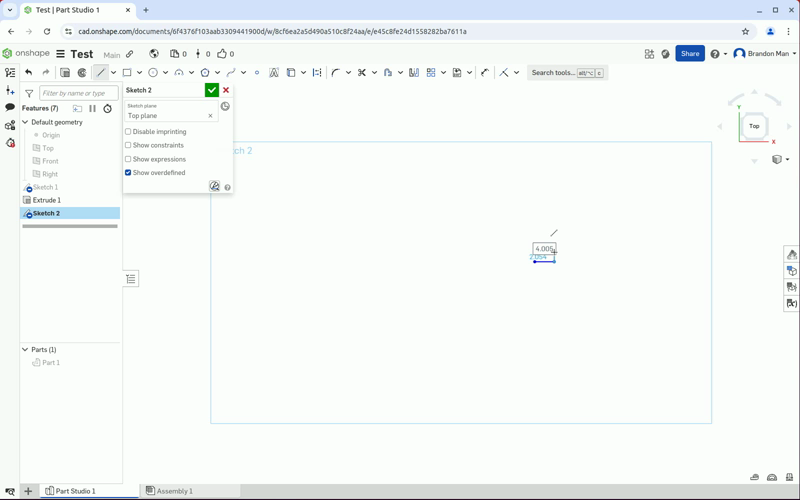
key_down(shift)
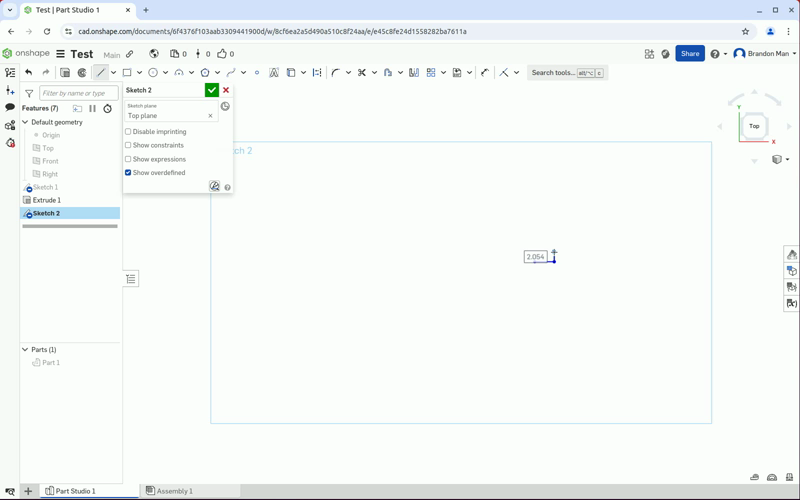
mouse_move(584, 251)
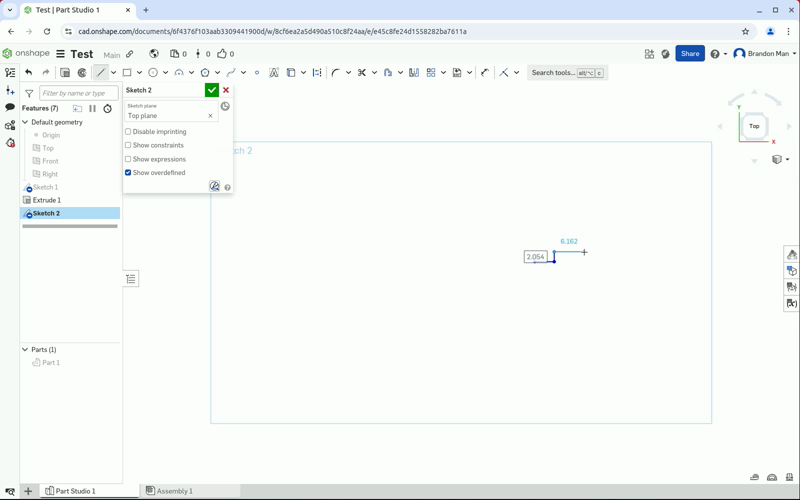
mouse_move(534, 251)
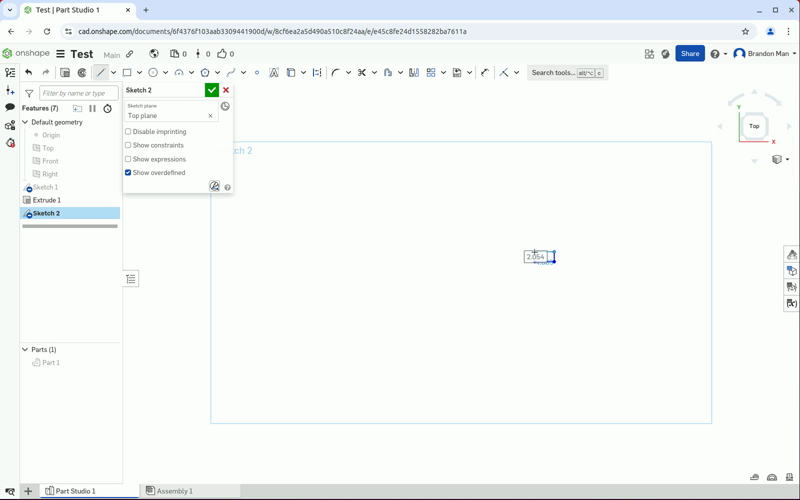
click(534, 251)
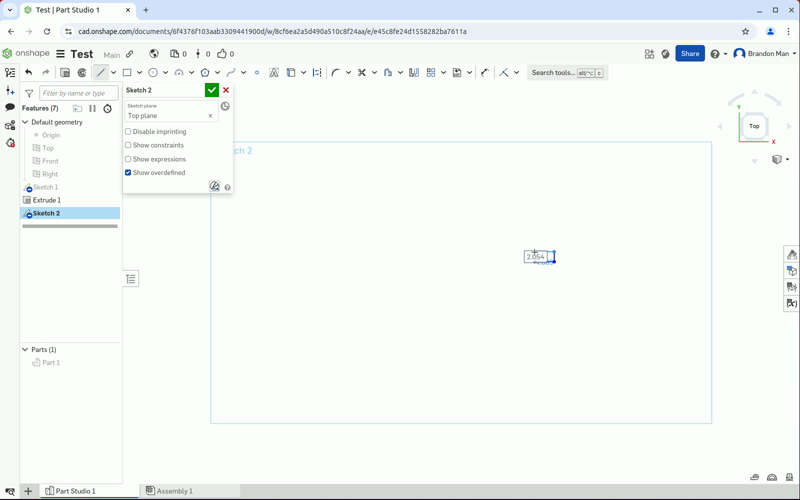
key_up(shift)
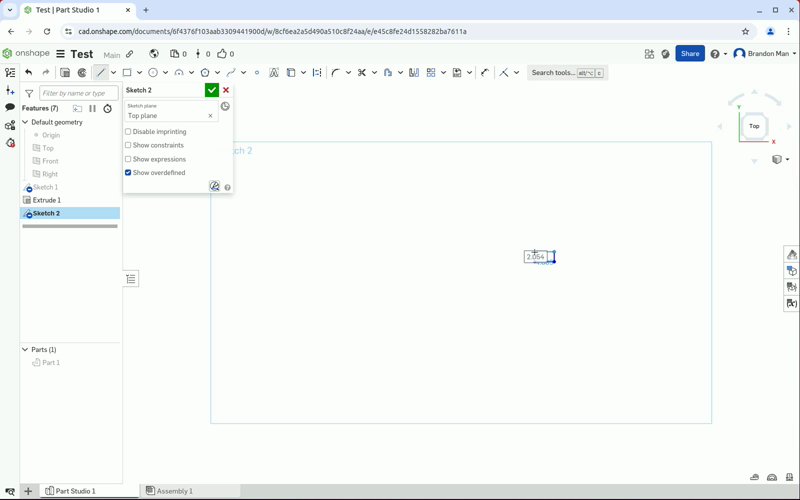
mouse_move(564, 251)
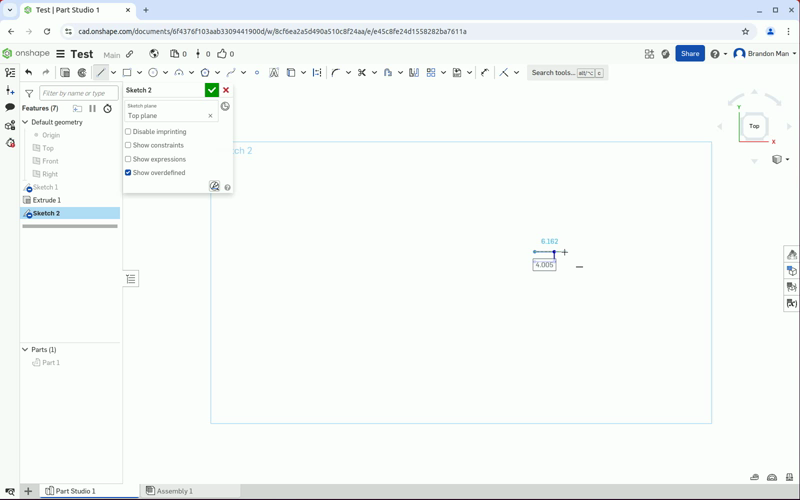
key_down(shift)
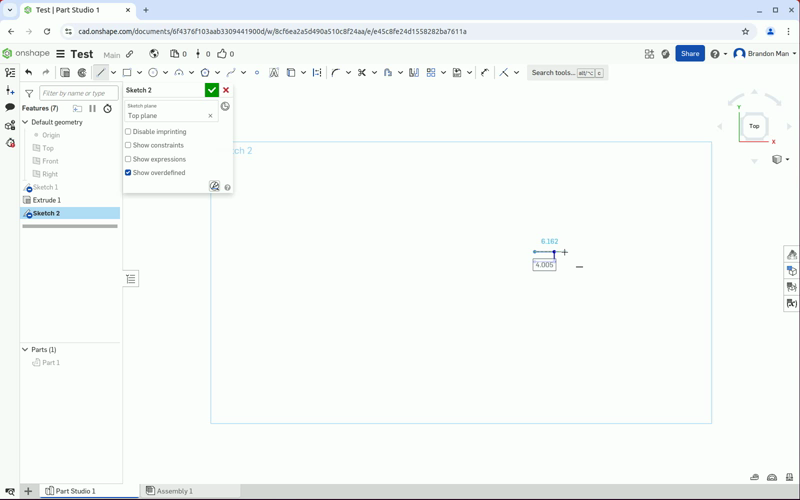
mouse_move(534, 261)
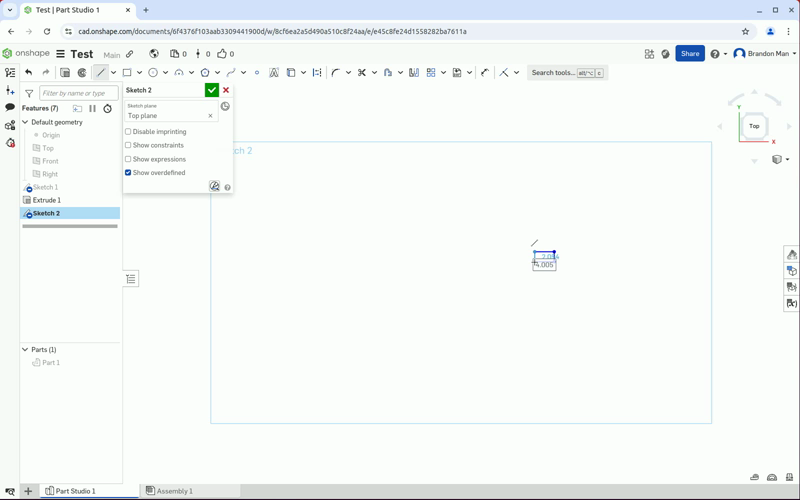
key_up(shift)
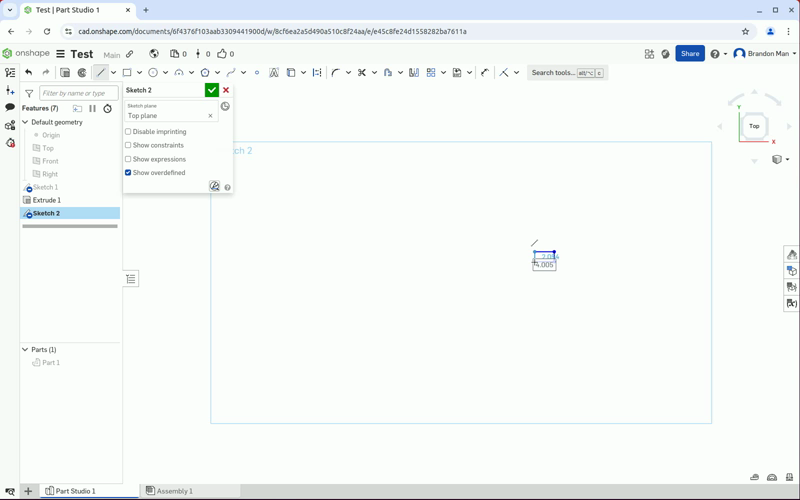
click(534, 261)
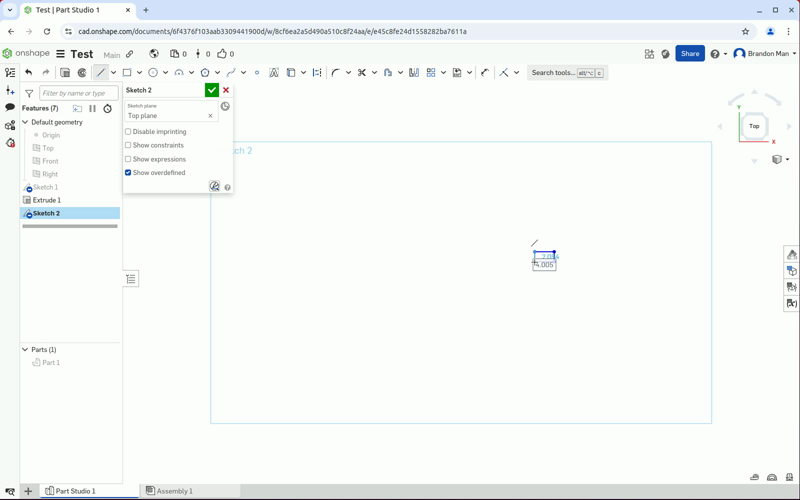
key(esc)
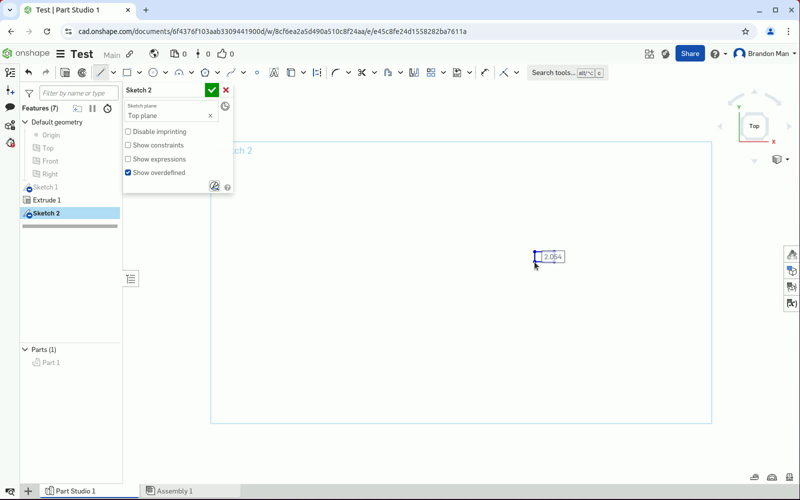
mouse_move(551, 252)
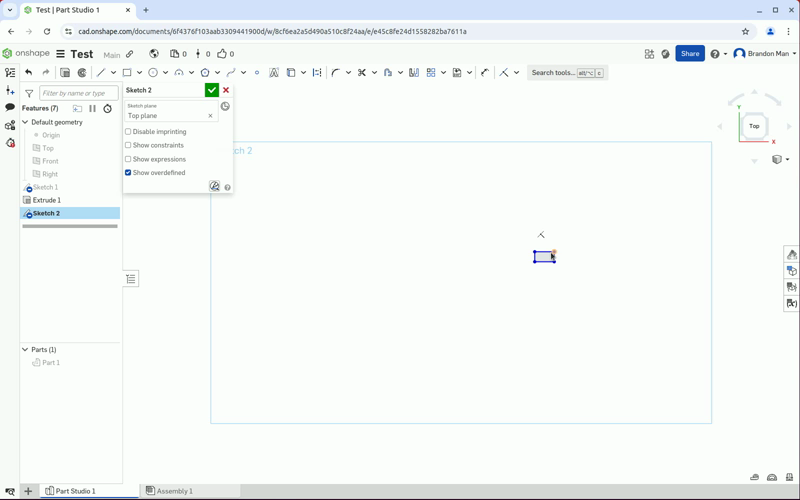
scroll(6)
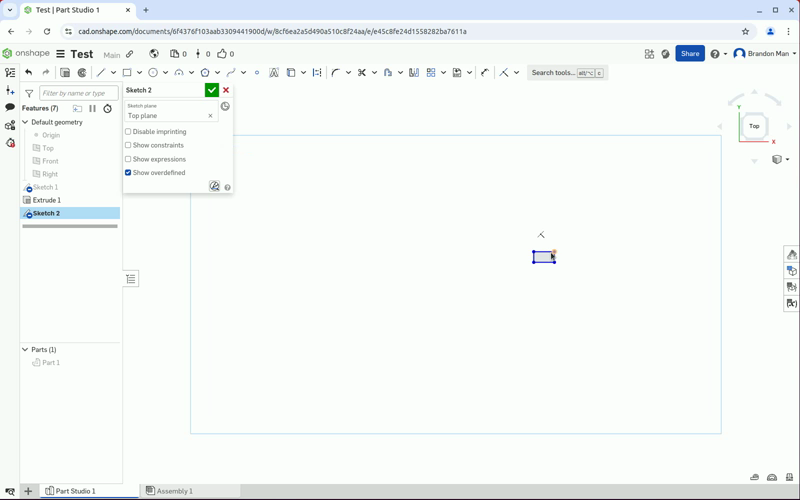
scroll(6)
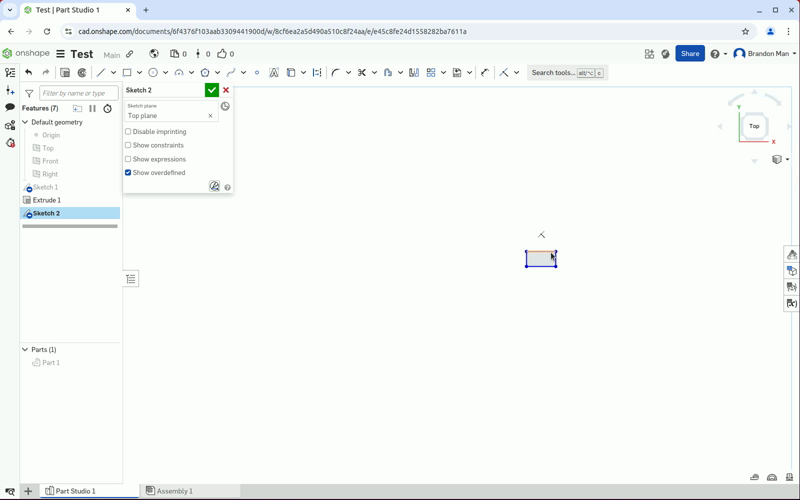
scroll(6)
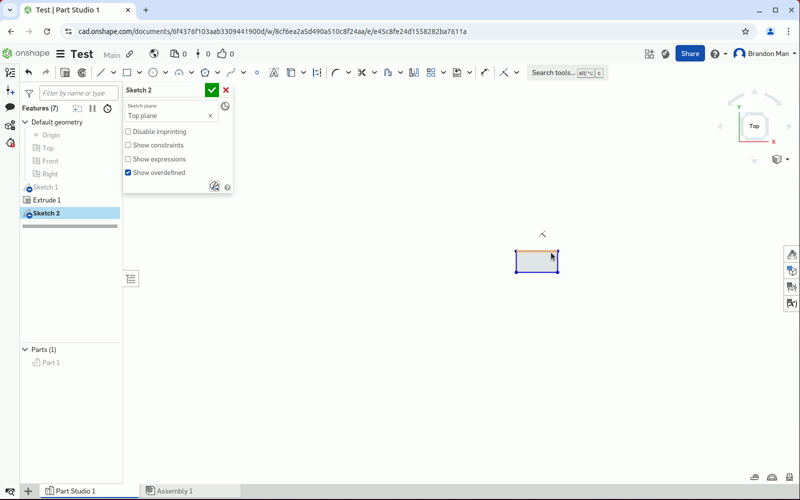
scroll(6)
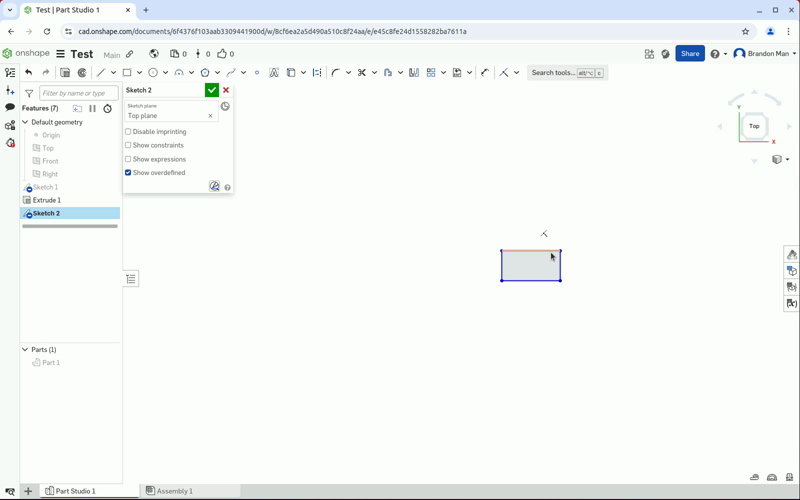
scroll(6)
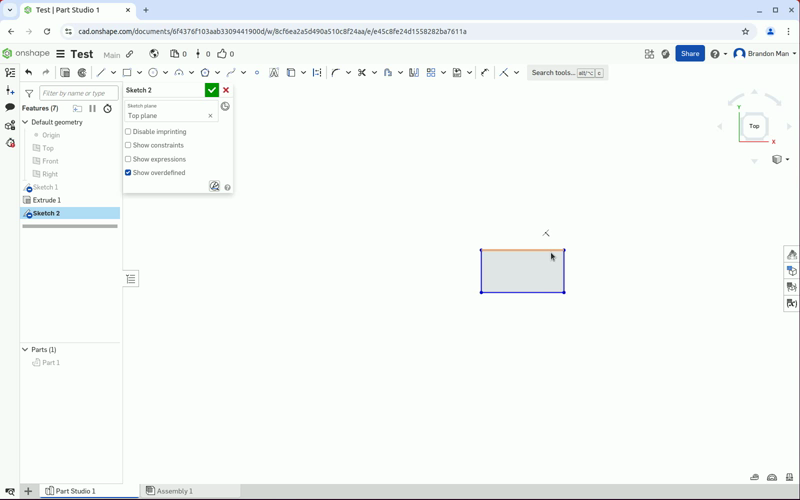
scroll(6)
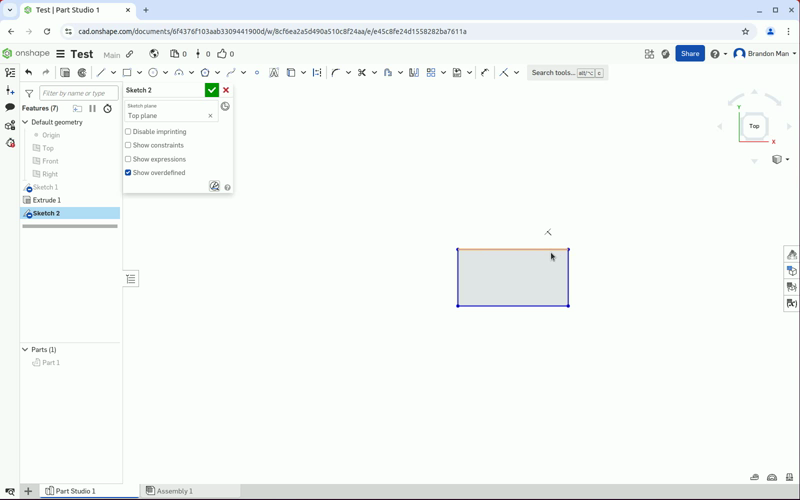
scroll(6)
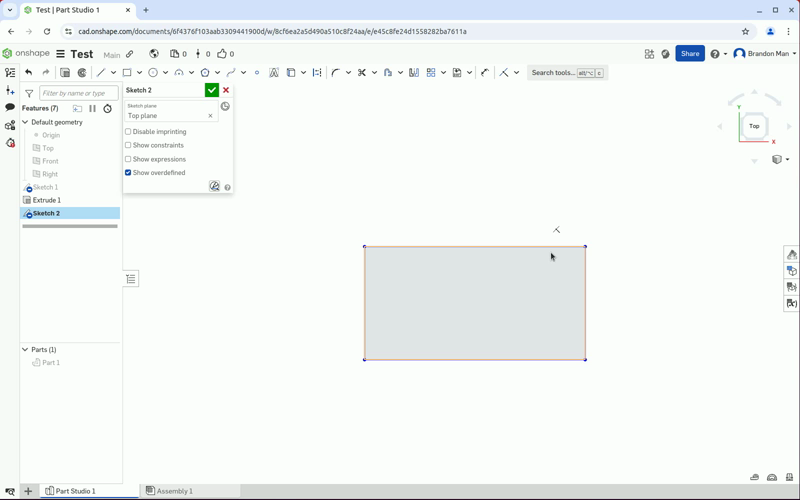
click(551, 252)
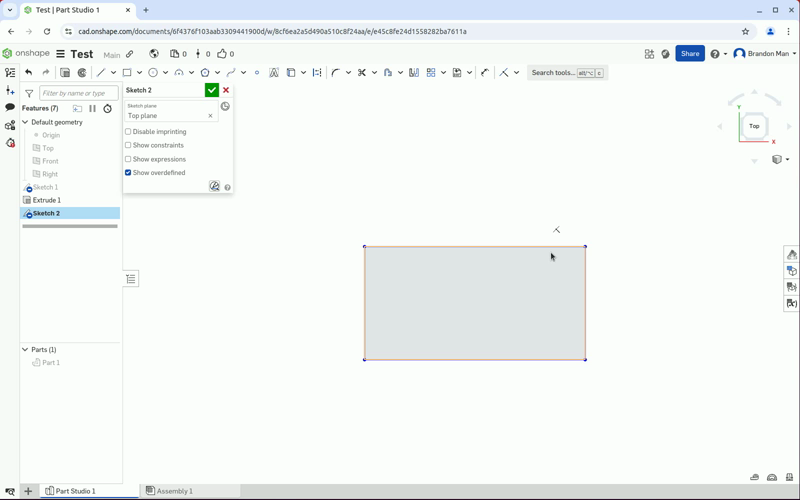
scroll(-6)
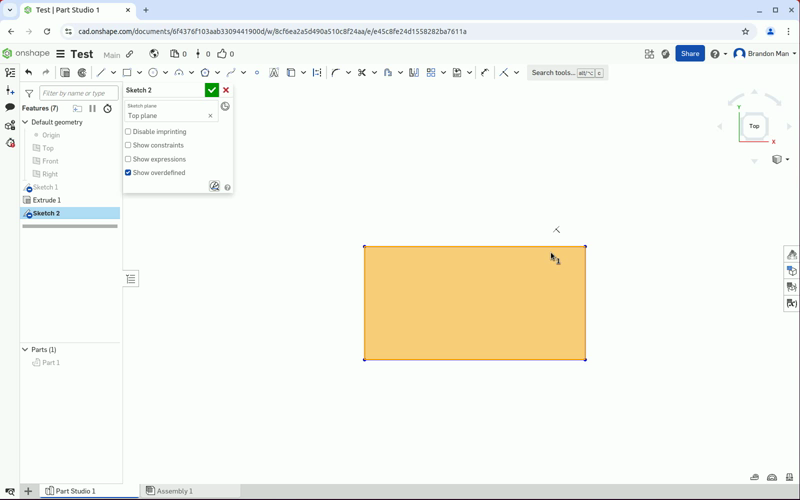
scroll(-6)
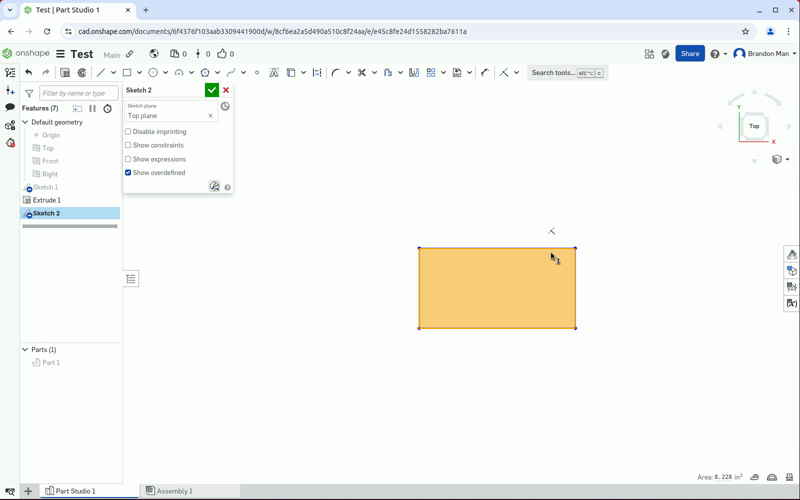
scroll(-6)
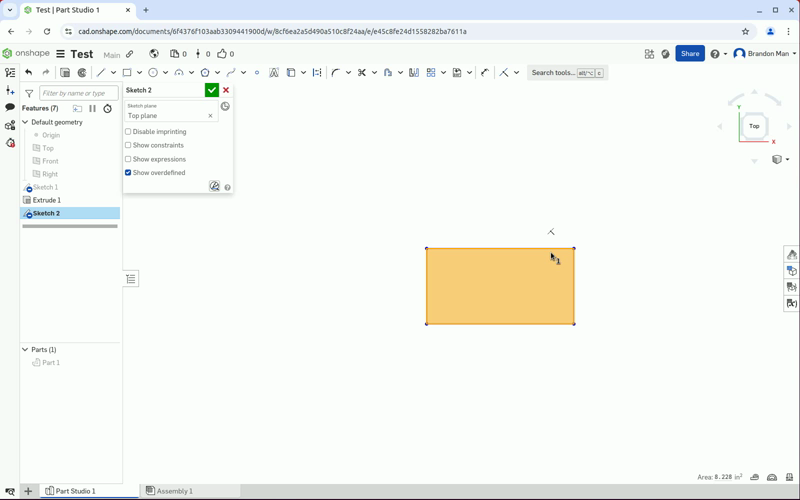
scroll(-6)
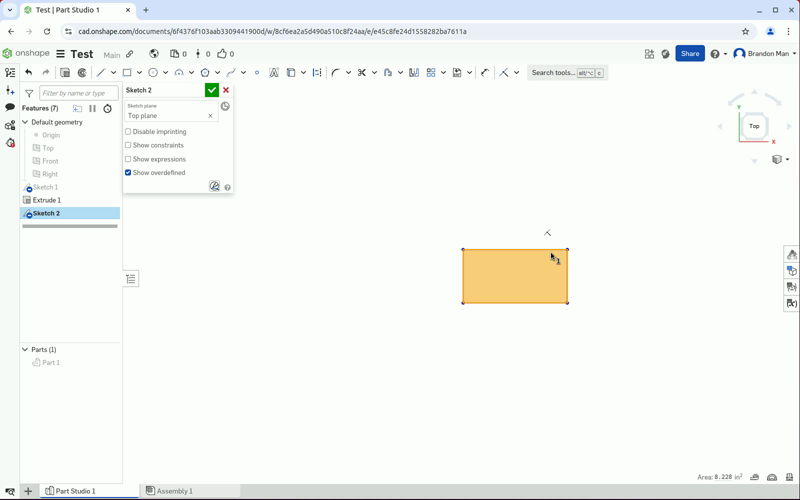
scroll(-6)
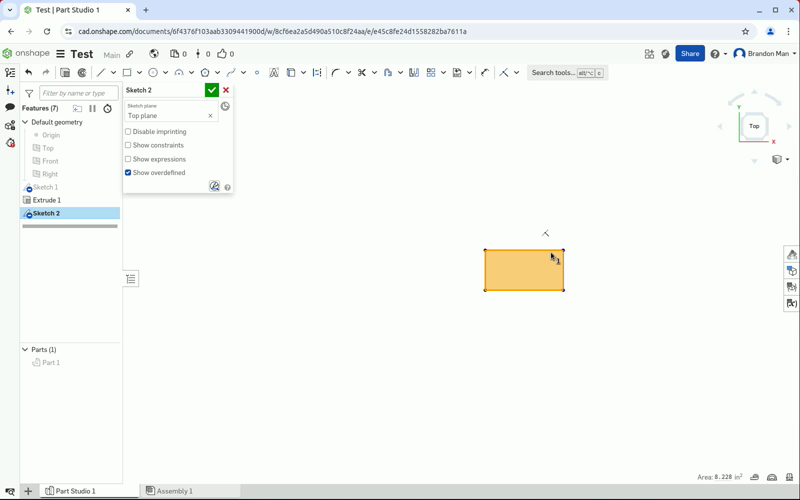
scroll(-6)
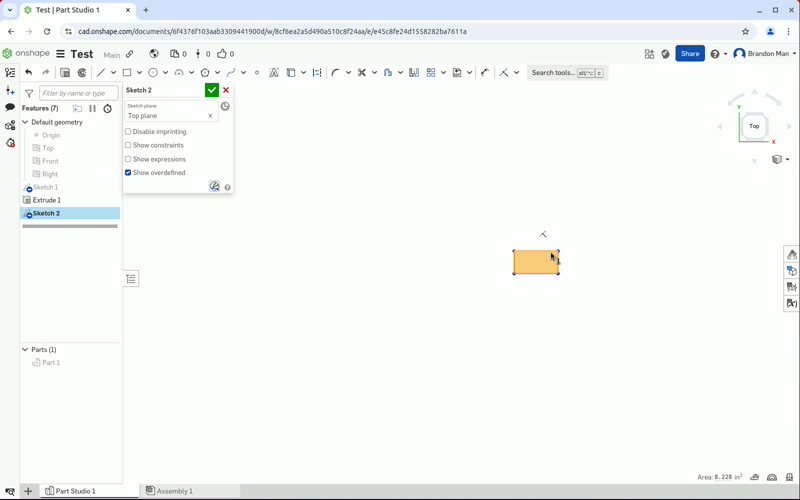
scroll(-6)
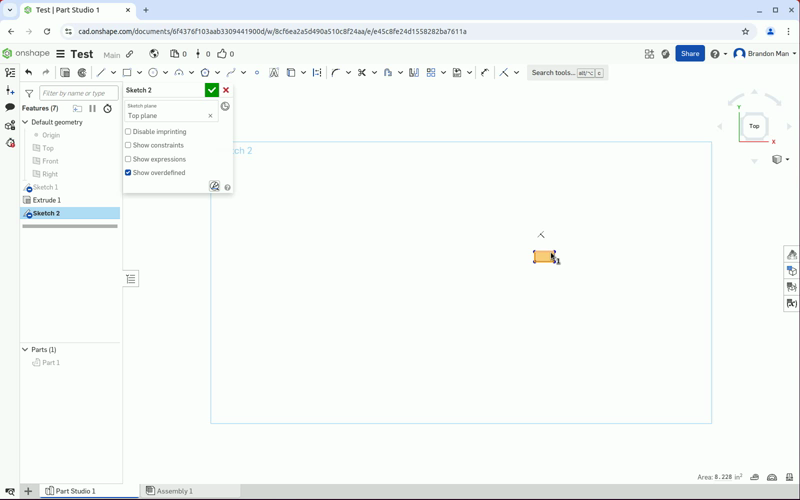
mouse_move(73, 352)
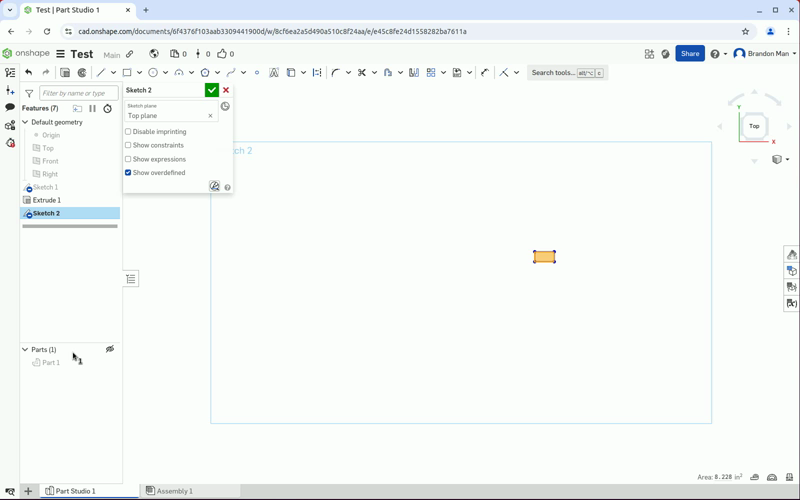
key(shift+y)
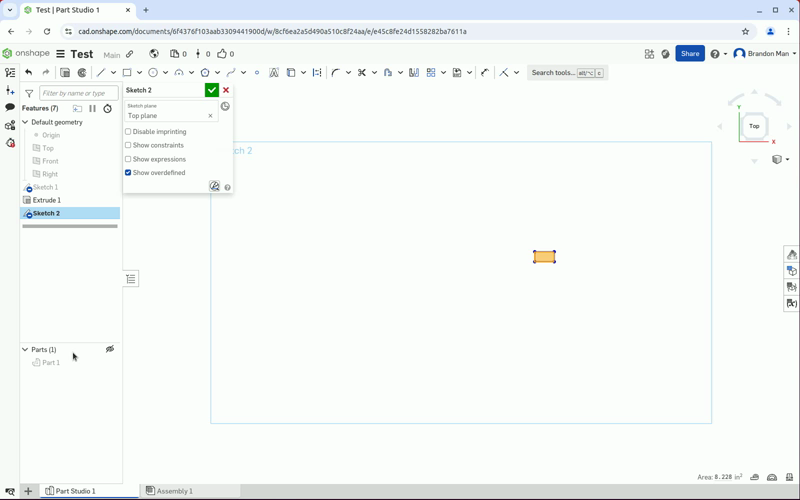
key(shift+e)
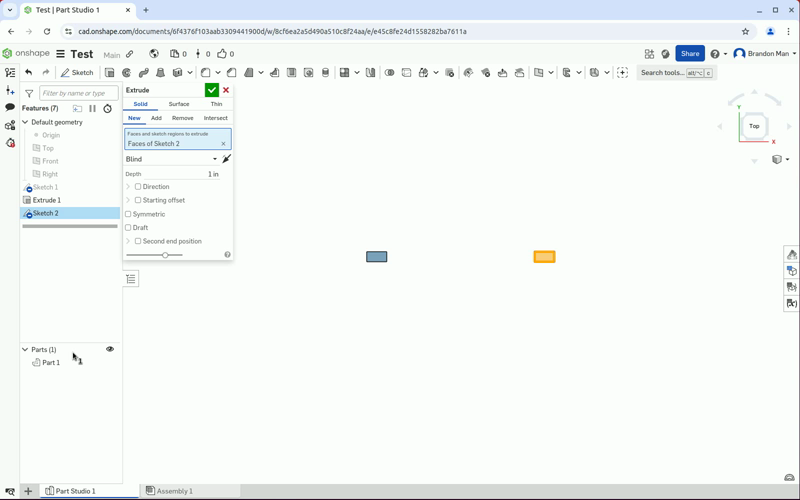
mouse_move(143, 106)
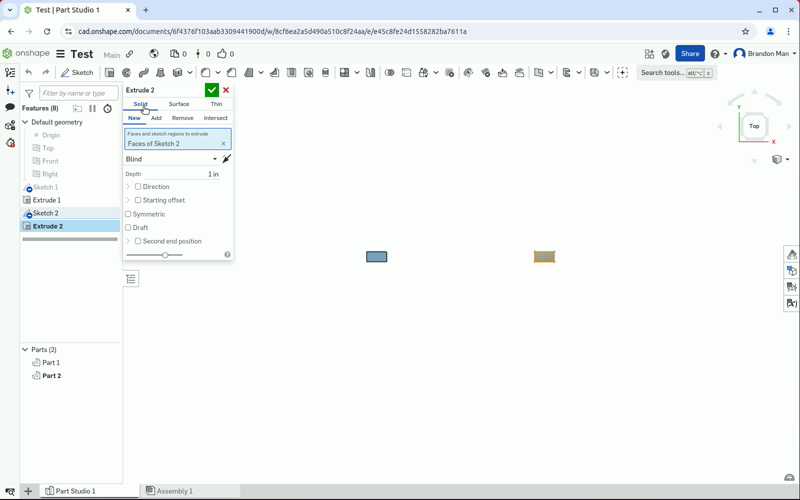
click(143, 106)
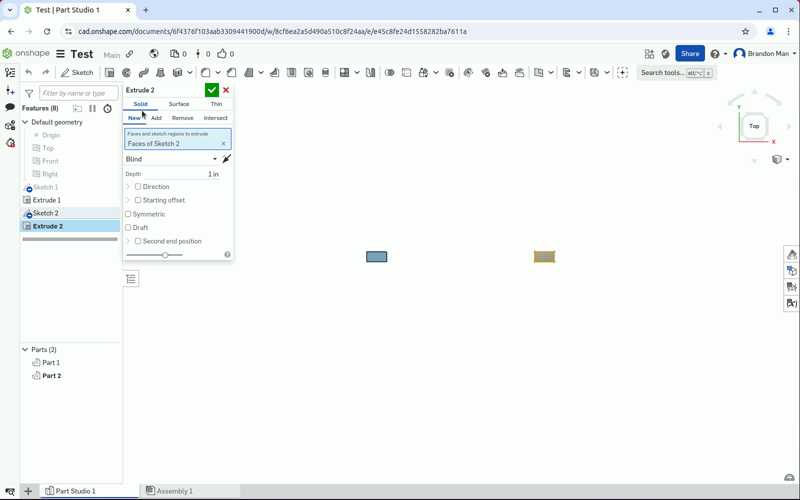
mouse_move(137, 120)
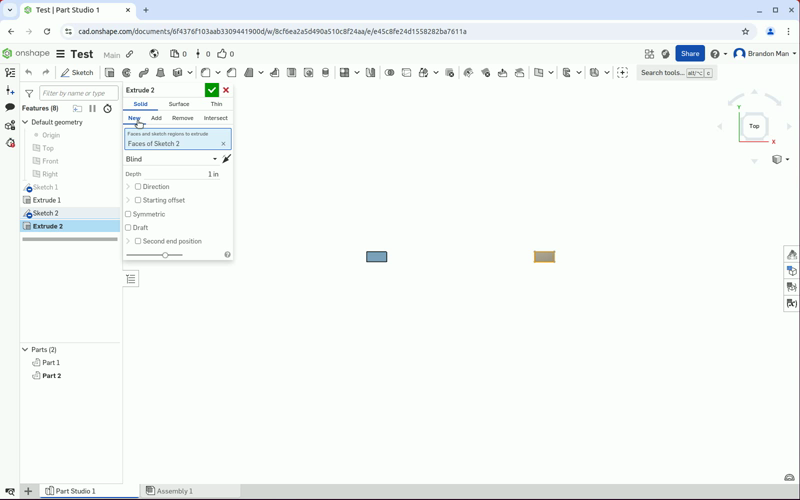
click(137, 120)
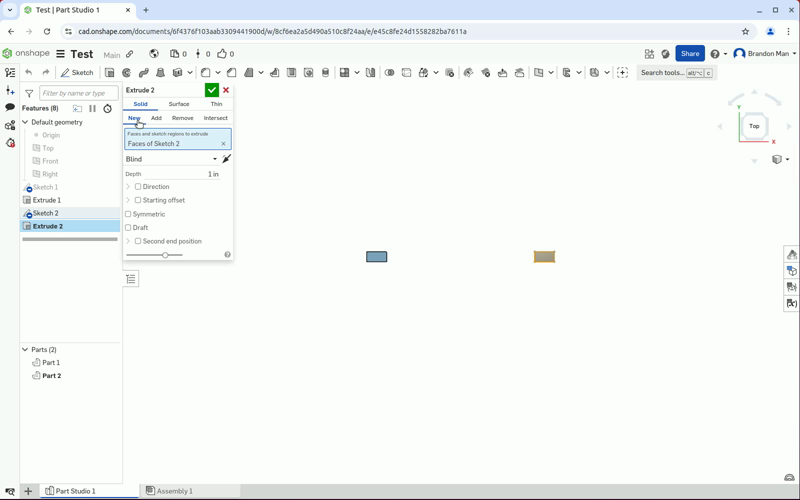
key(tab, 4)
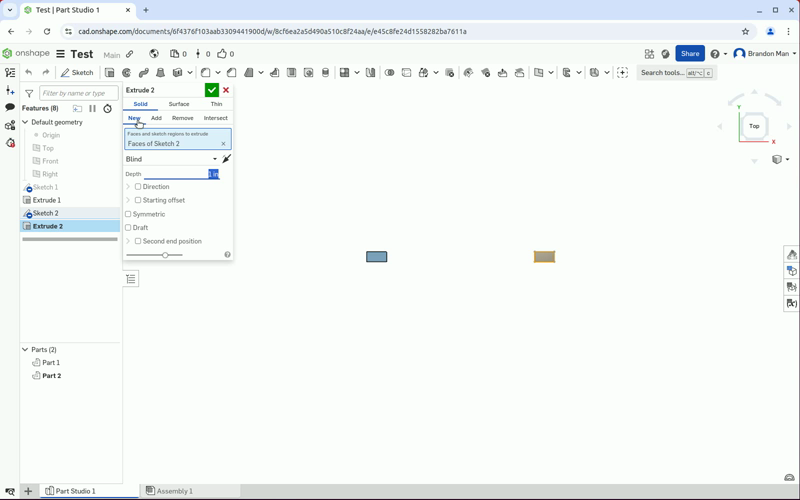
text(1.926)
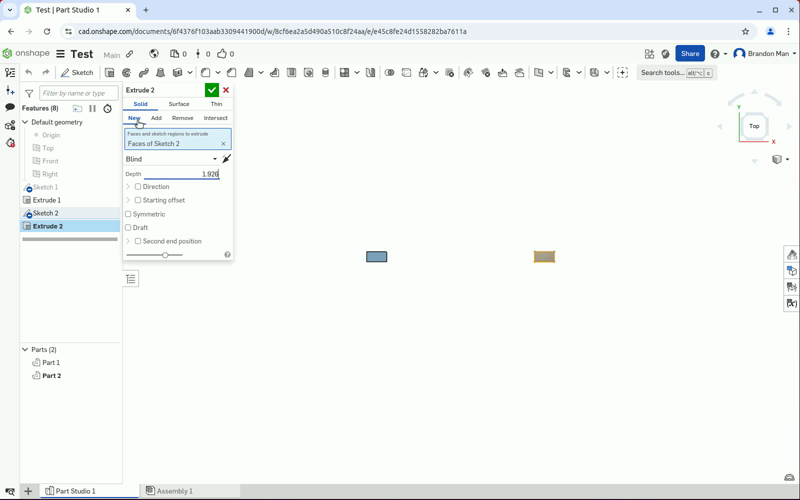
key(enter)
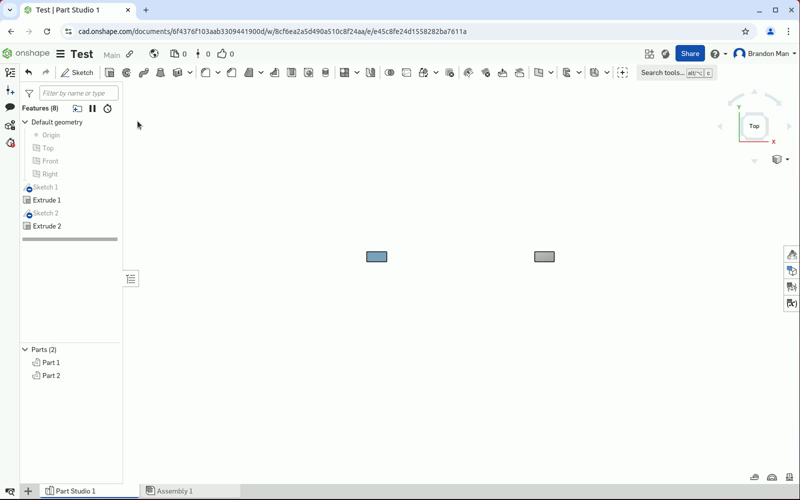
key(shift+h)
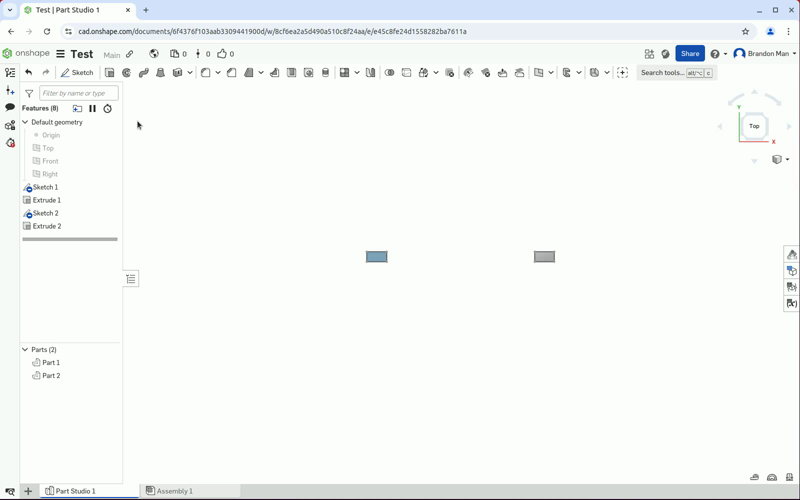
key(shift+h)
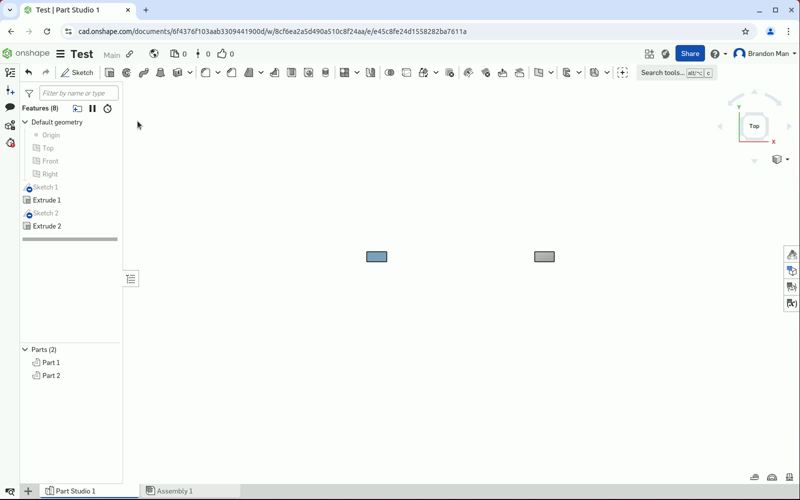
mouse_move(73, 189)
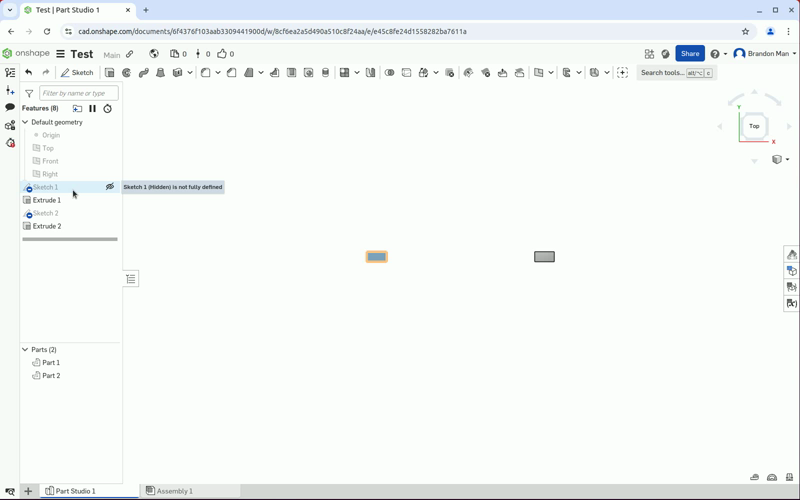
click(73, 189)
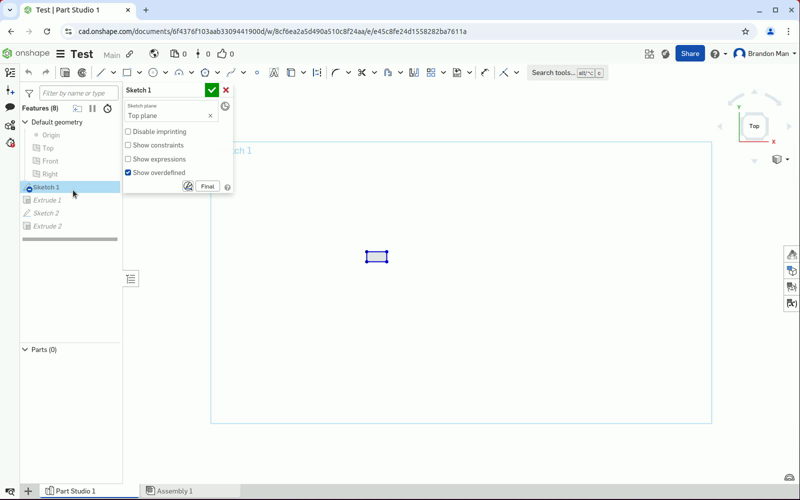
mouse_move(229, 92)
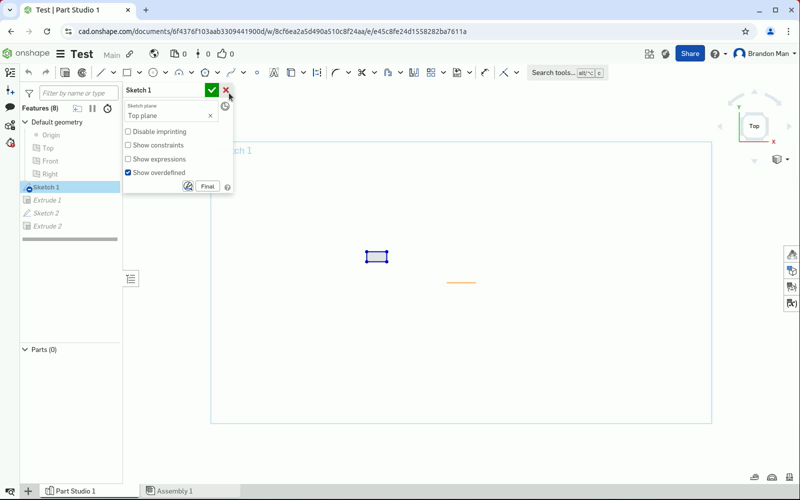
click(229, 92)
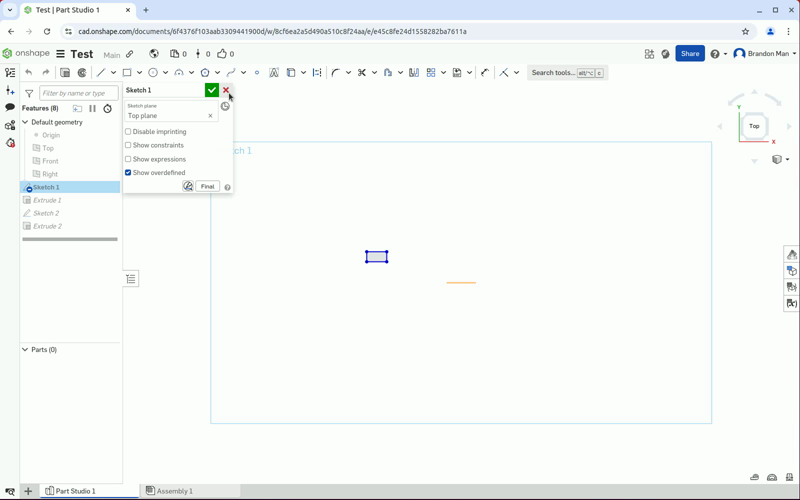
key(shift+s)
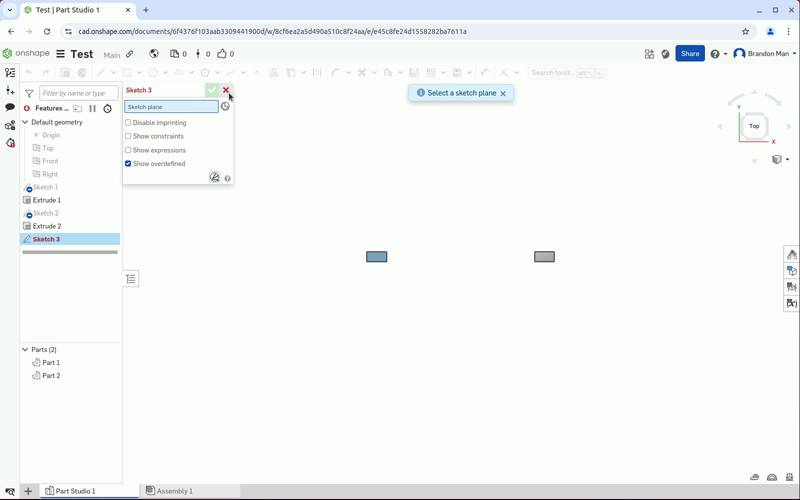
mouse_move(73, 150)
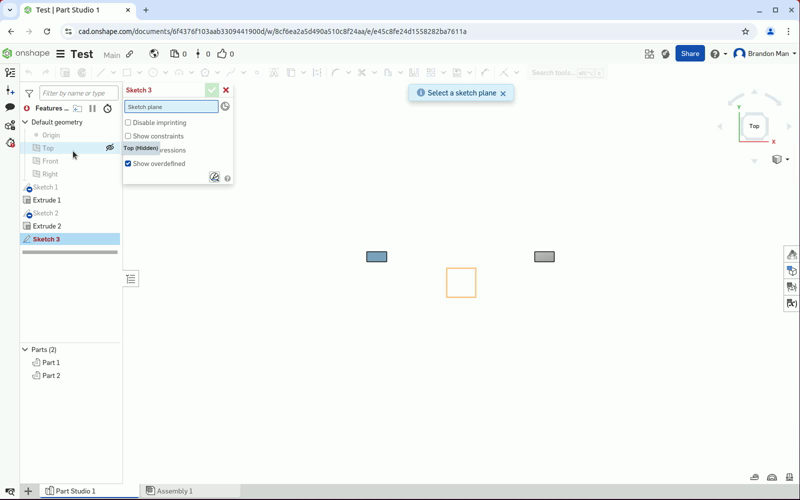
click(73, 150)
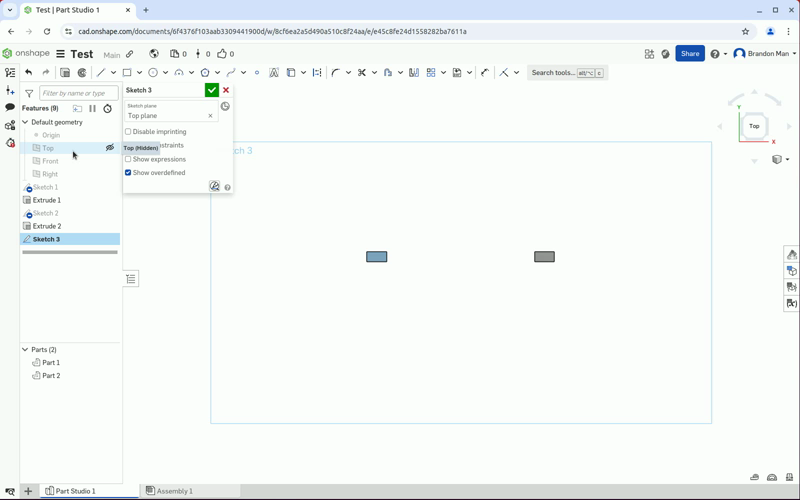
mouse_move(73, 352)
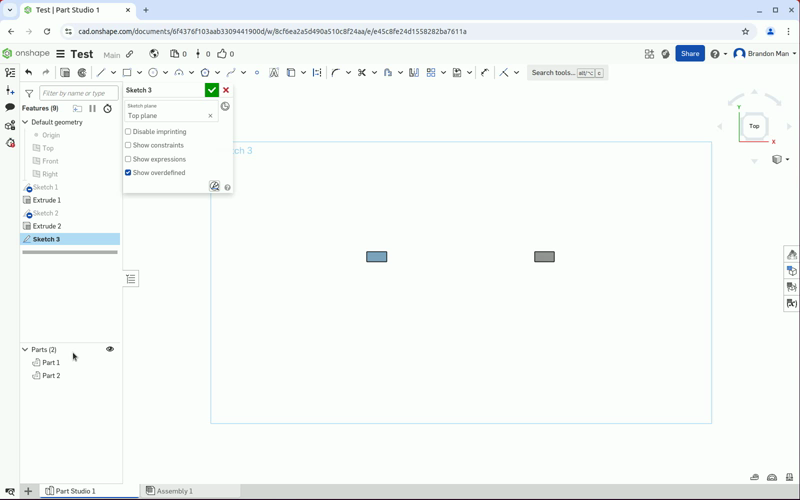
key(y)
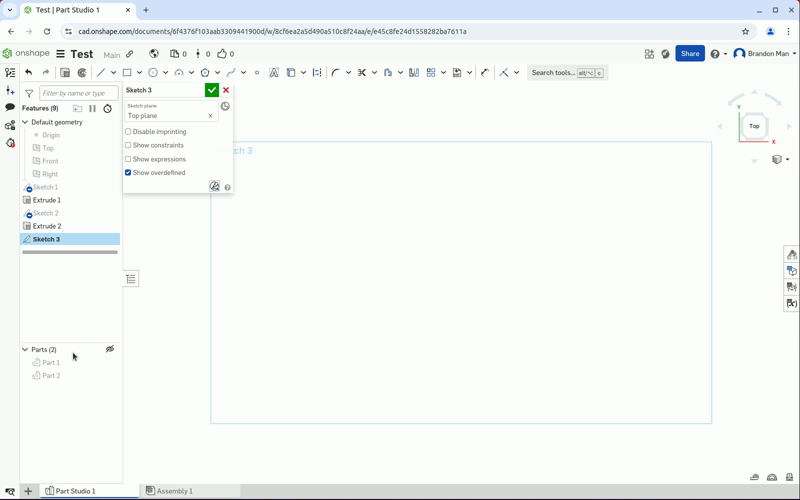
key(l)
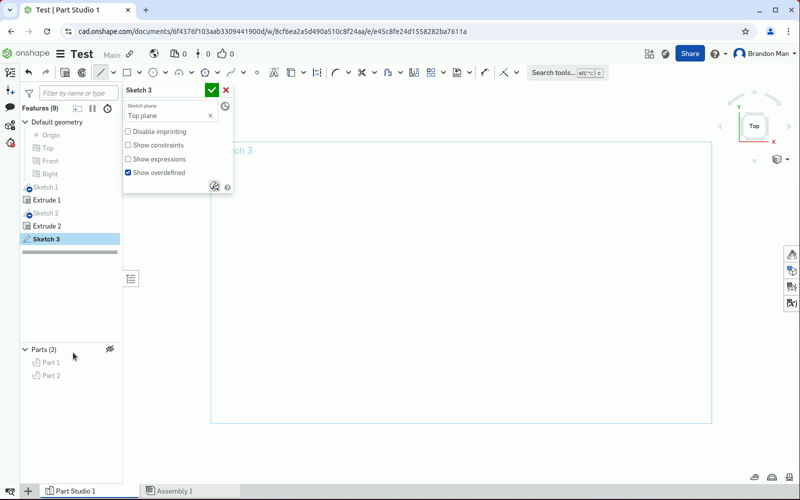
key_down(shift)
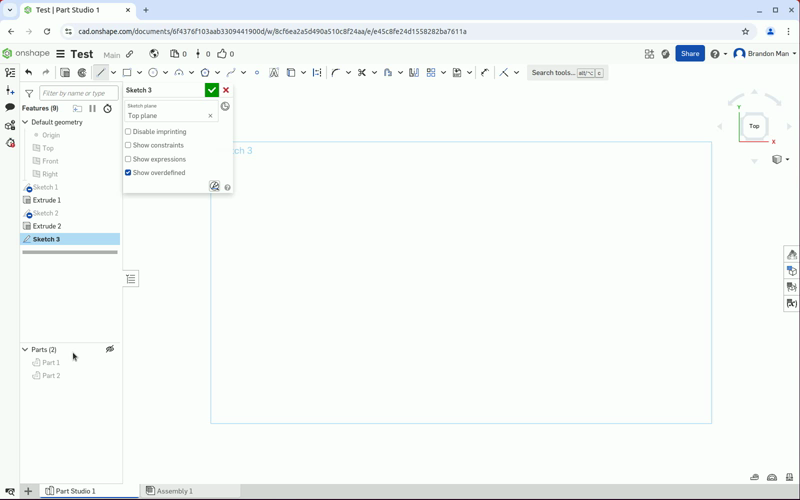
mouse_move(366, 313)
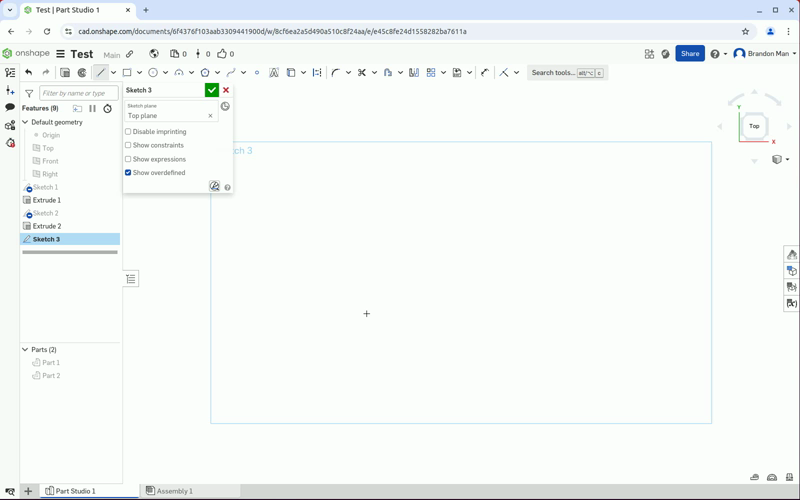
click(366, 313)
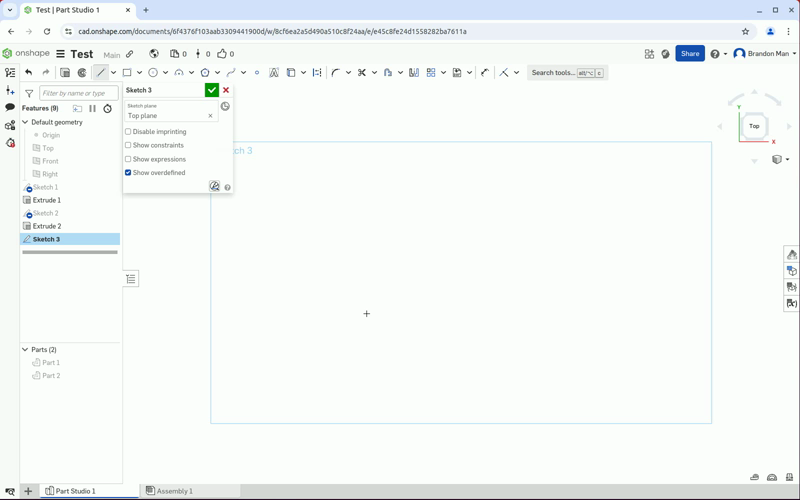
key_up(shift)
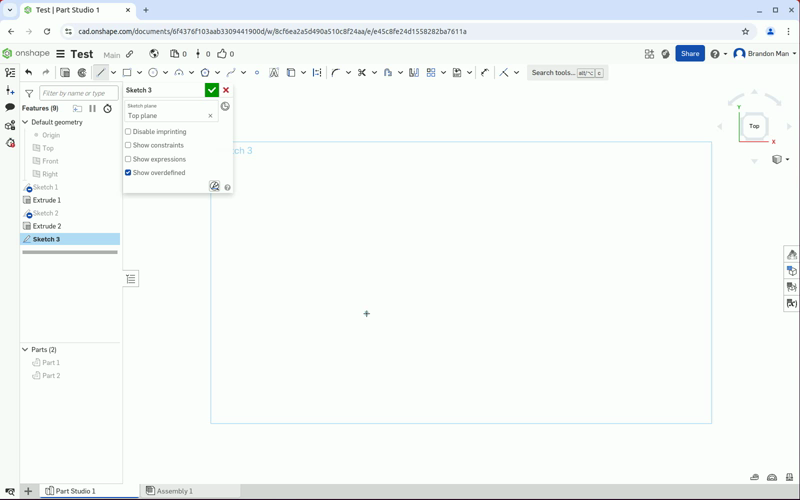
key_down(shift)
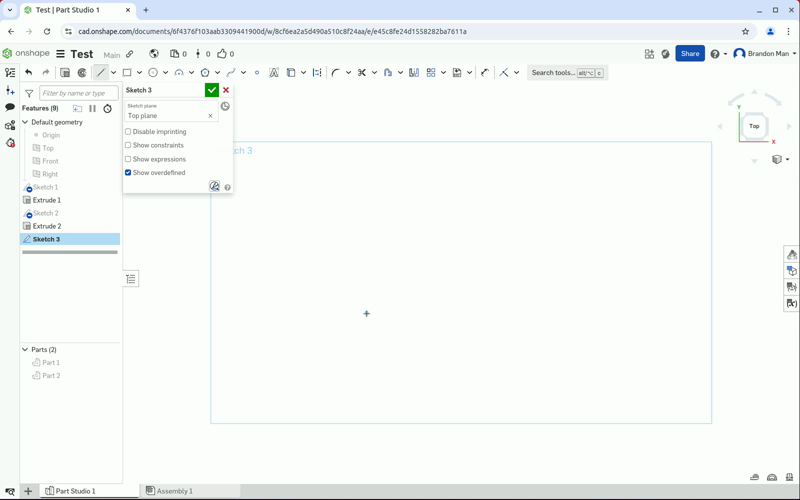
mouse_move(396, 313)
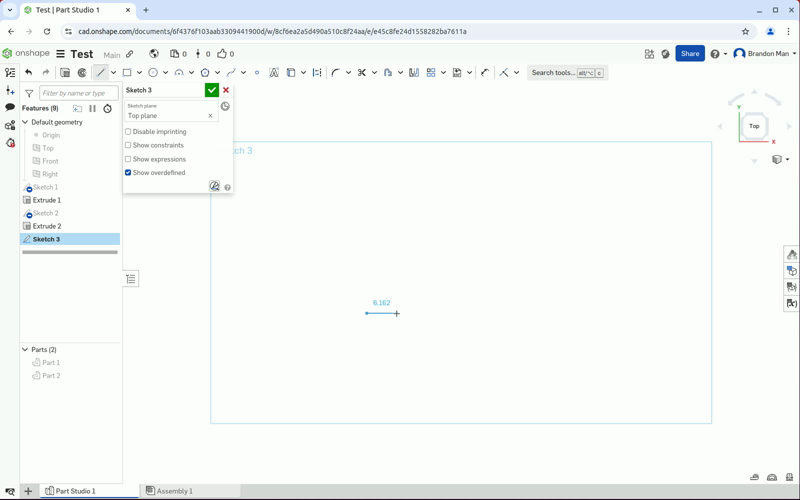
mouse_move(386, 313)
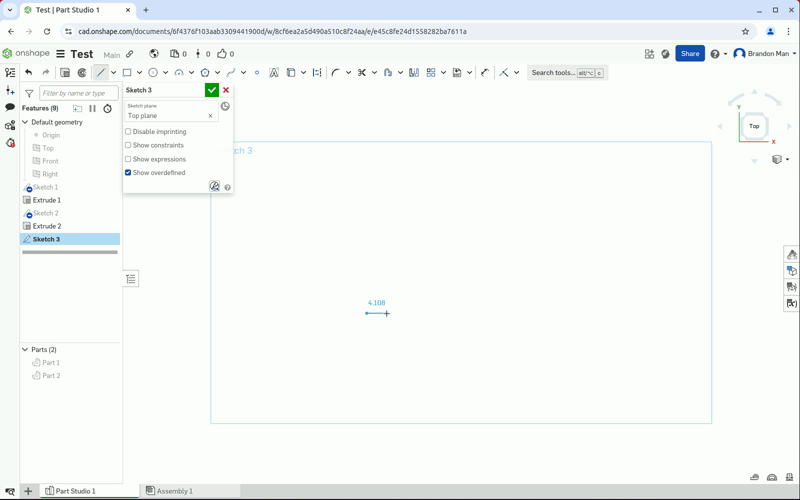
click(386, 313)
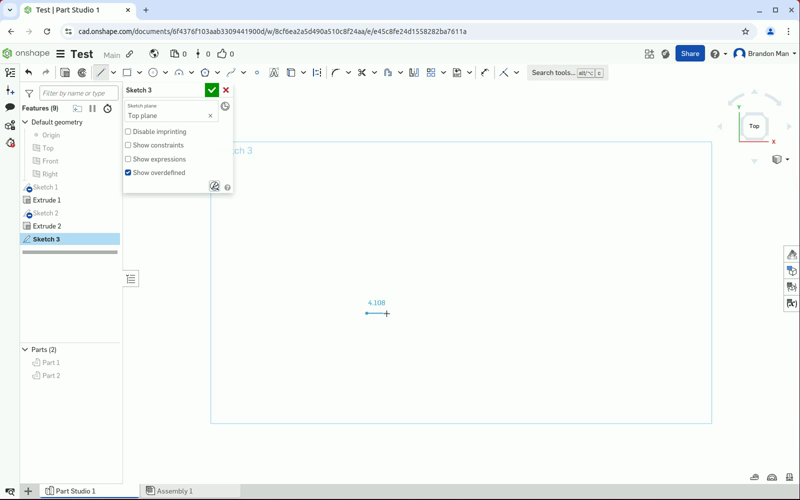
key_up(shift)
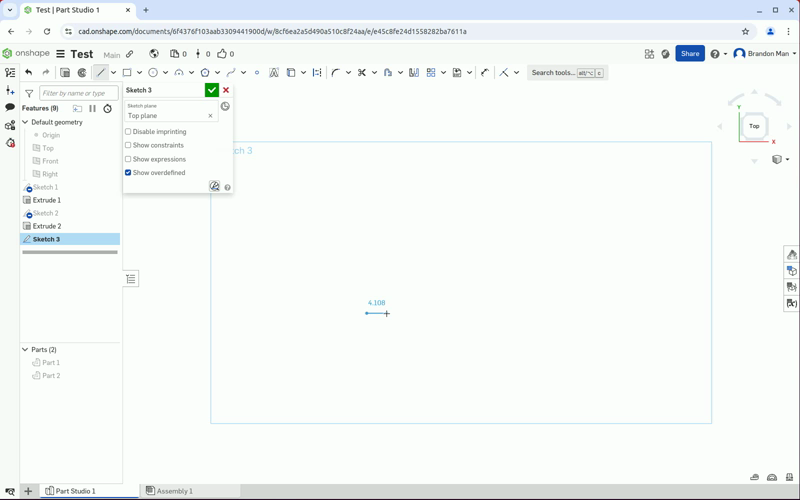
key_down(shift)
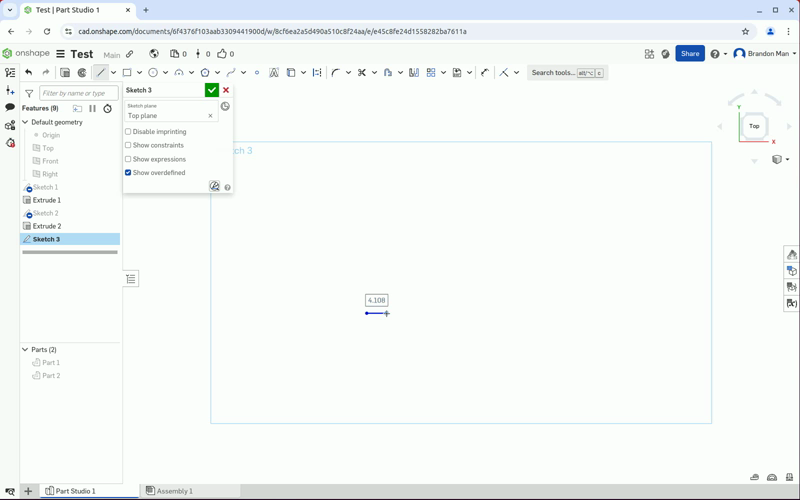
mouse_move(416, 313)
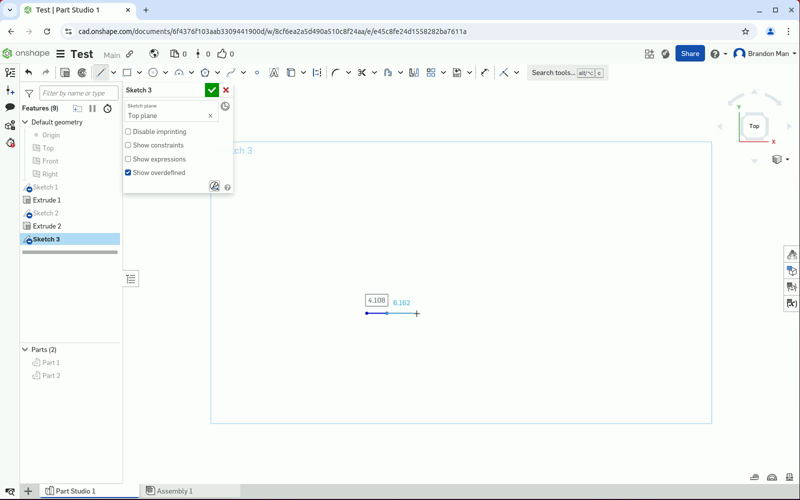
mouse_move(386, 303)
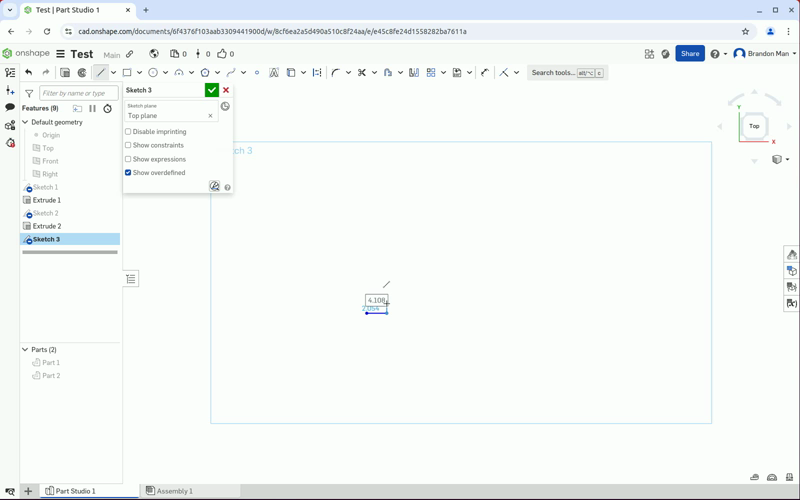
click(386, 303)
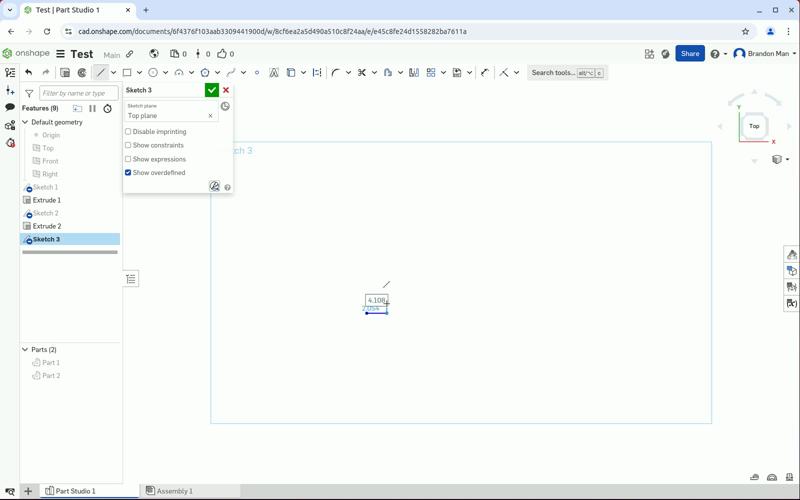
key_up(shift)
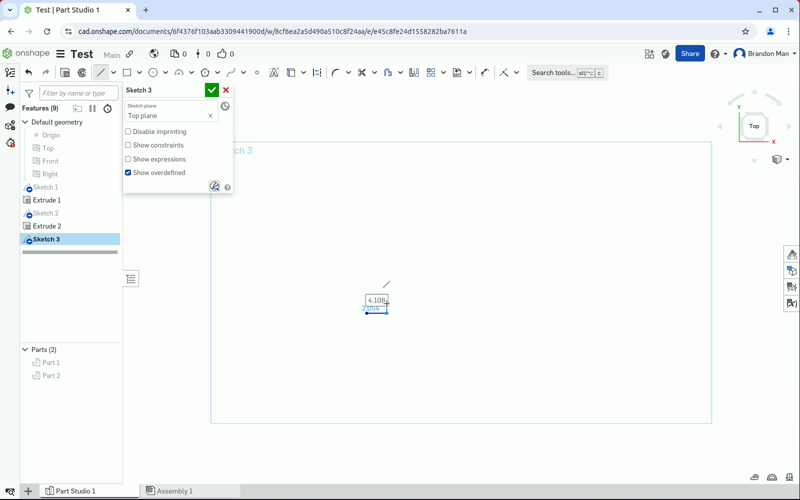
key_down(shift)
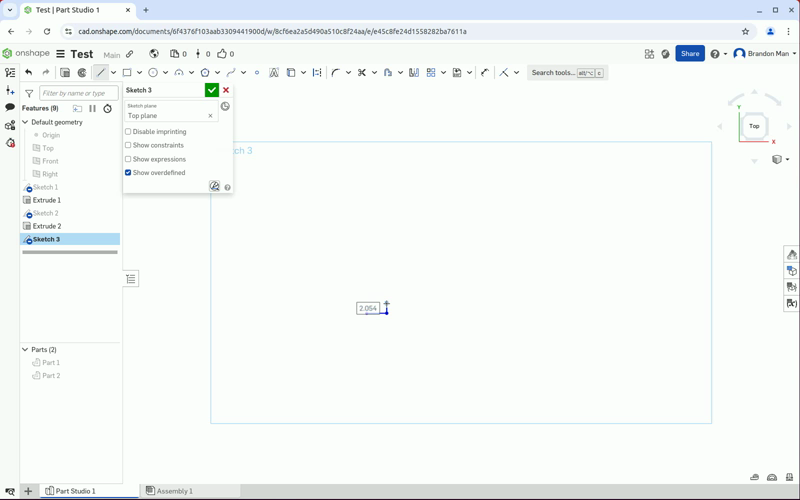
mouse_move(416, 303)
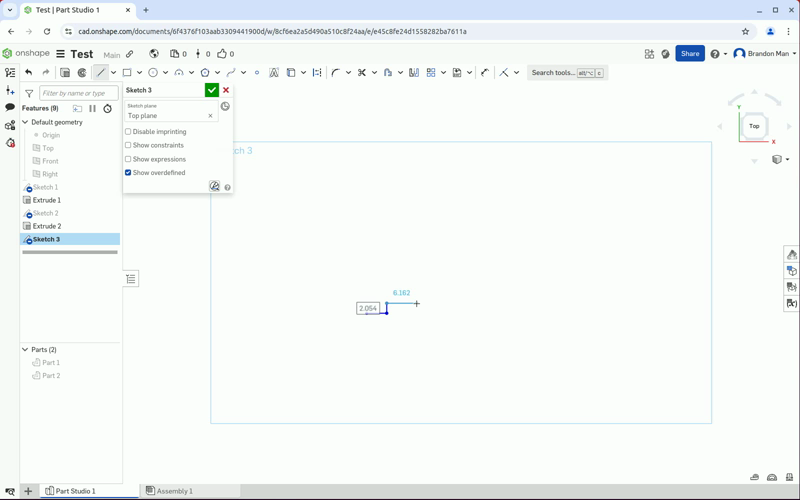
mouse_move(366, 303)
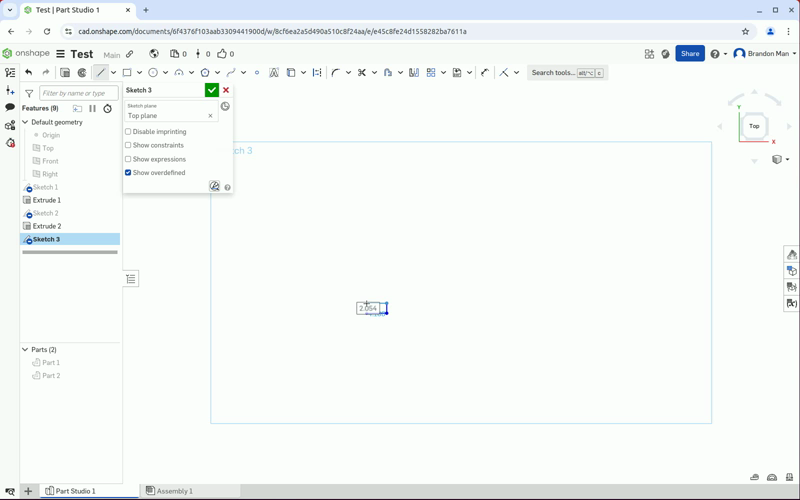
click(366, 303)
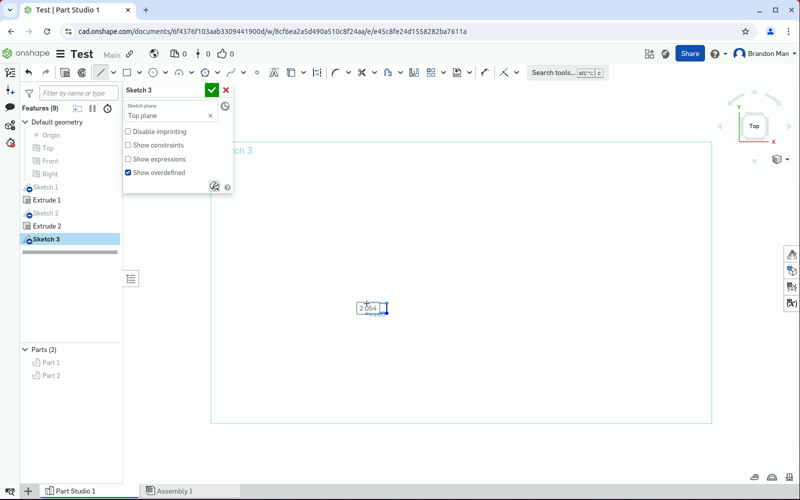
key_up(shift)
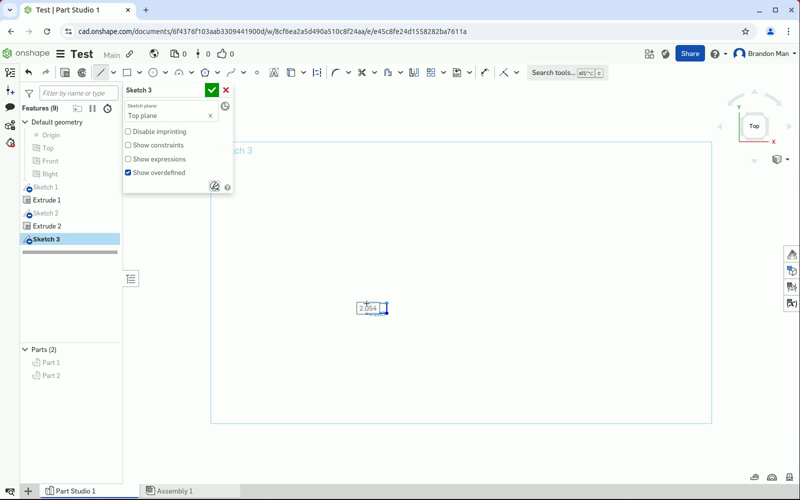
mouse_move(396, 303)
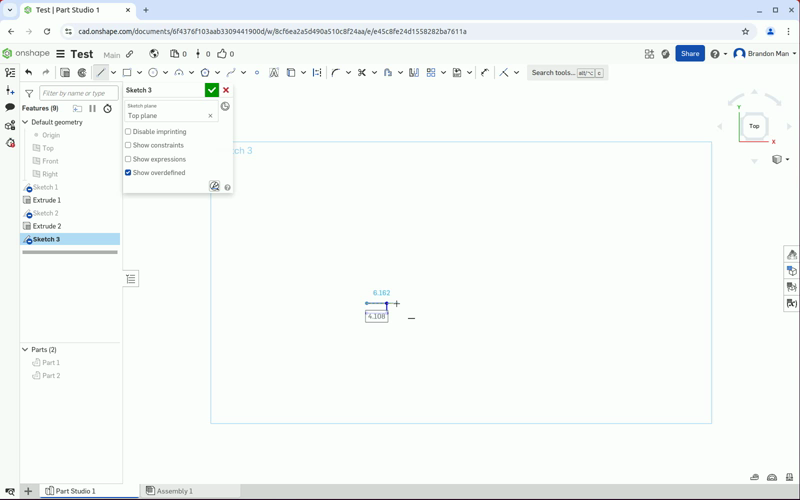
key_down(shift)
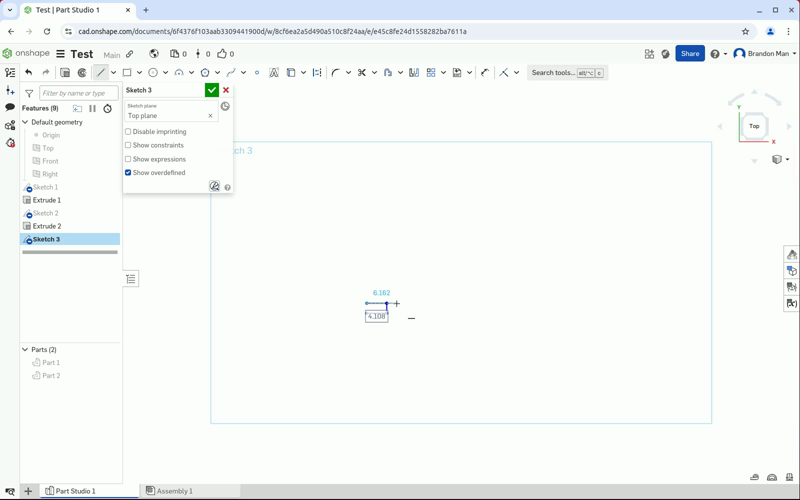
mouse_move(366, 313)
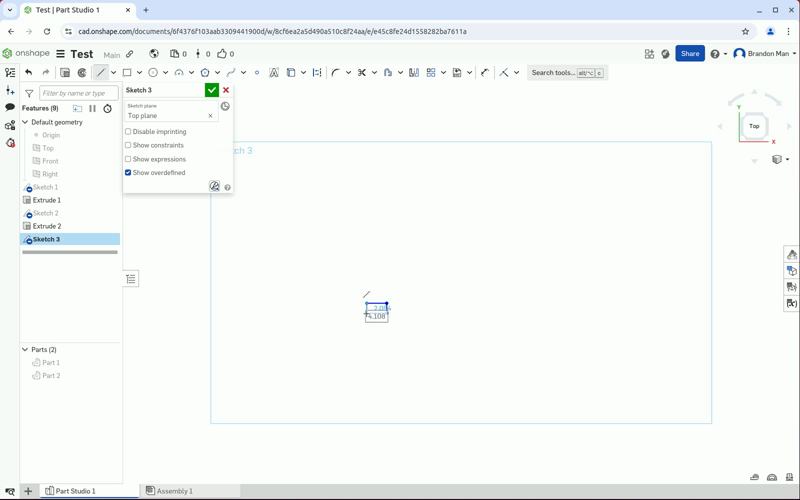
key_up(shift)
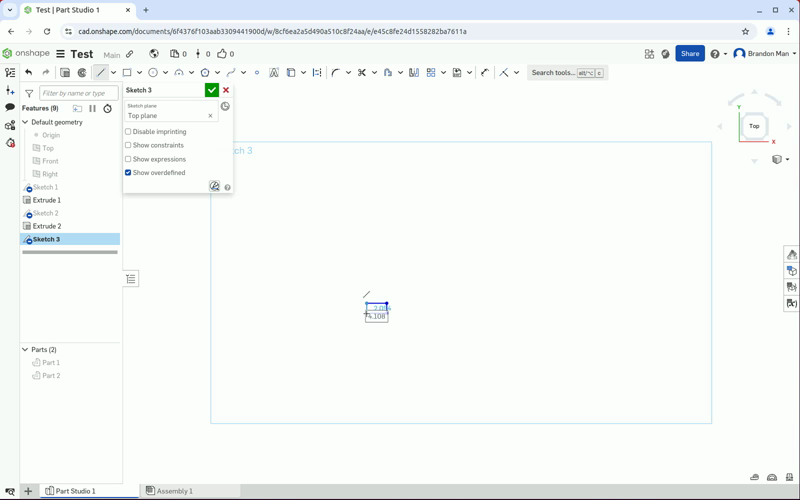
click(366, 313)
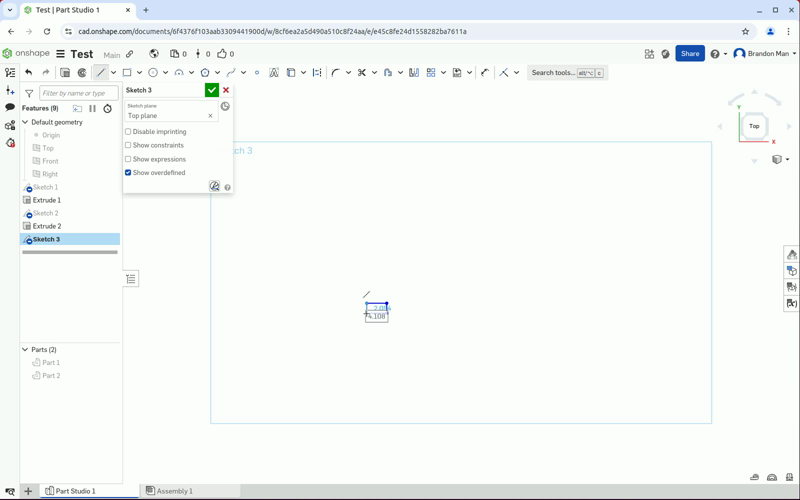
key(esc)
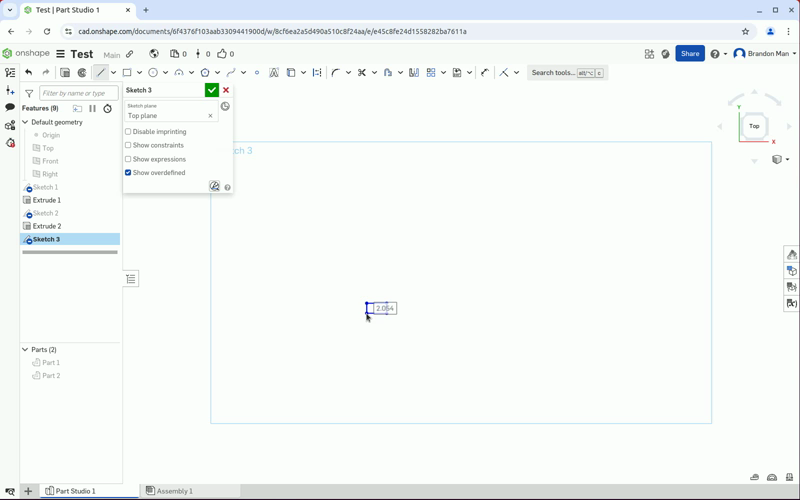
mouse_move(383, 310)
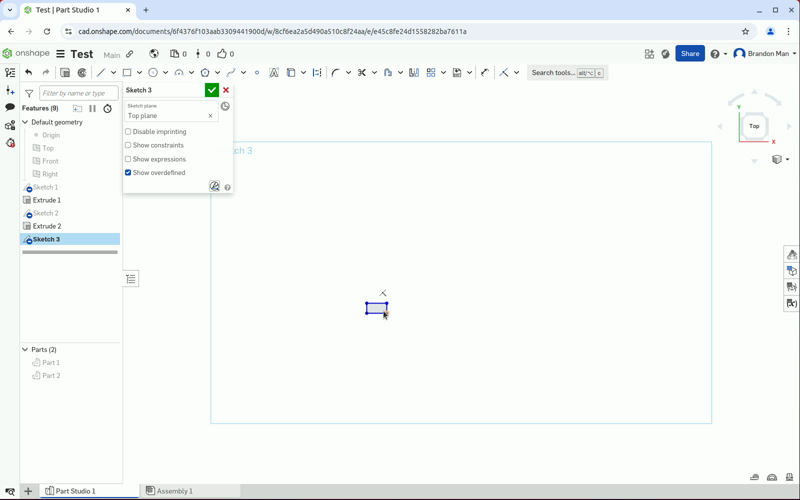
scroll(6)
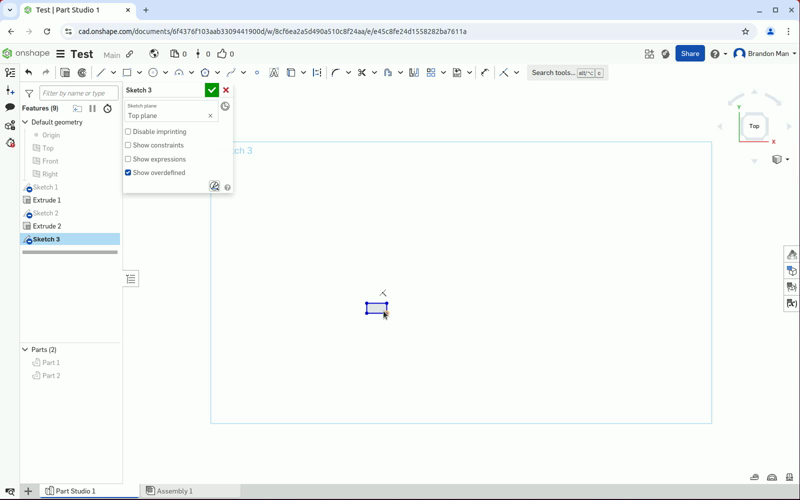
scroll(6)
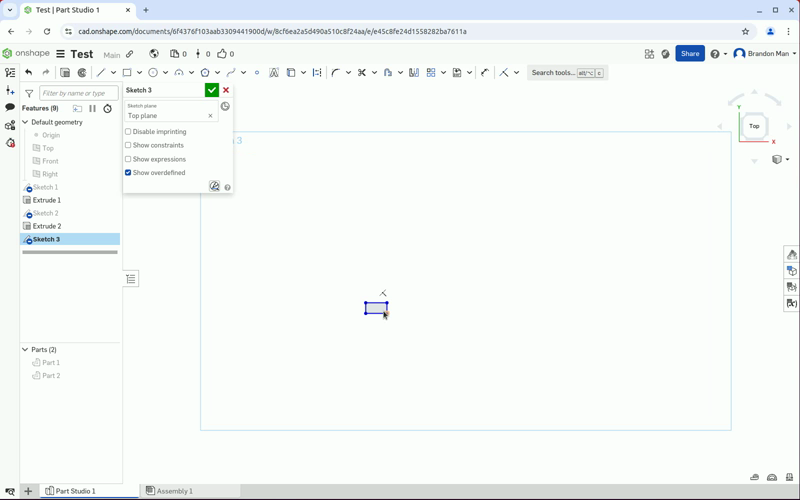
scroll(6)
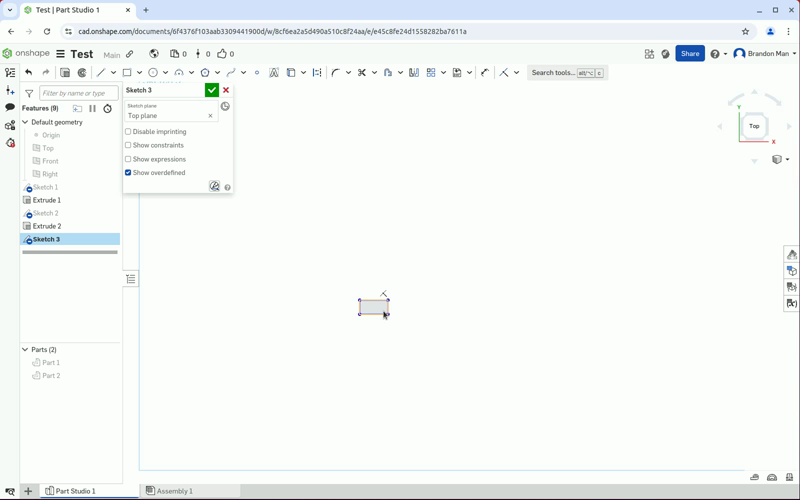
scroll(6)
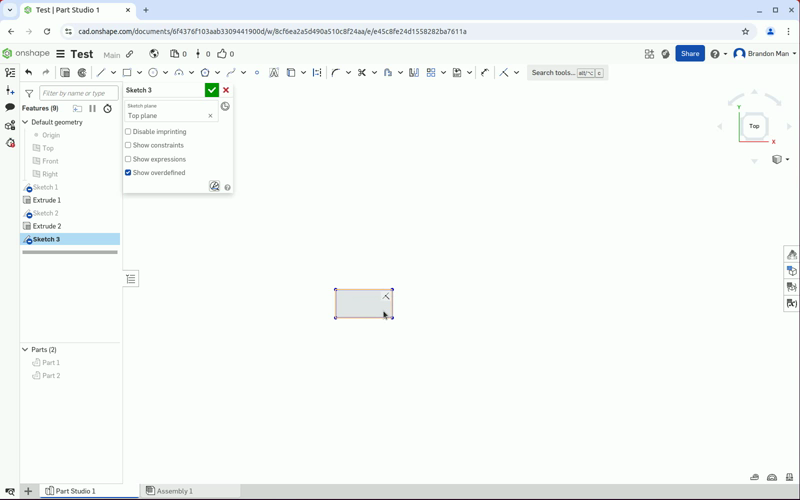
scroll(6)
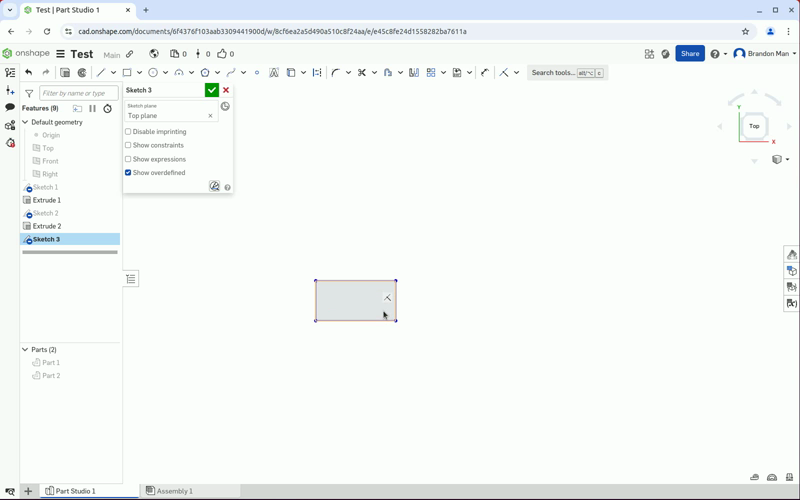
scroll(6)
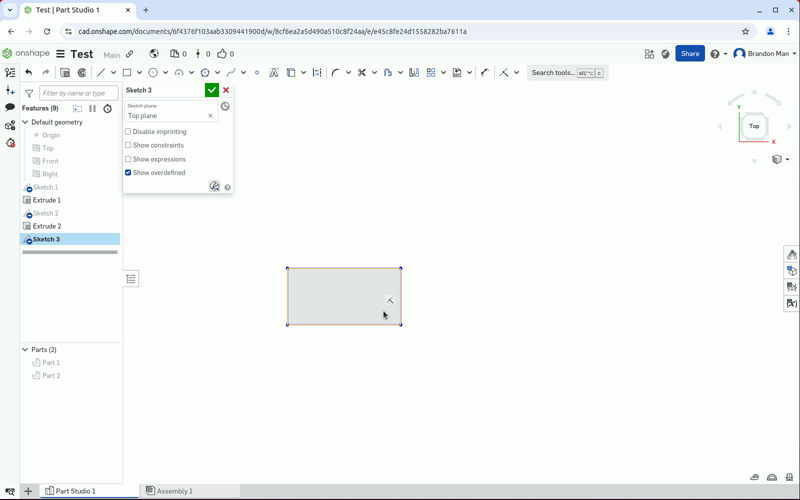
scroll(6)
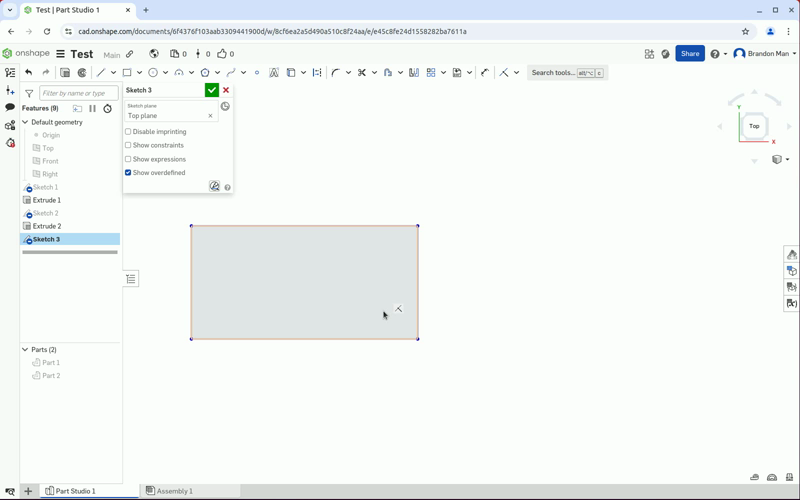
click(383, 310)
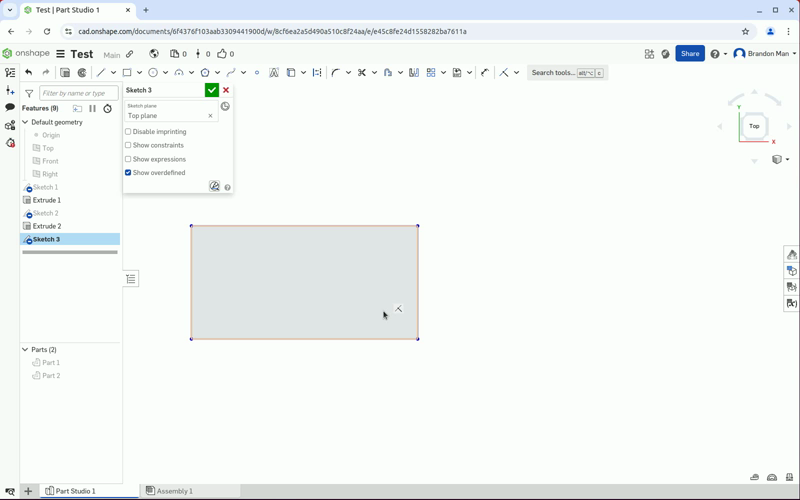
scroll(-6)
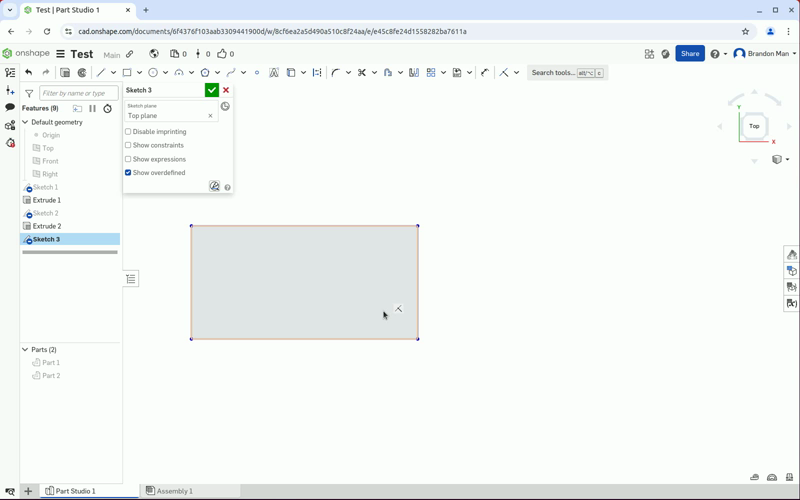
scroll(-6)
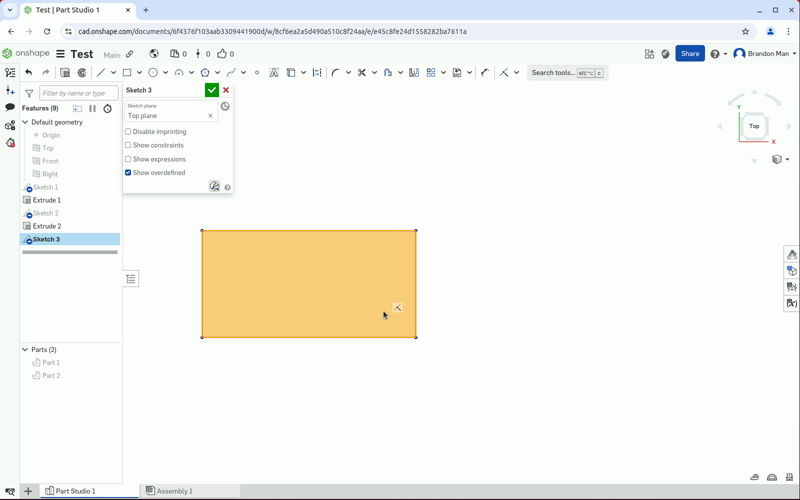
scroll(-6)
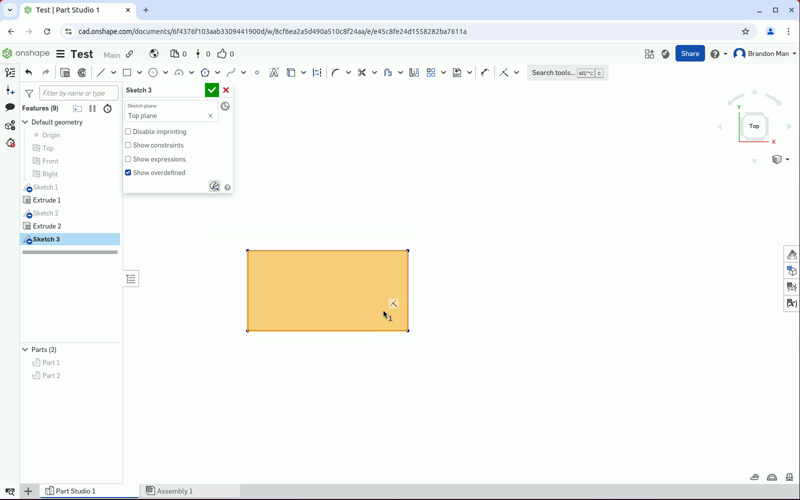
scroll(-6)
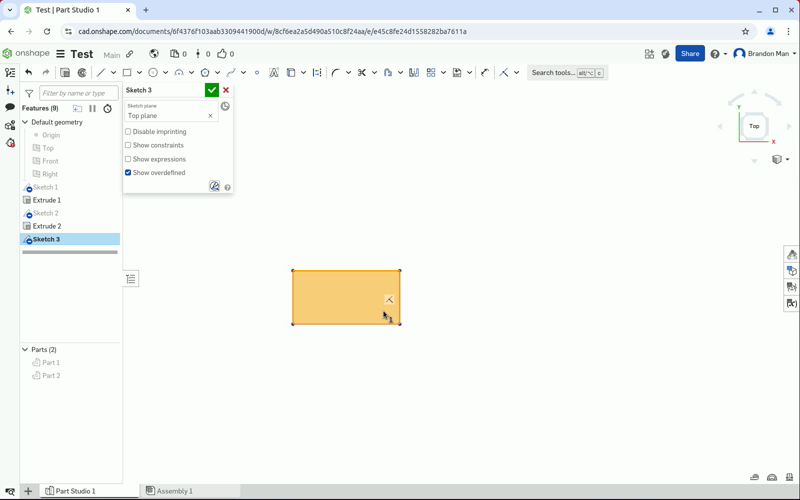
scroll(-6)
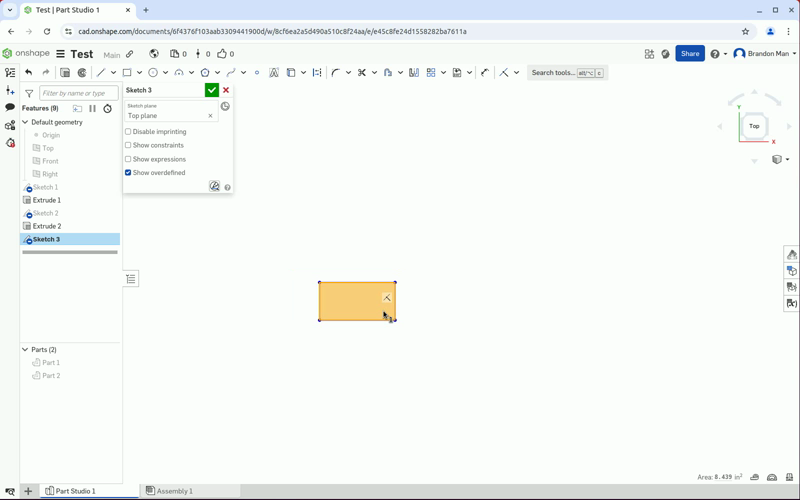
scroll(-6)
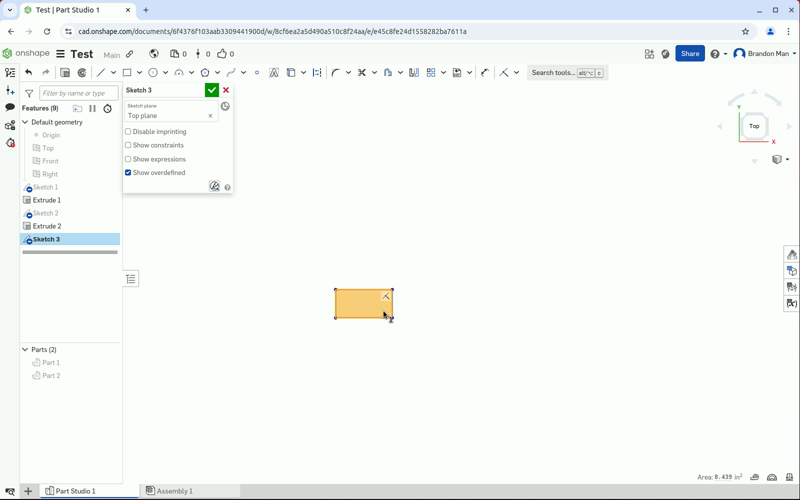
scroll(-6)
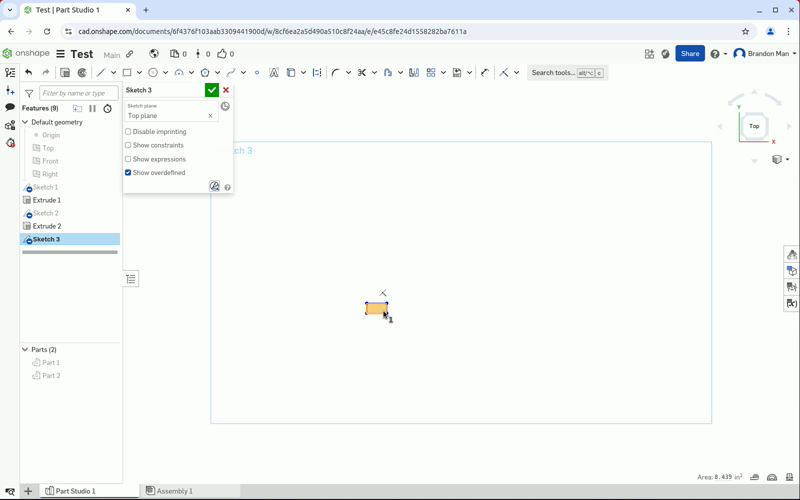
mouse_move(73, 352)
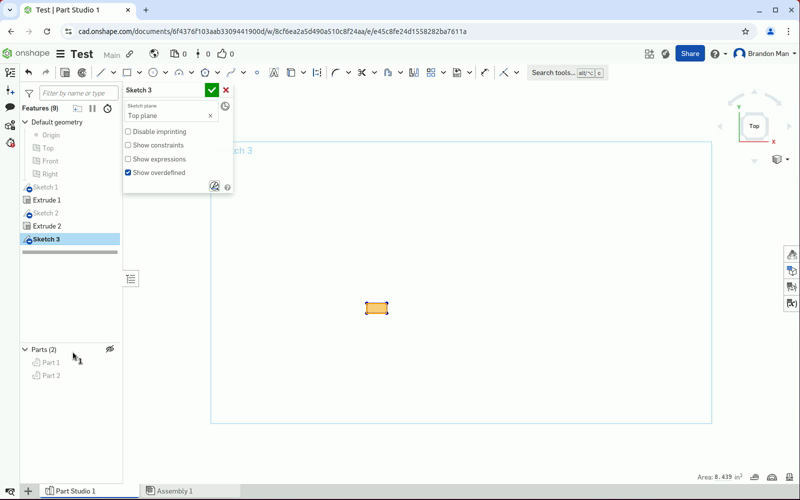
key(shift+y)
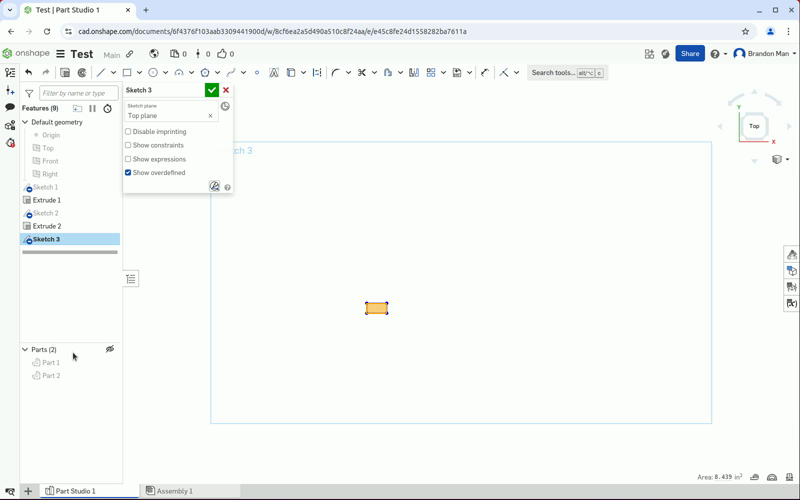
key(shift+e)
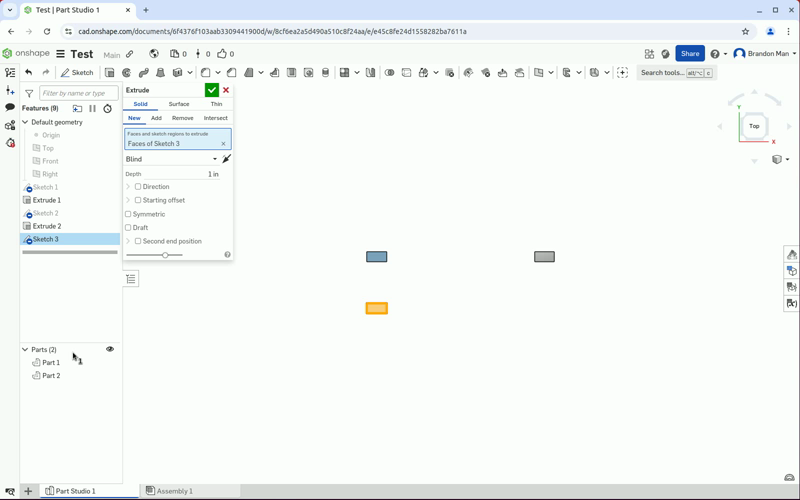
mouse_move(143, 106)
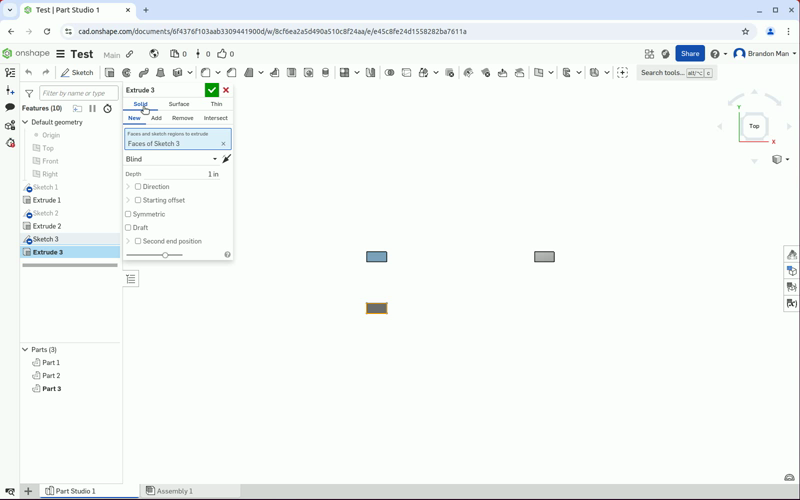
click(143, 106)
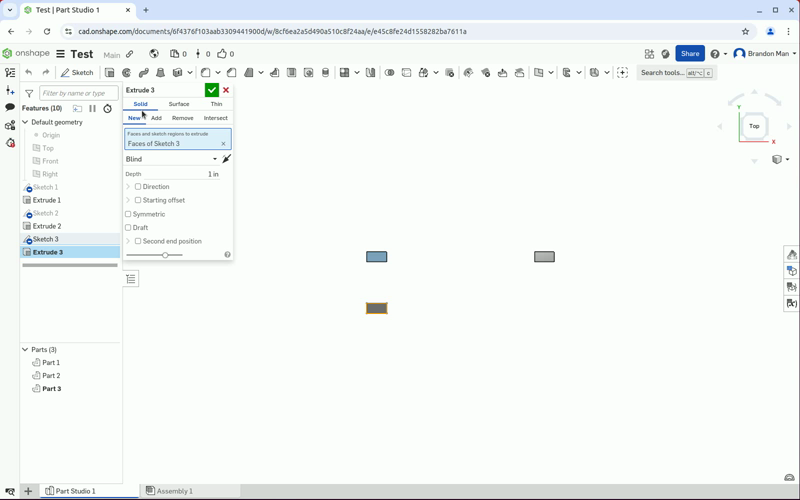
mouse_move(137, 120)
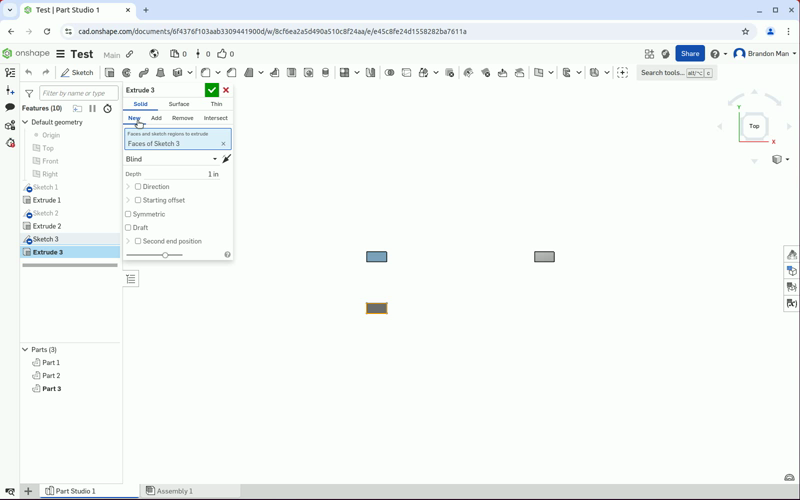
click(137, 120)
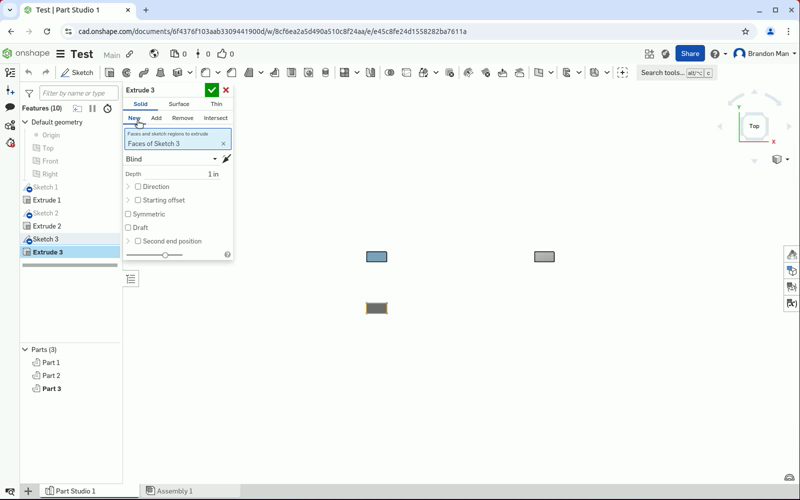
key(tab, 4)
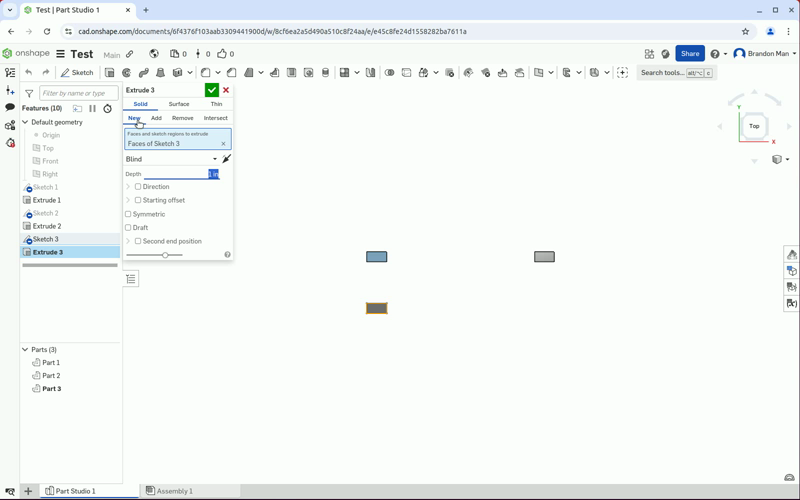
text(1.926)
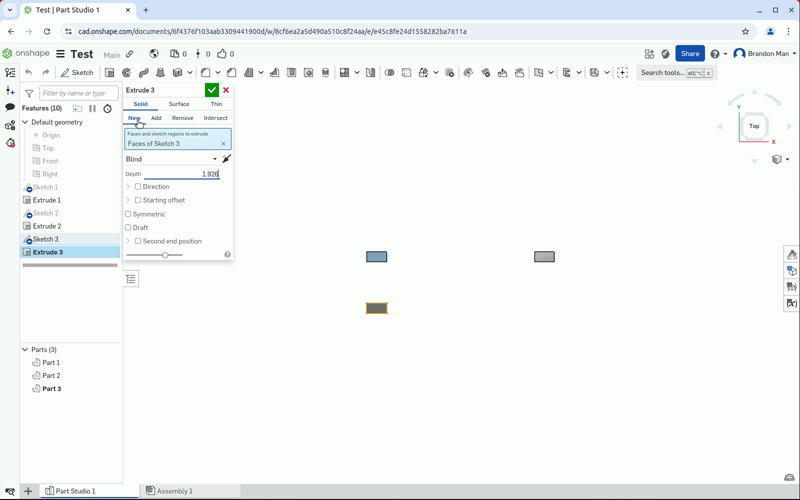
key(enter)
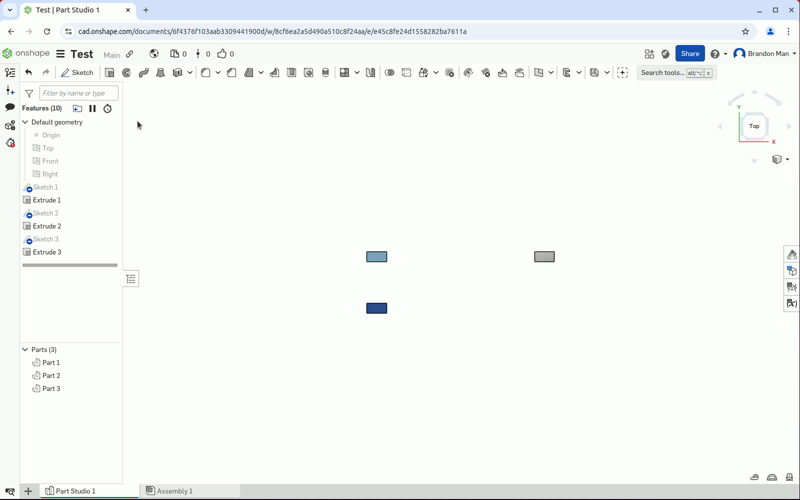
key(shift+h)
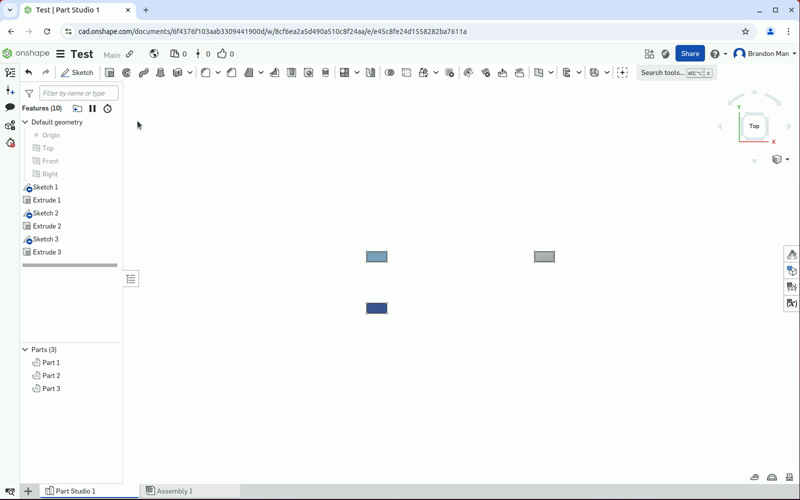
key(shift+h)
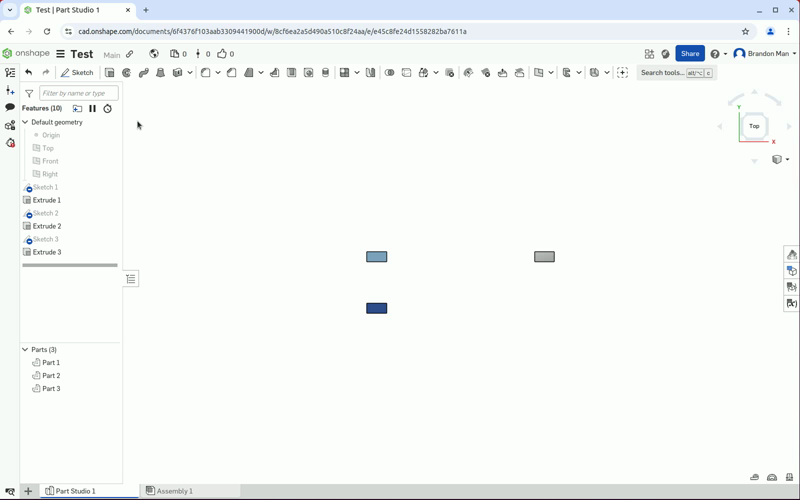
mouse_move(73, 189)
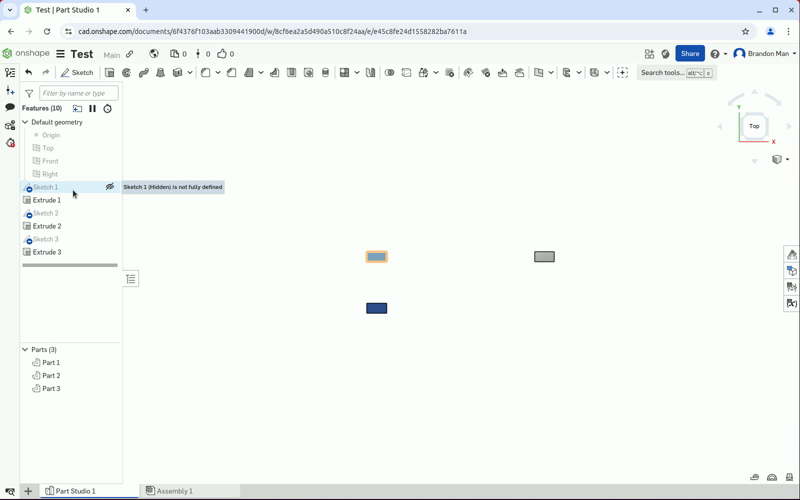
click(73, 189)
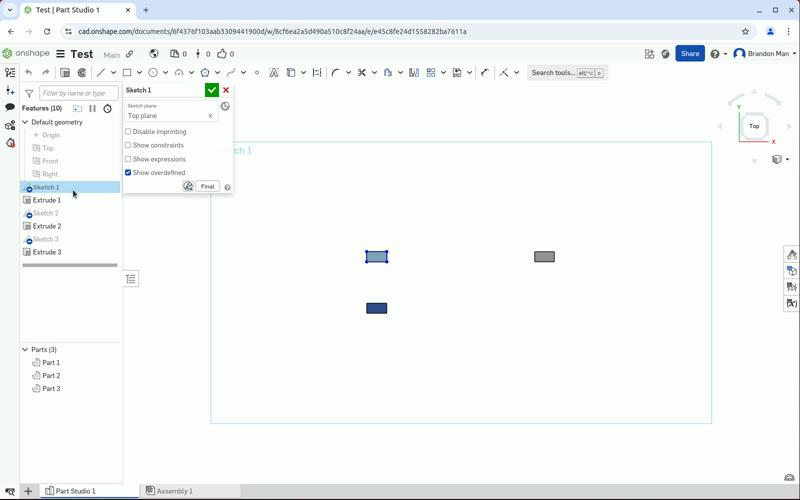
mouse_move(229, 92)
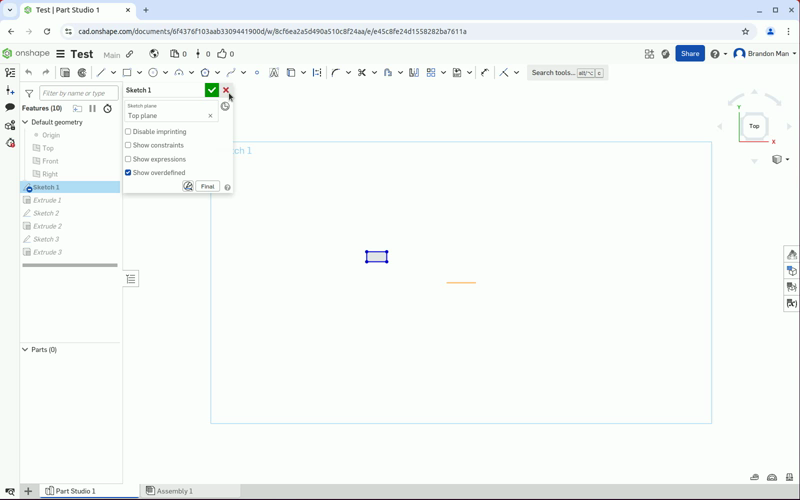
click(229, 92)
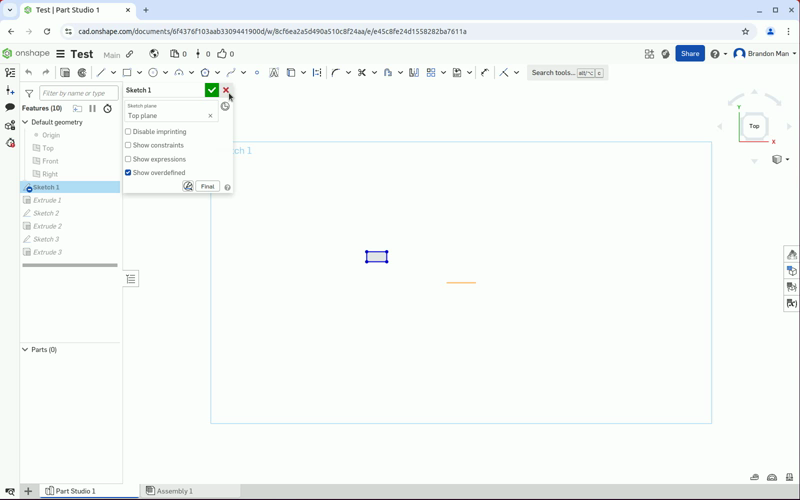
key(shift+s)
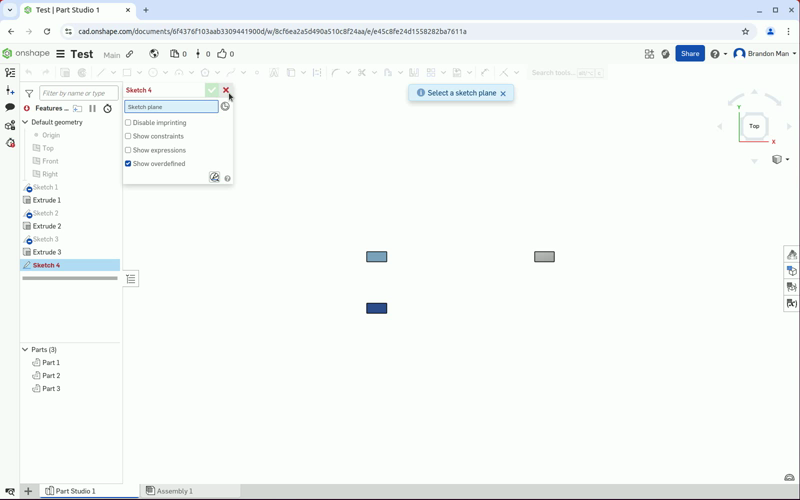
mouse_move(73, 150)
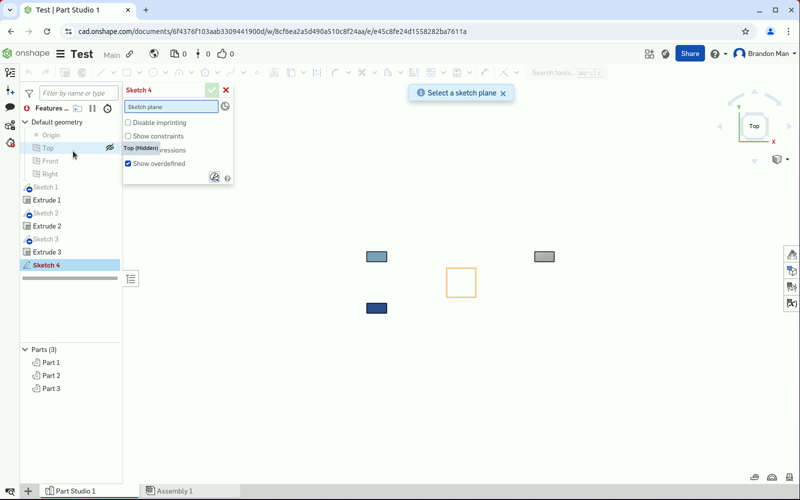
click(73, 150)
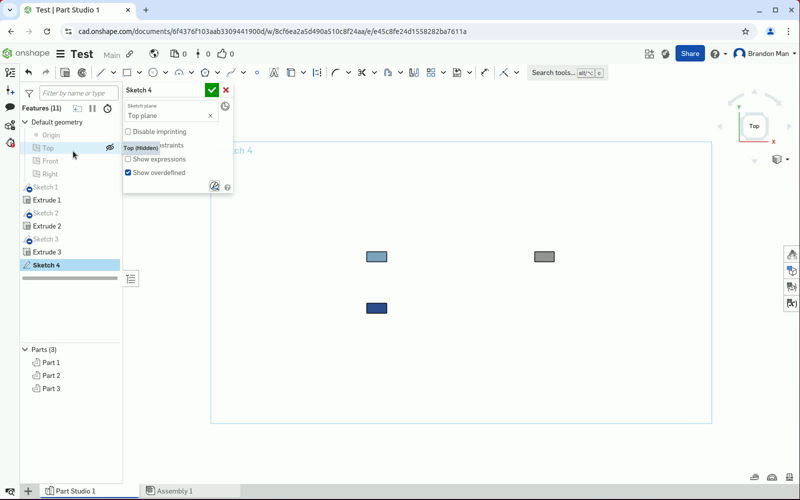
mouse_move(73, 352)
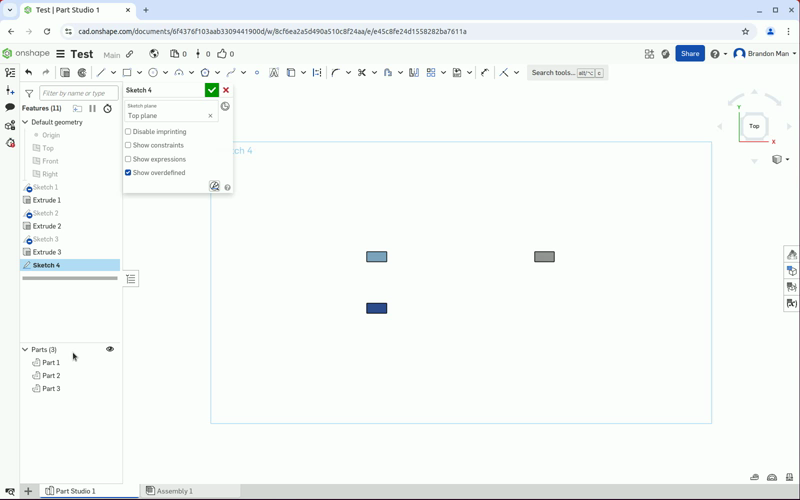
key(y)
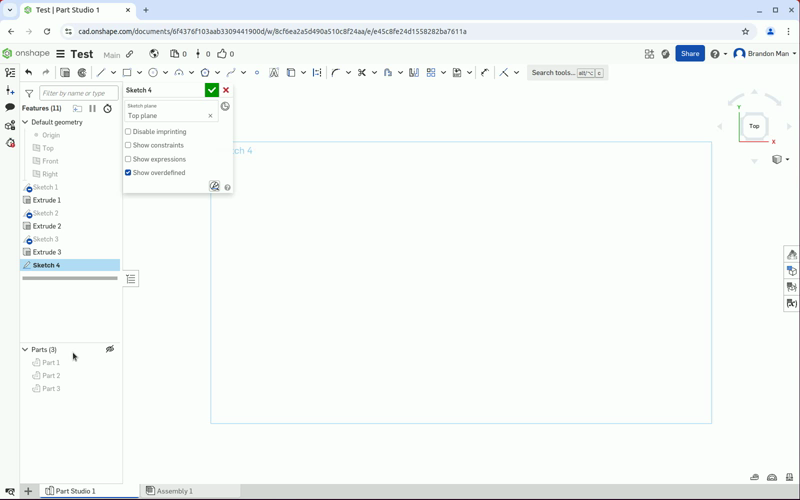
key(l)
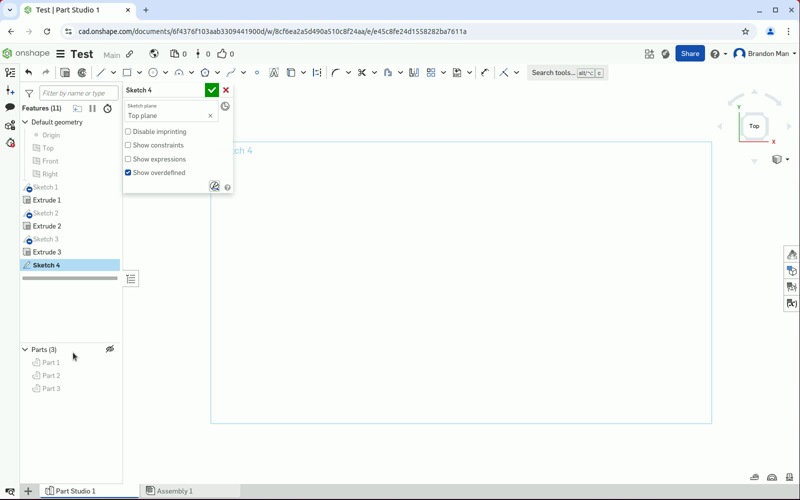
key_down(shift)
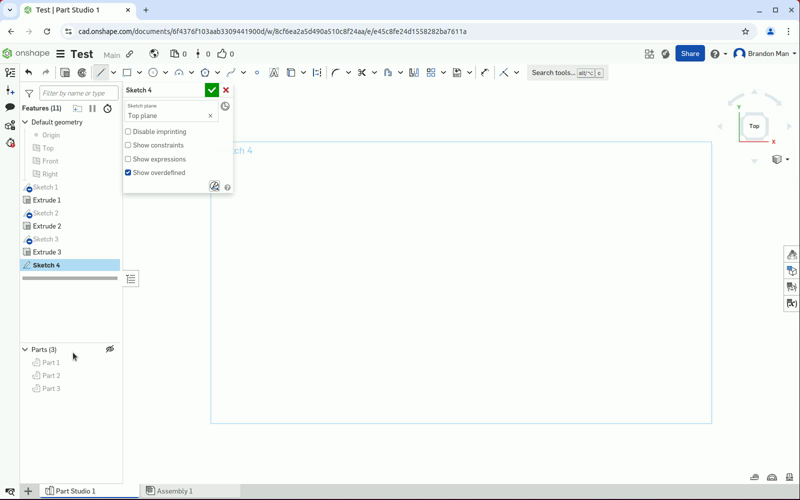
mouse_move(534, 313)
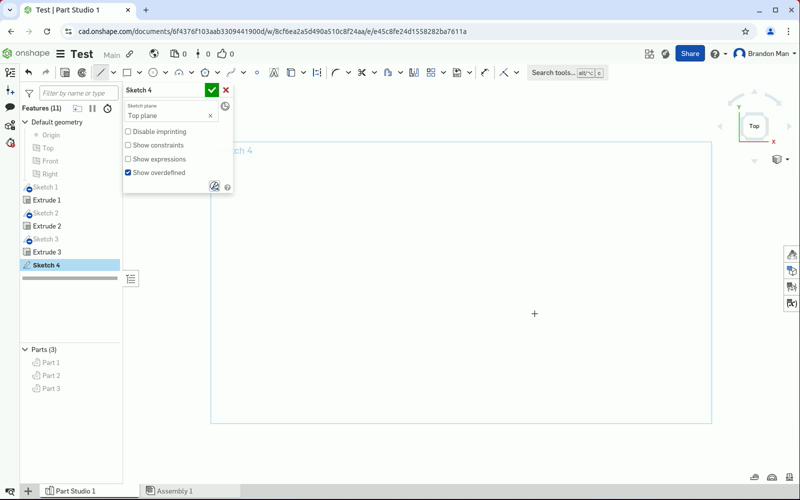
click(534, 313)
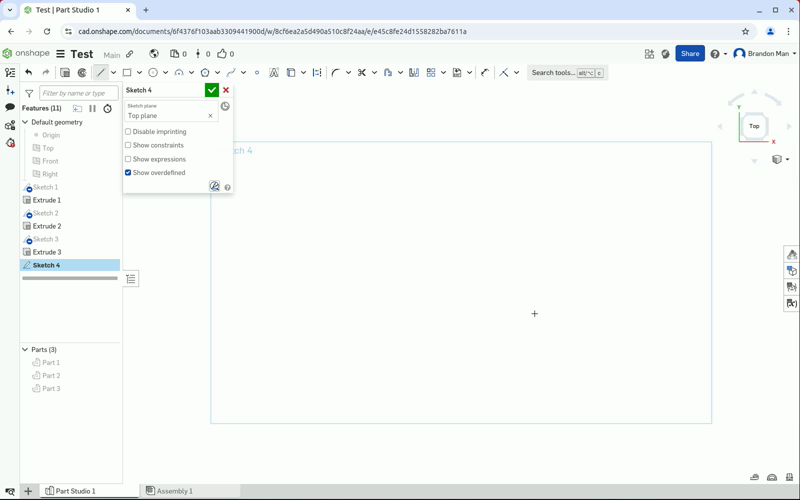
key_up(shift)
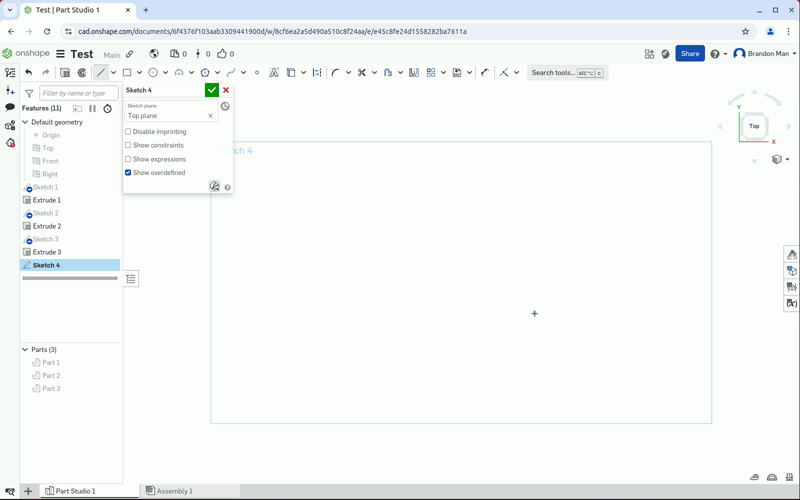
key_down(shift)
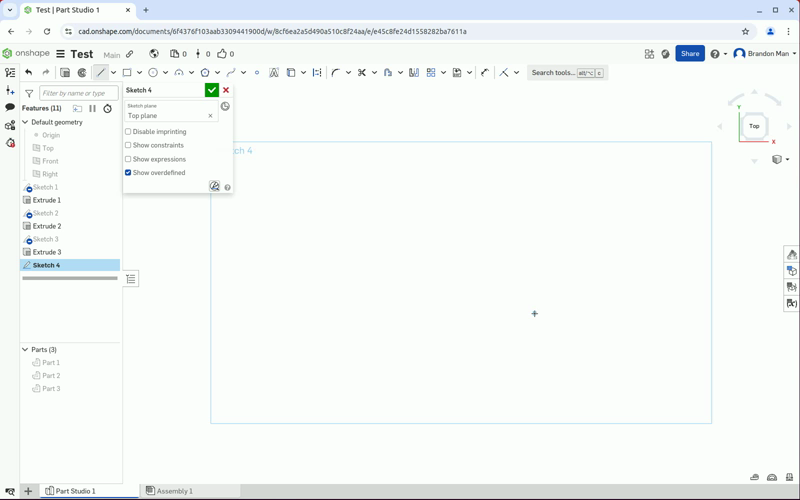
mouse_move(564, 313)
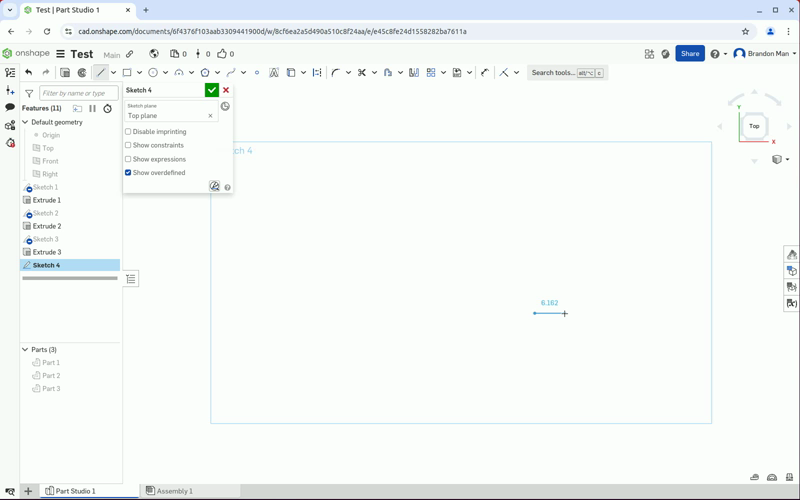
mouse_move(554, 313)
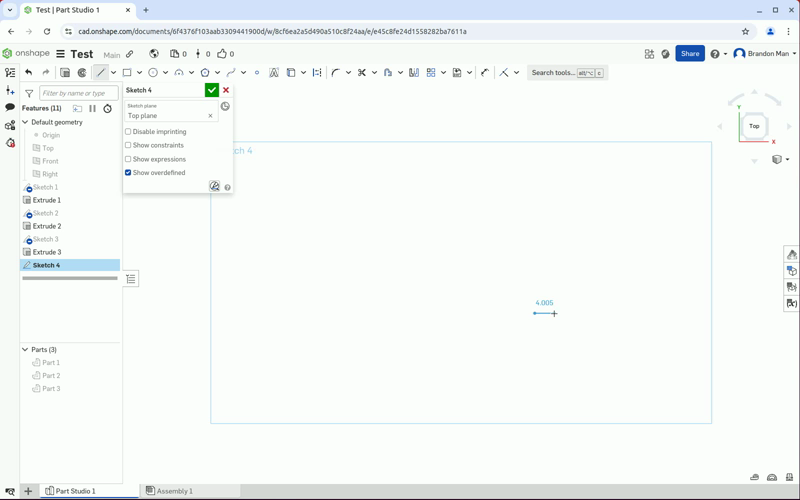
click(554, 313)
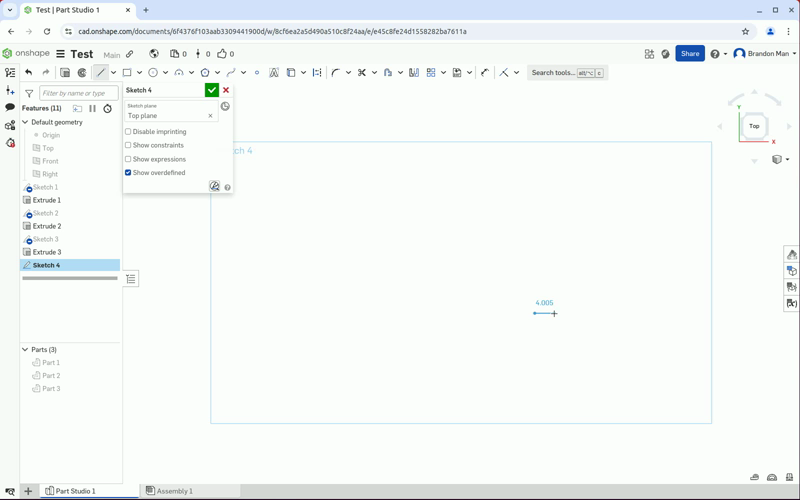
key_up(shift)
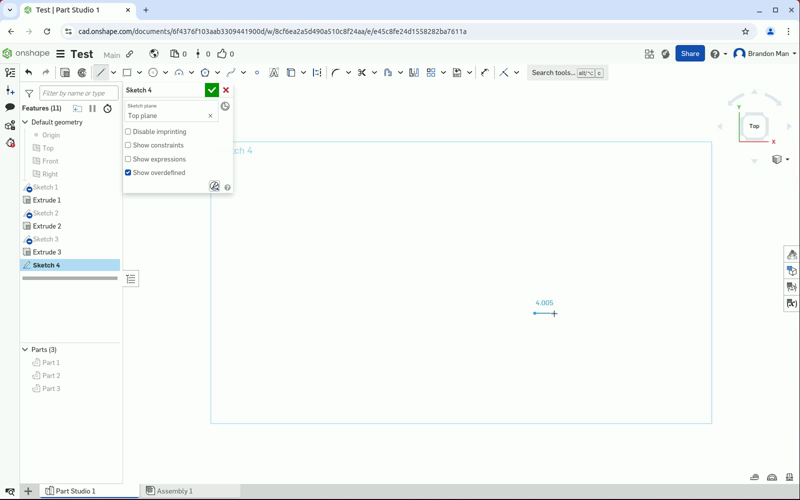
key_down(shift)
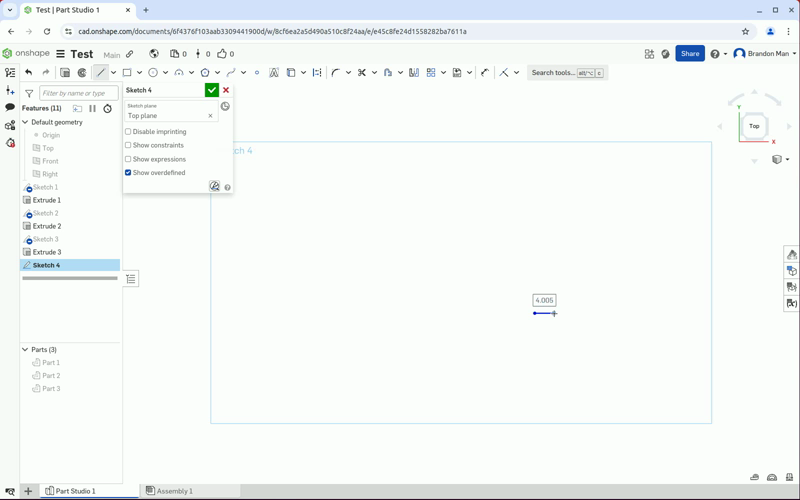
mouse_move(584, 313)
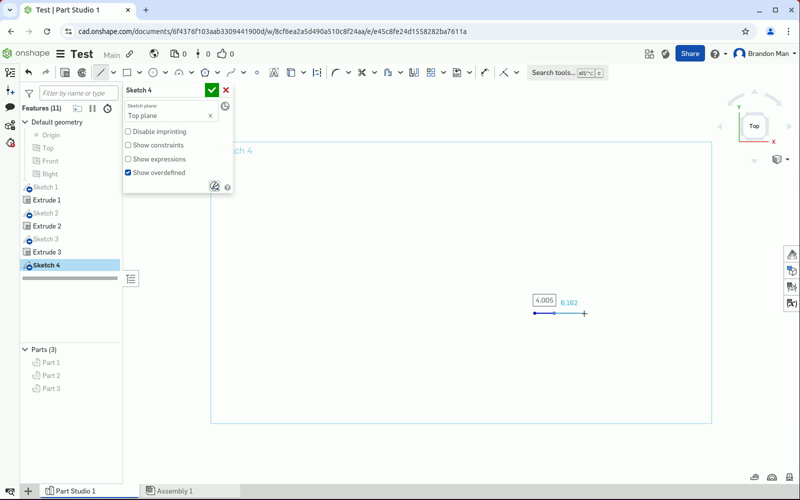
mouse_move(554, 303)
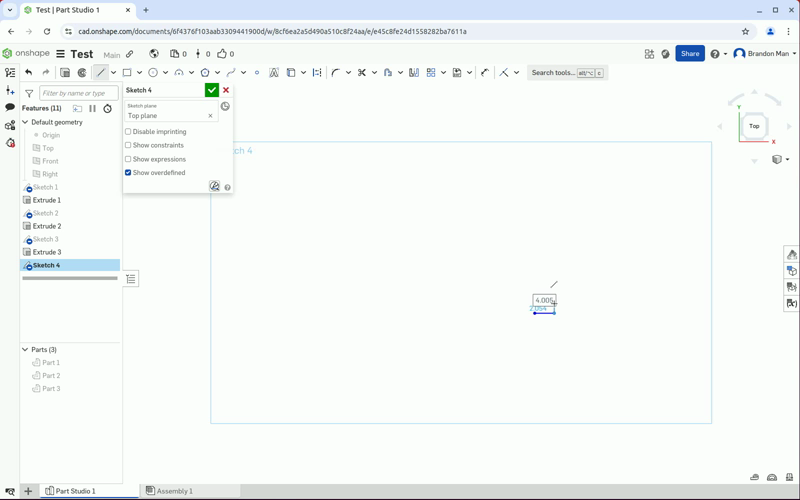
click(554, 303)
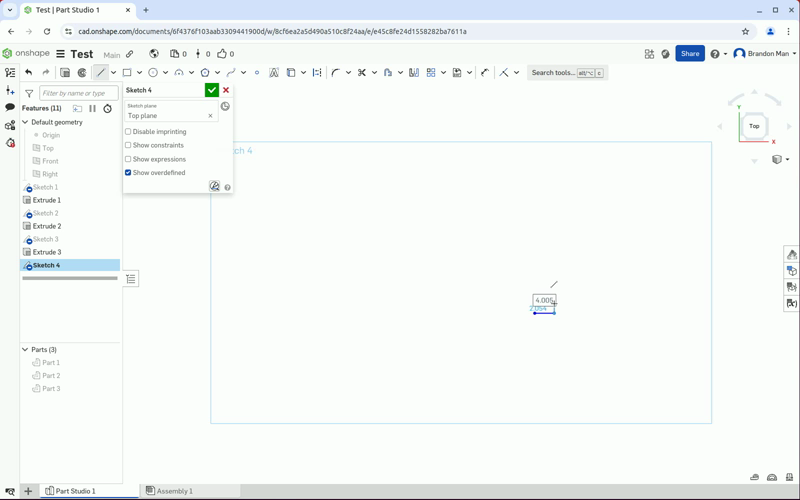
key_up(shift)
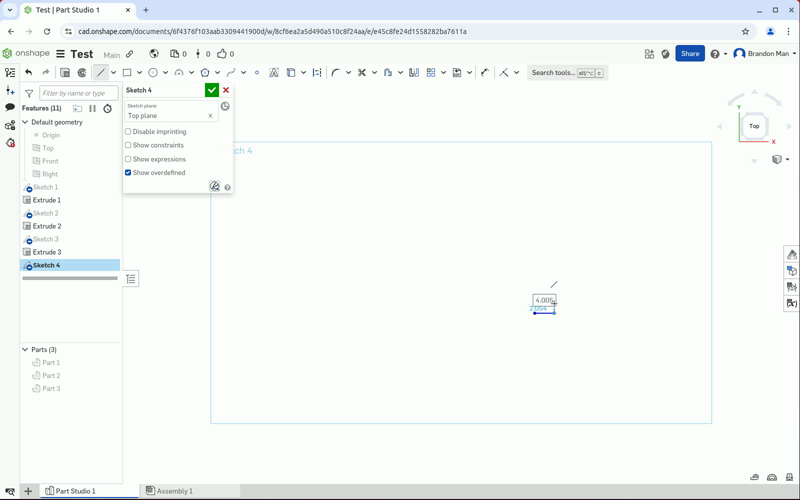
key_down(shift)
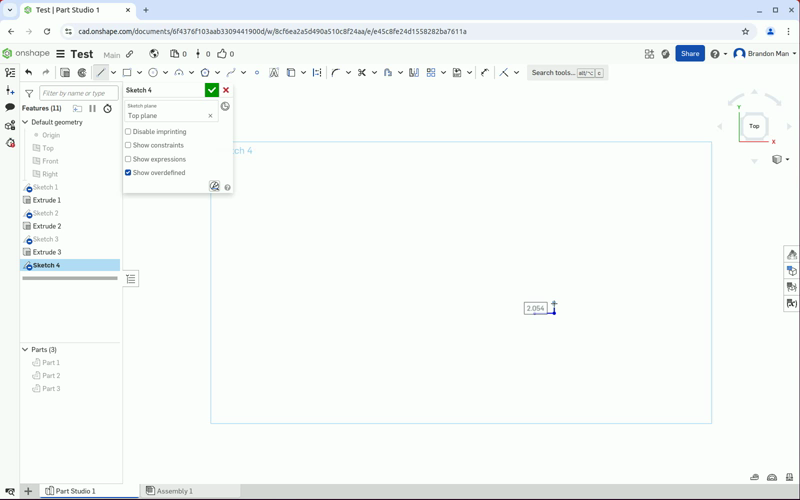
mouse_move(584, 303)
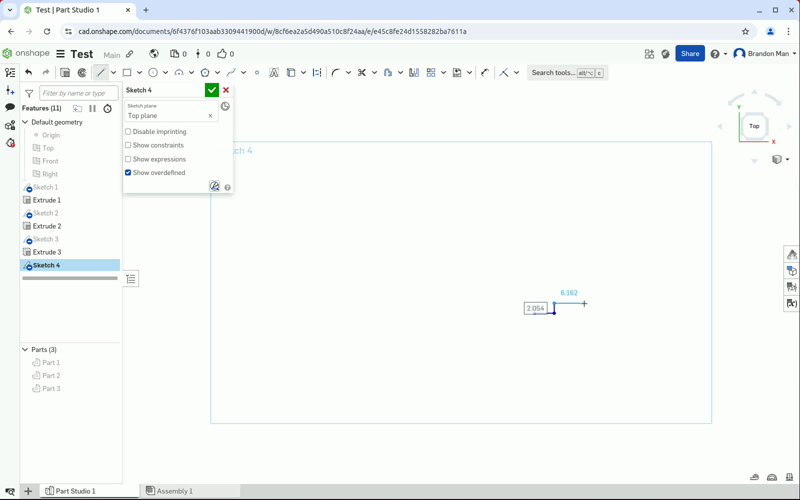
mouse_move(534, 303)
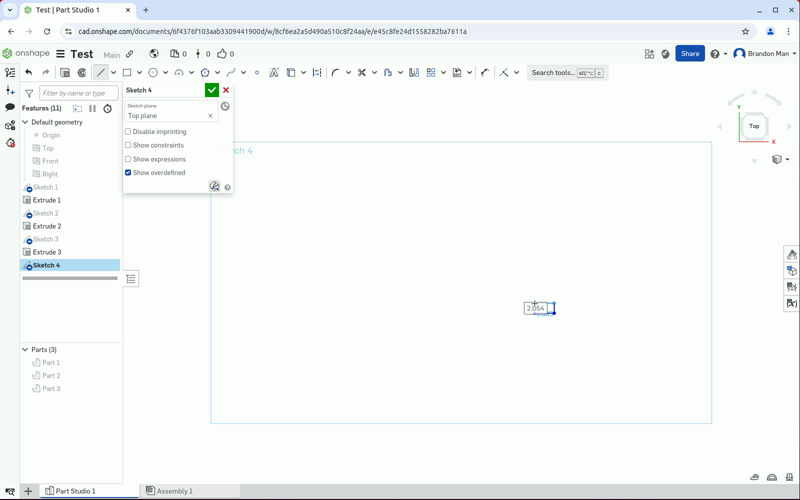
click(534, 303)
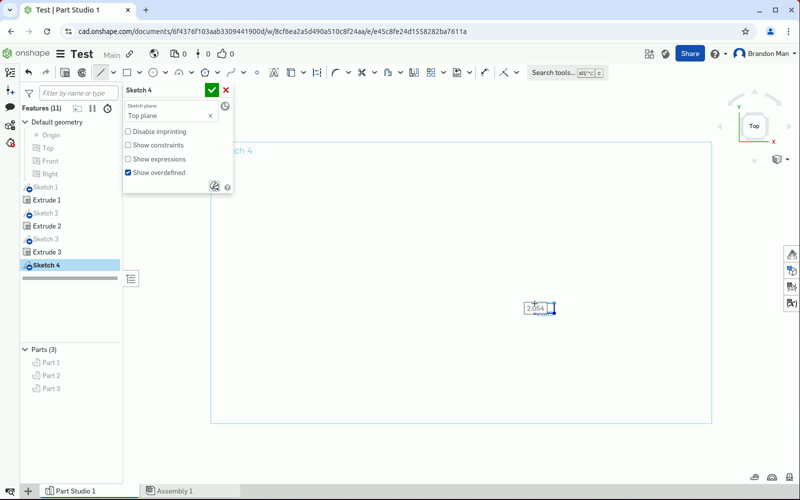
key_up(shift)
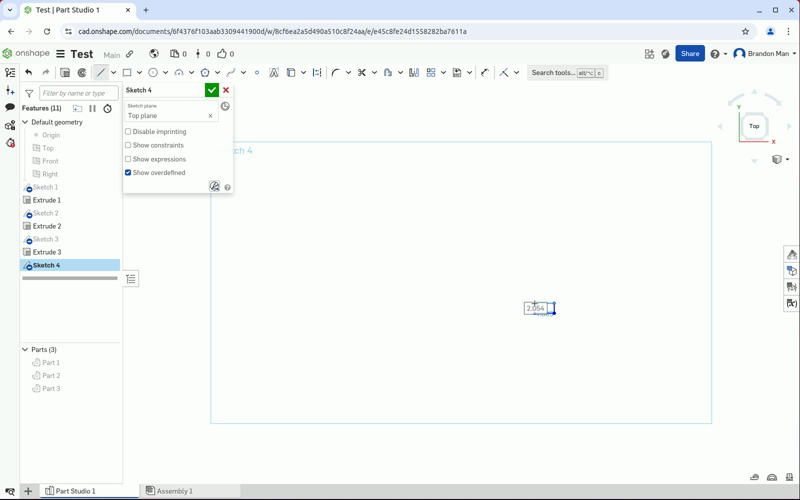
mouse_move(564, 303)
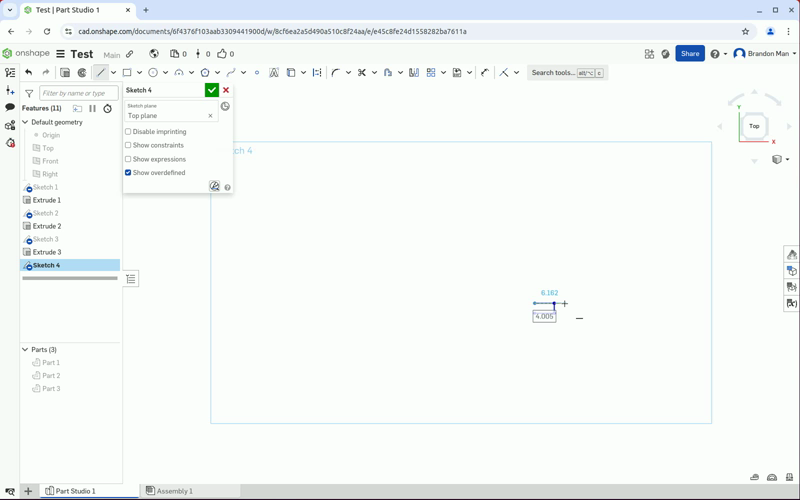
key_down(shift)
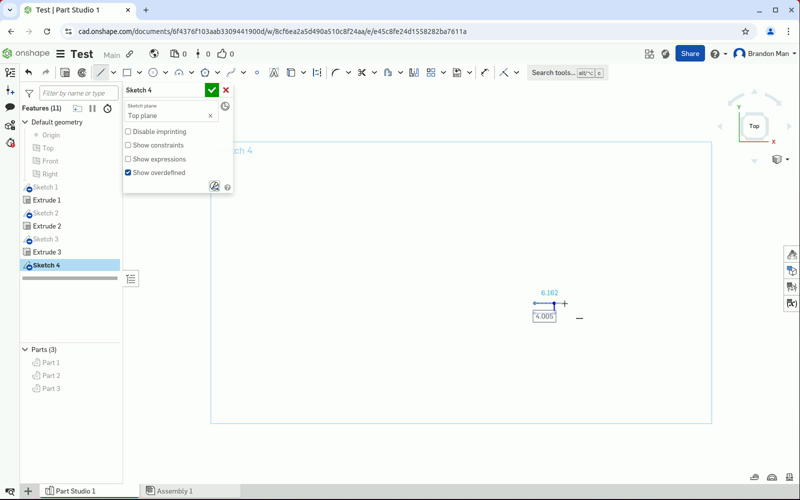
mouse_move(534, 313)
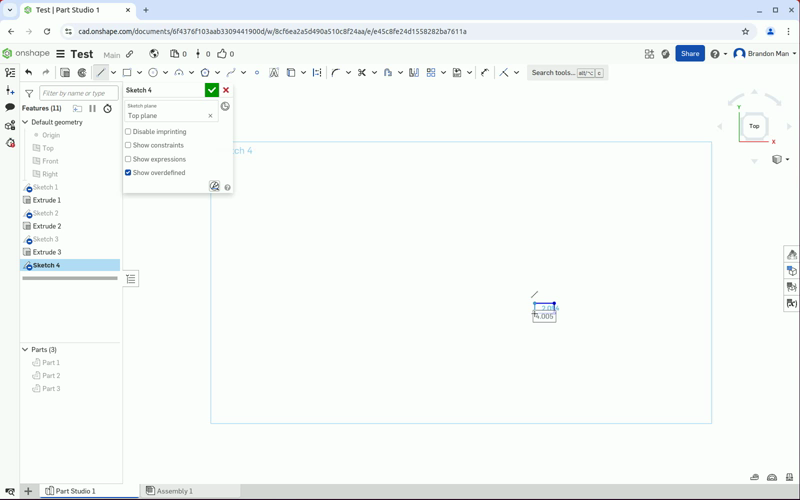
key_up(shift)
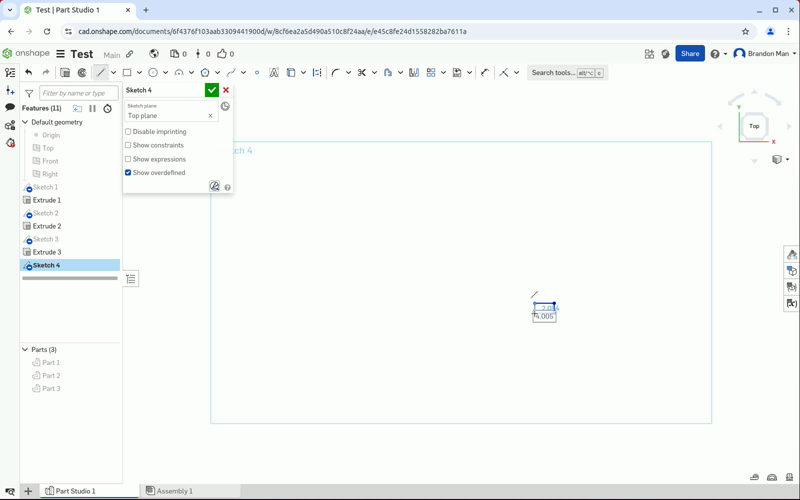
click(534, 313)
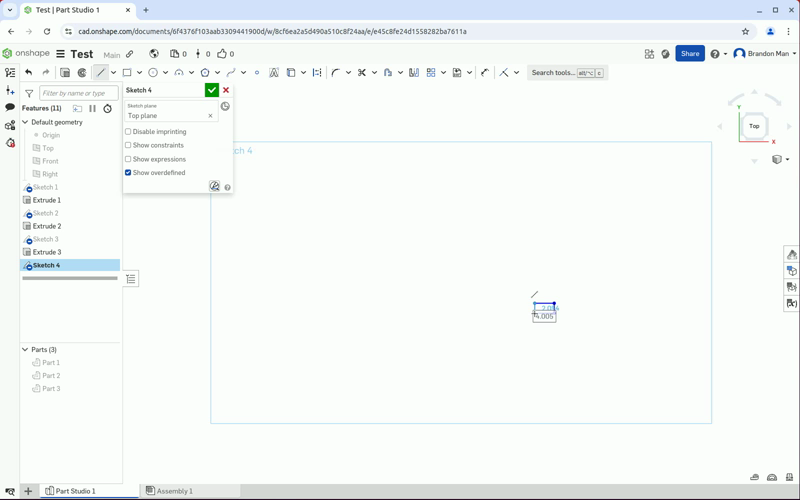
key(esc)
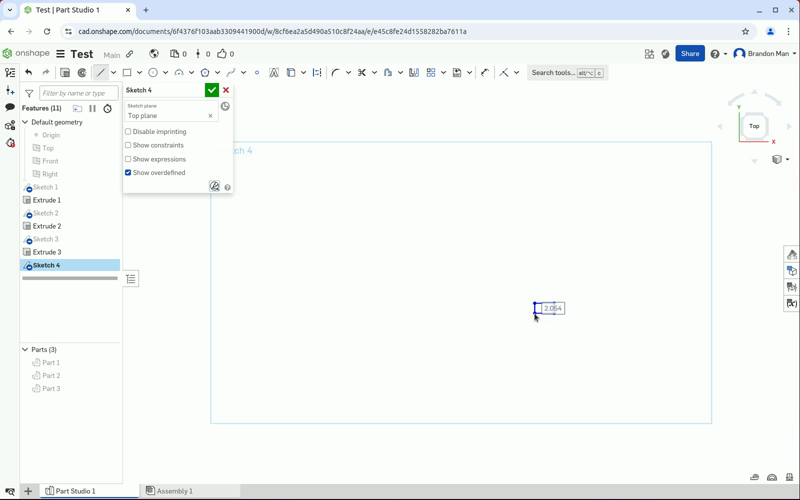
mouse_move(551, 308)
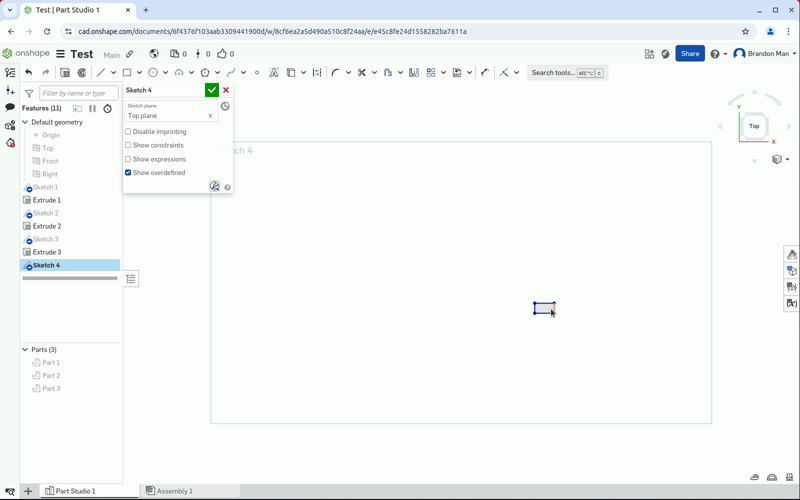
scroll(6)
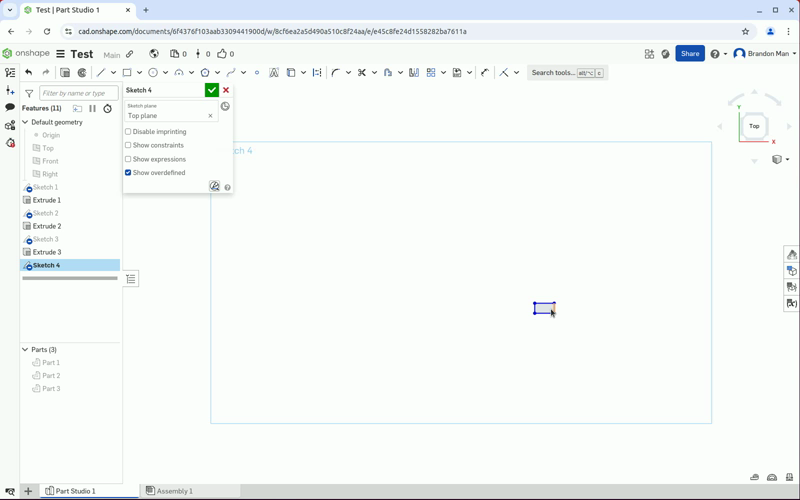
scroll(6)
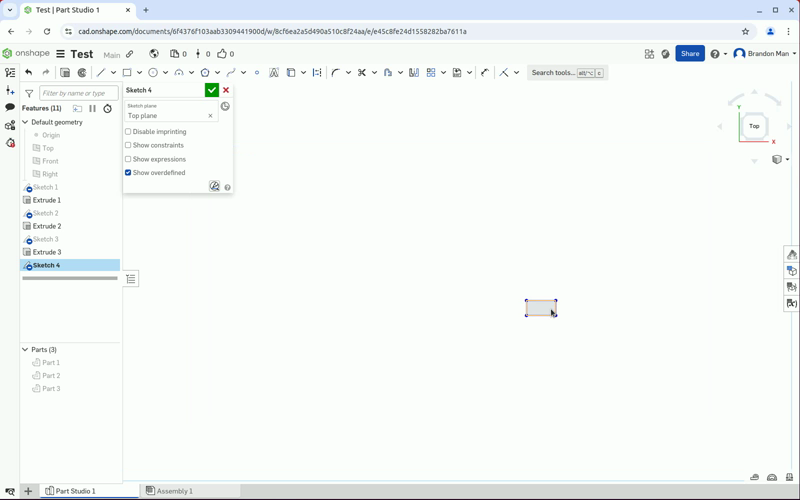
scroll(6)
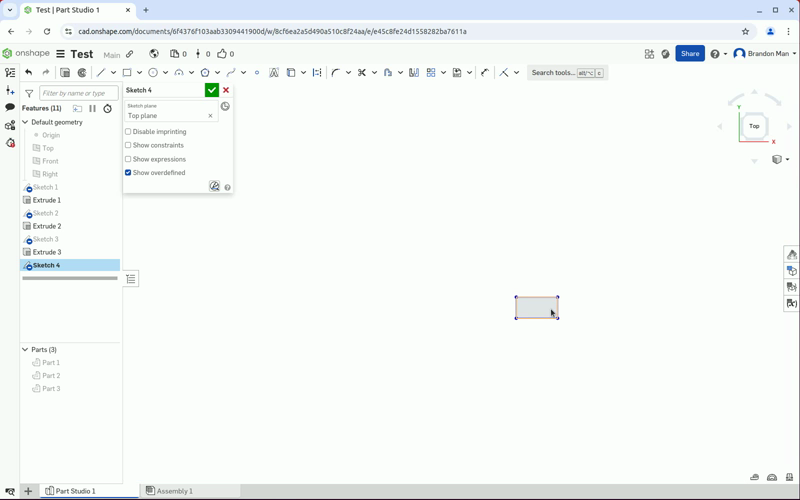
scroll(6)
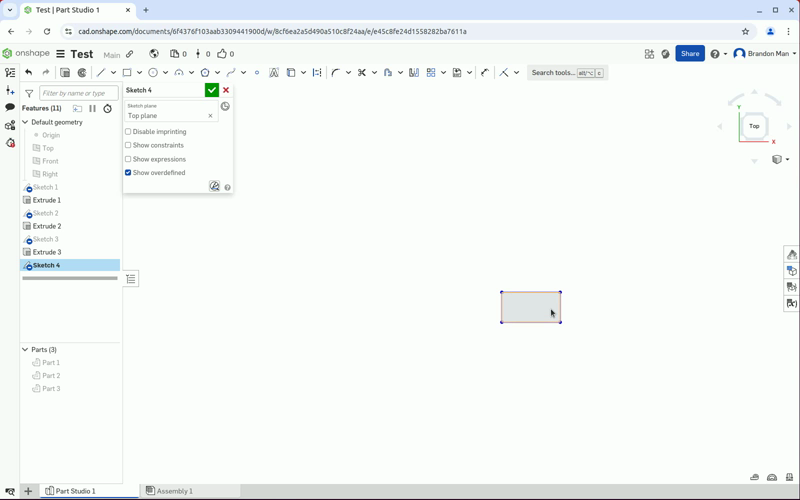
scroll(6)
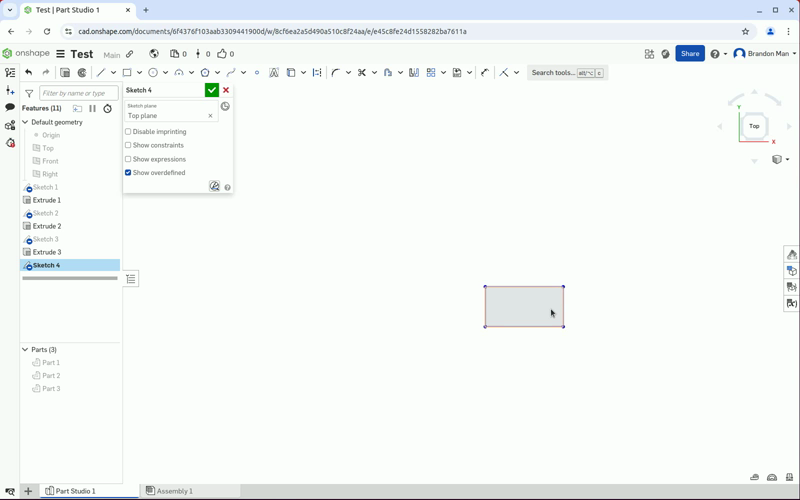
scroll(6)
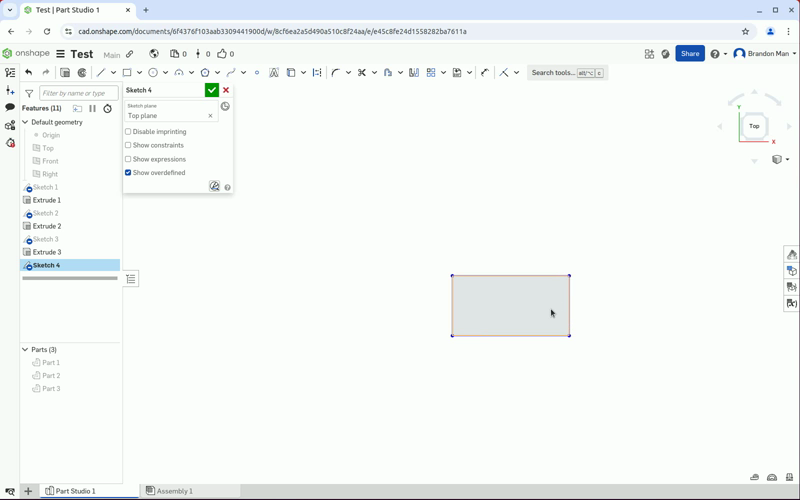
scroll(6)
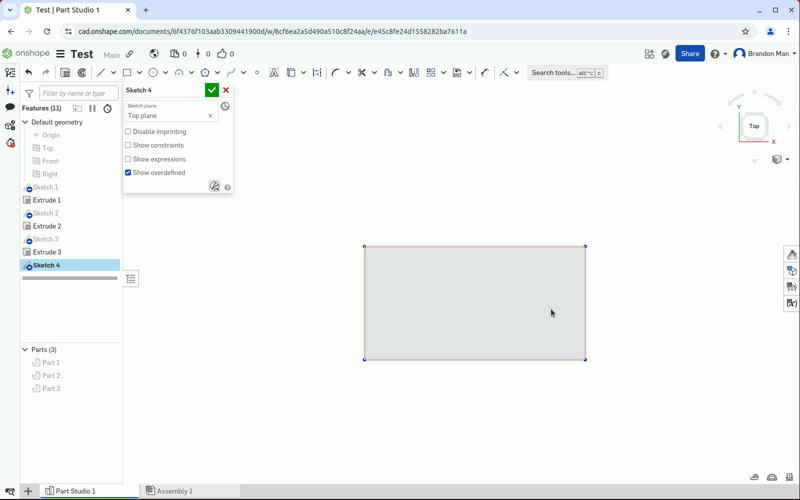
click(551, 308)
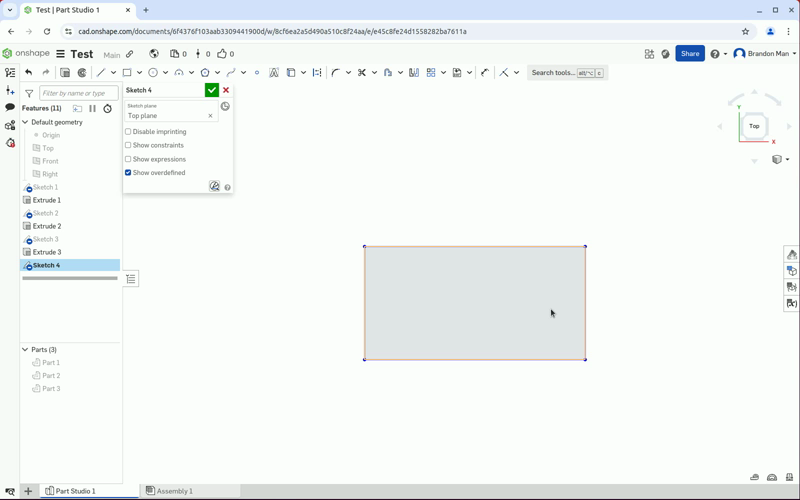
scroll(-6)
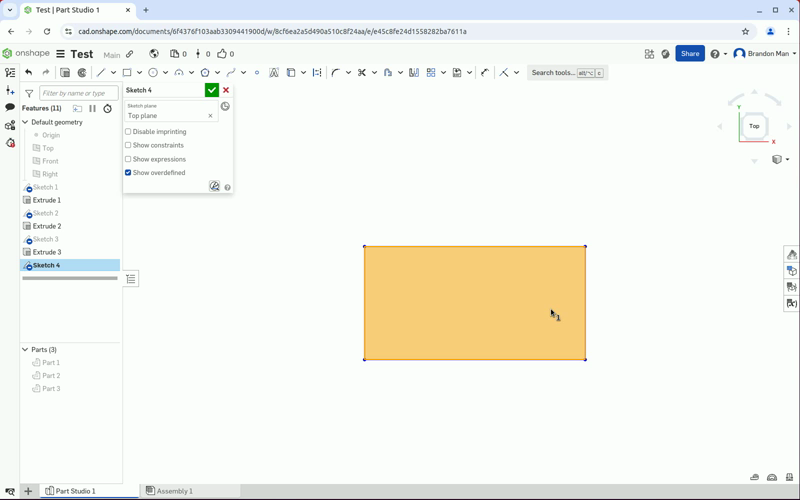
scroll(-6)
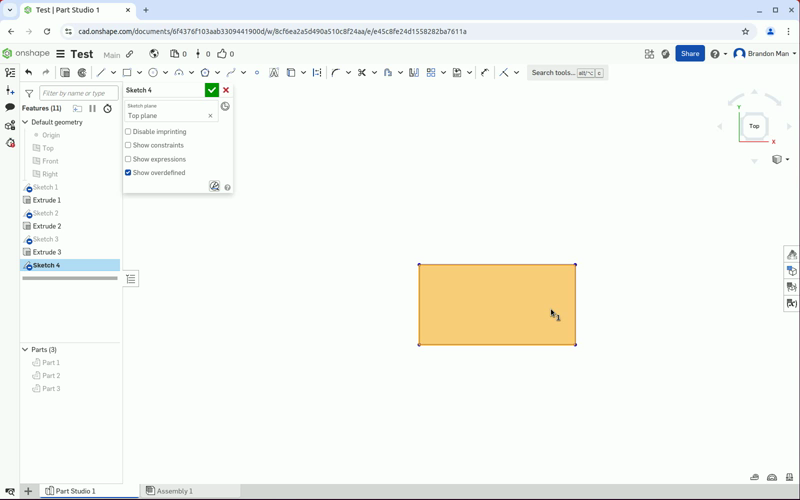
scroll(-6)
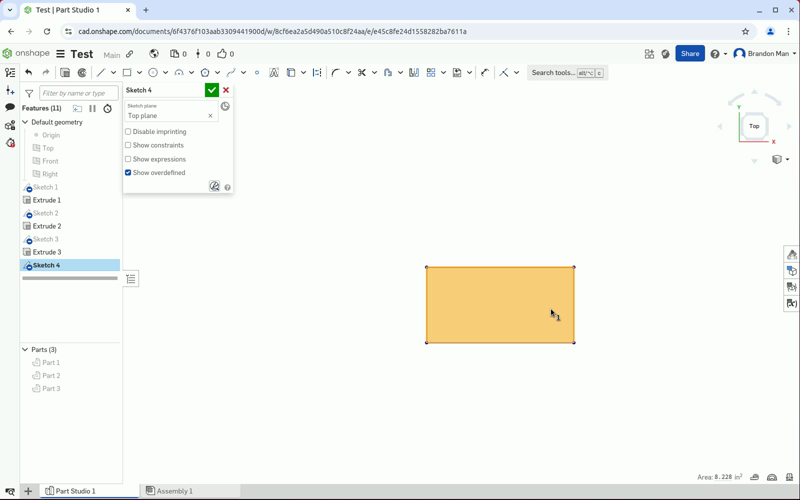
scroll(-6)
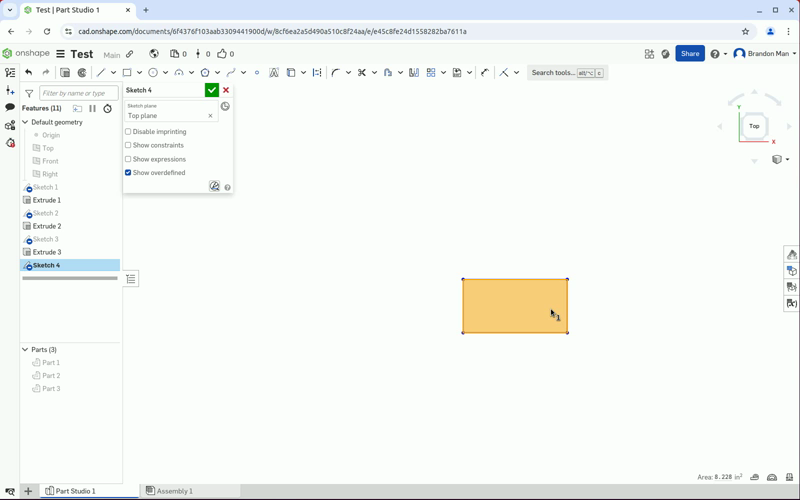
scroll(-6)
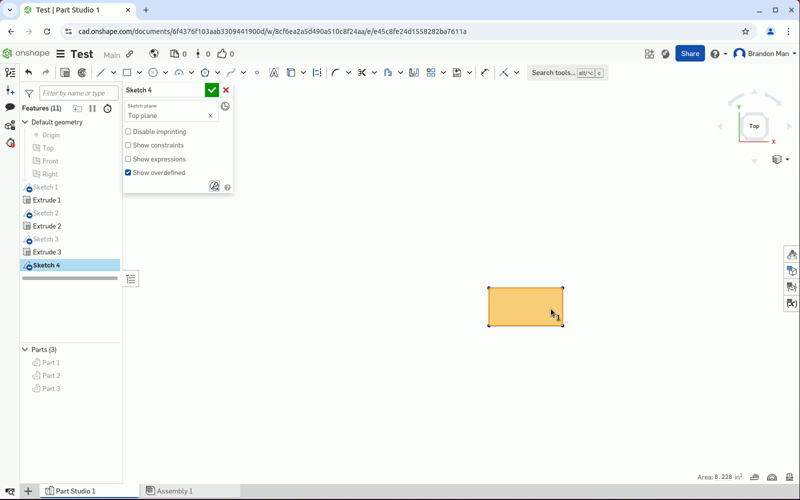
scroll(-6)
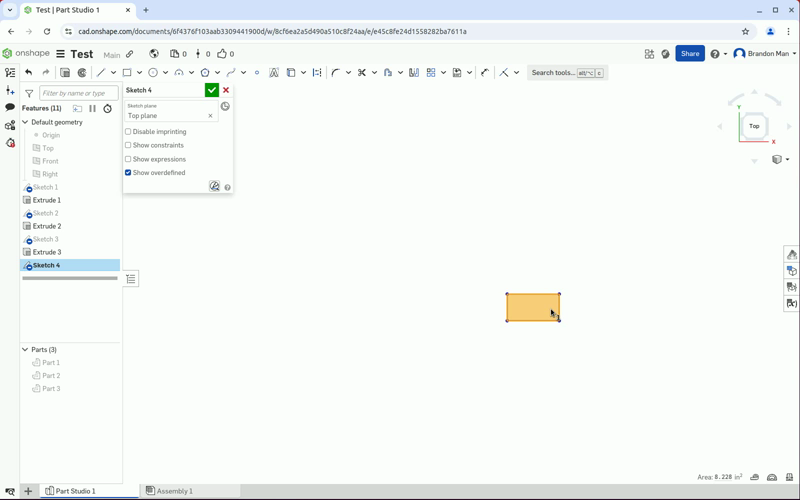
scroll(-6)
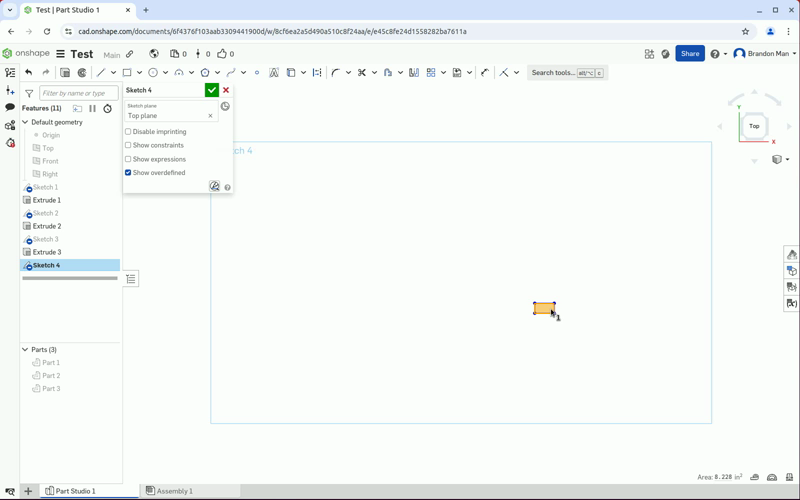
mouse_move(73, 352)
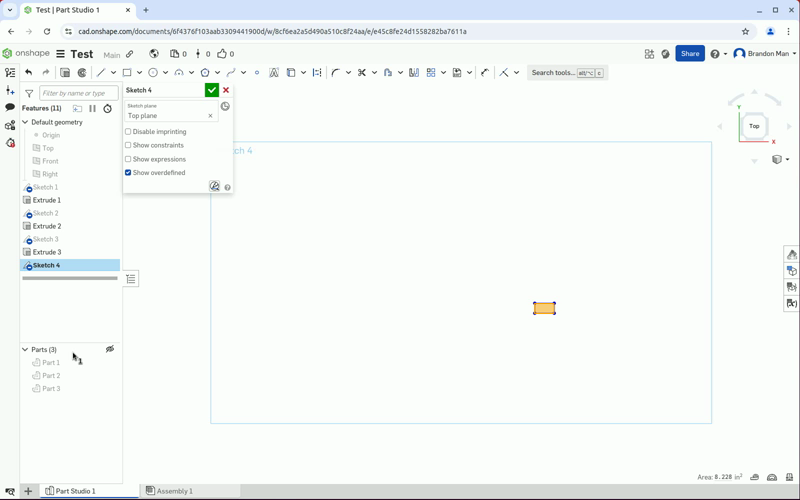
key(shift+y)
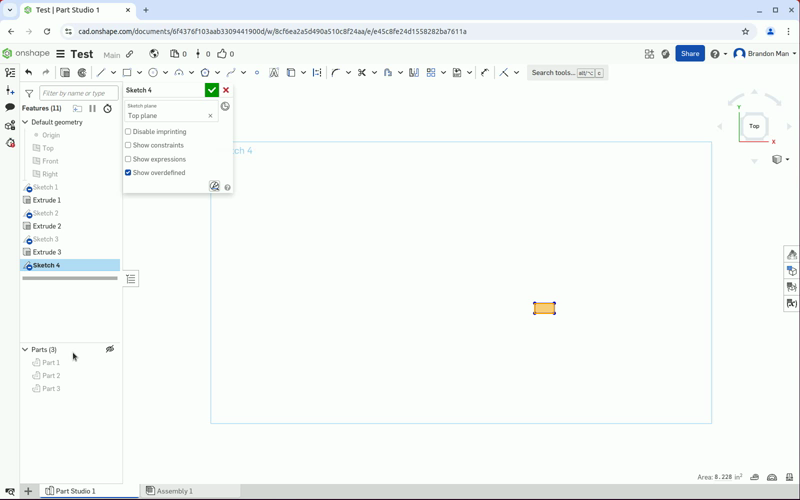
key(shift+e)
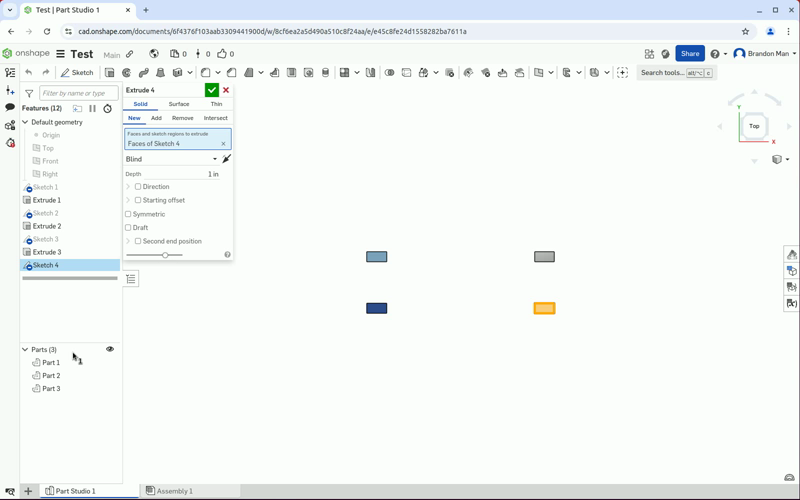
mouse_move(143, 106)
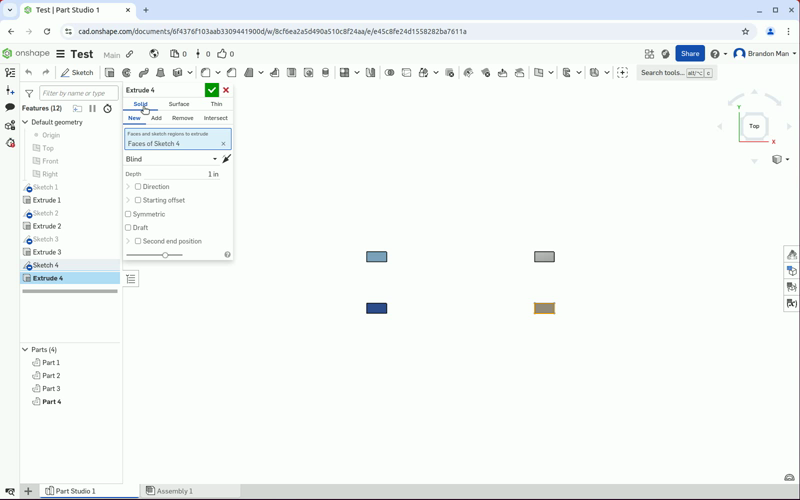
click(143, 106)
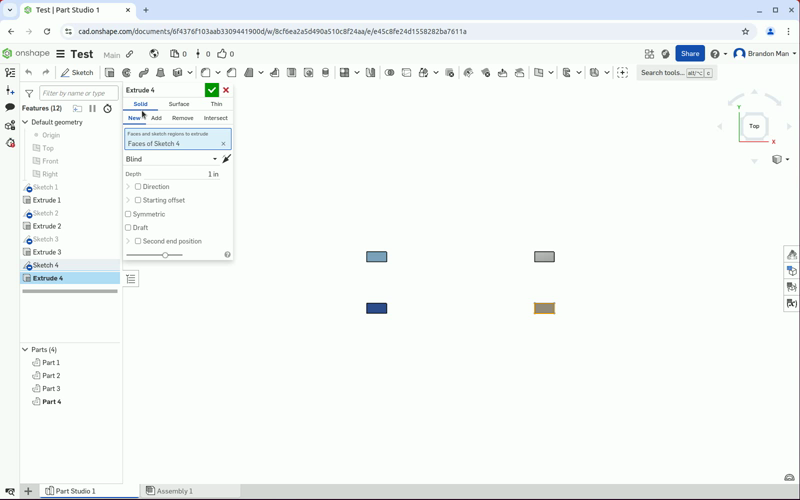
mouse_move(137, 120)
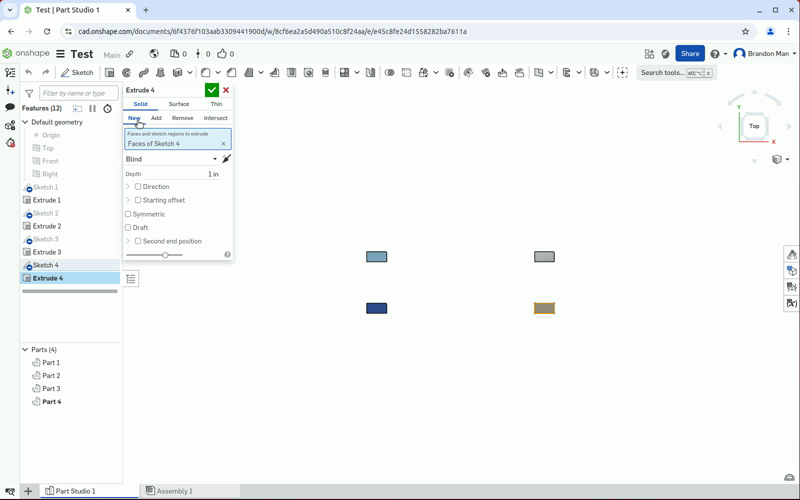
click(137, 120)
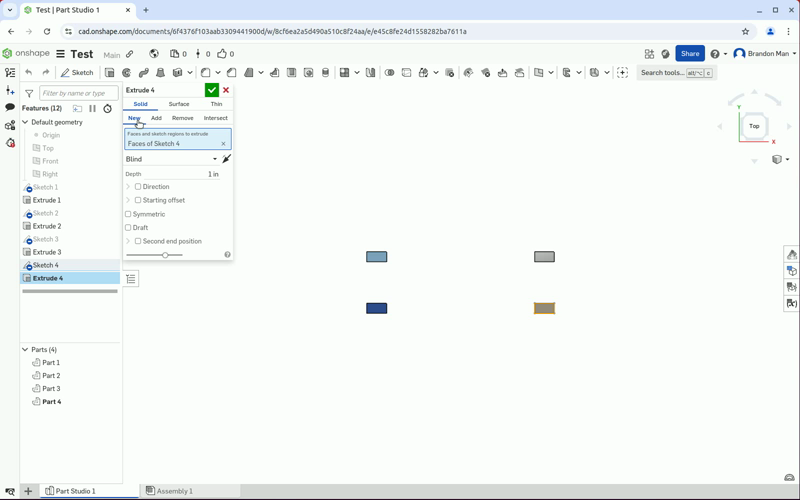
key(tab, 4)
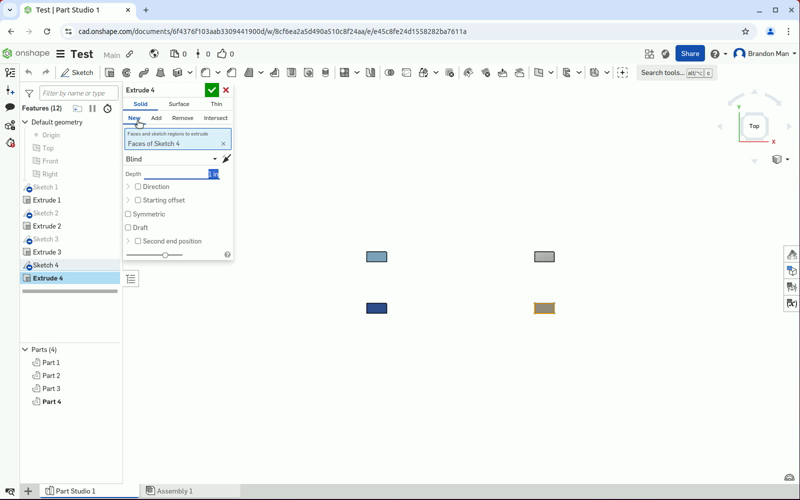
text(1.926)
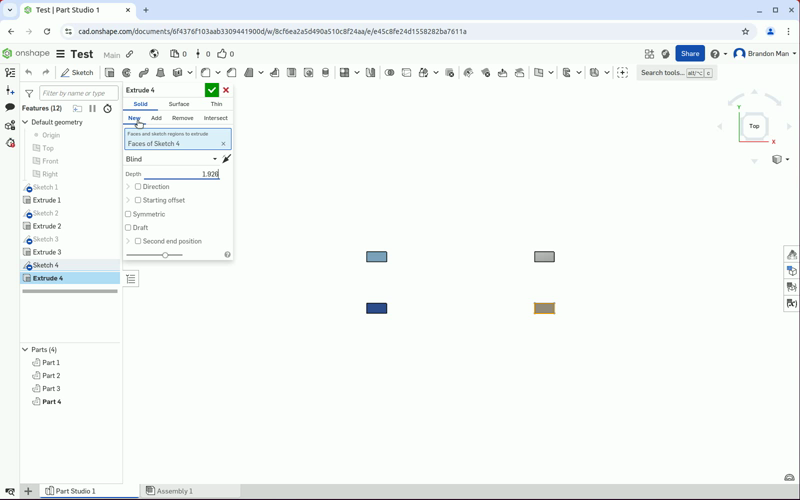
key(enter)
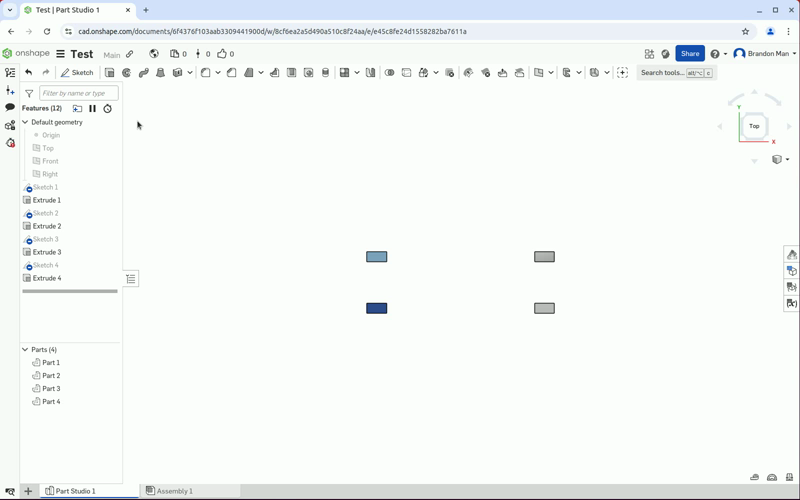
key(shift+h)
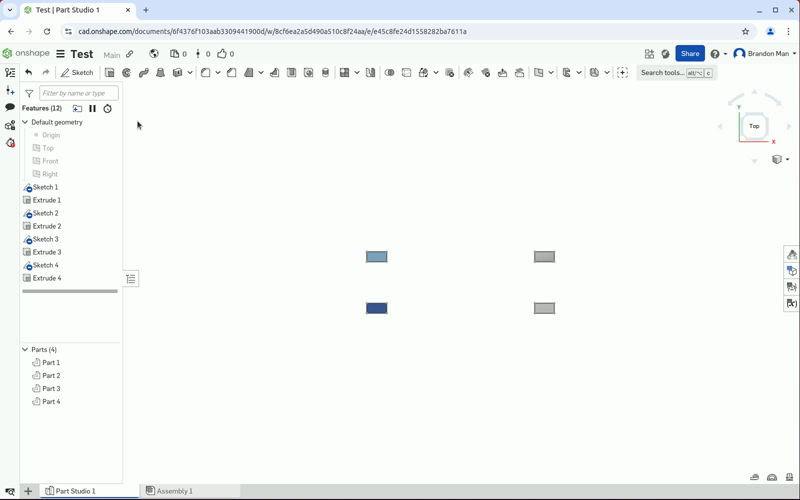
key(shift+h)
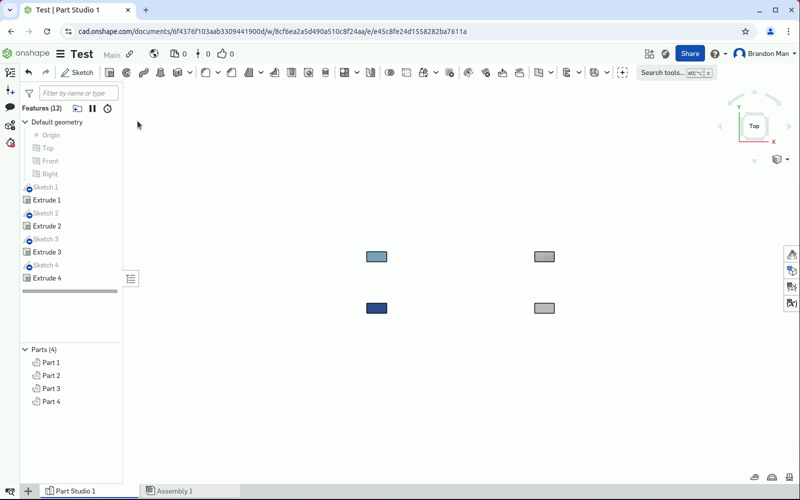
mouse_move(73, 189)
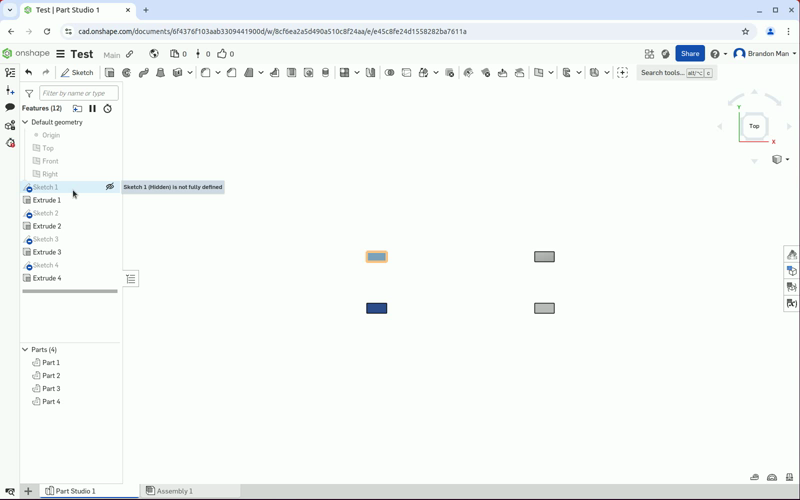
click(73, 189)
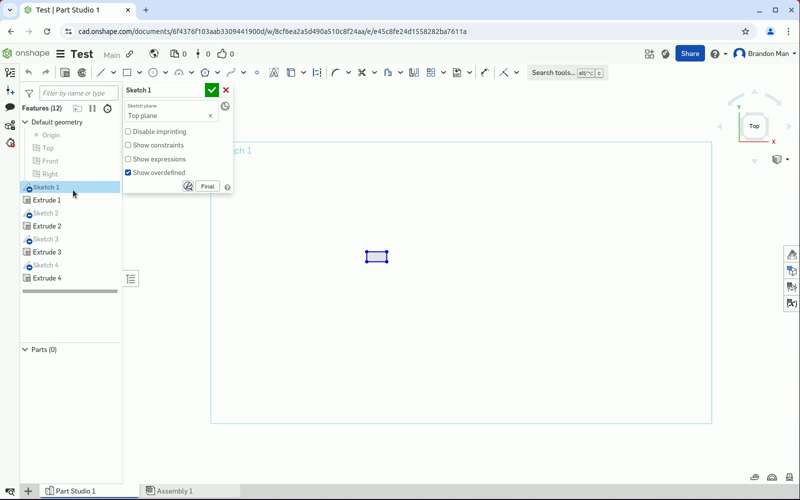
mouse_move(229, 92)
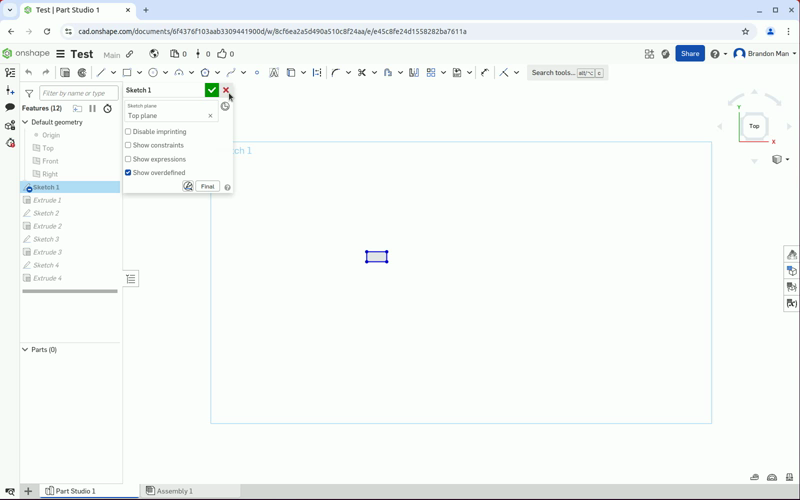
click(229, 92)
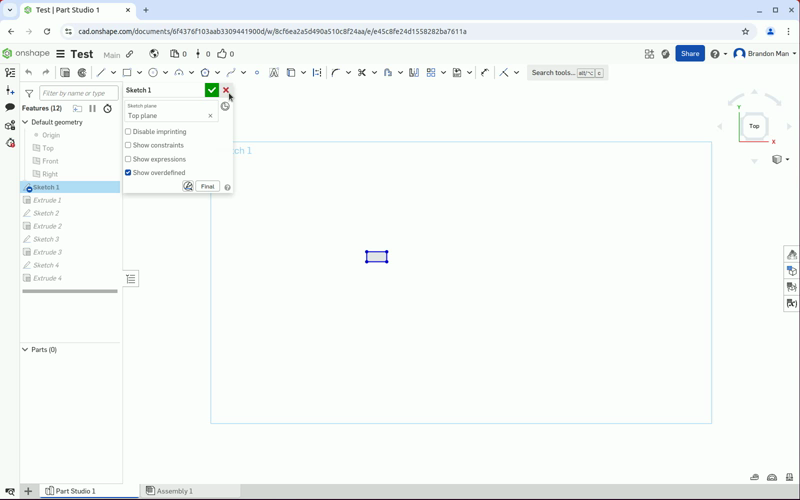
key(shift+s)
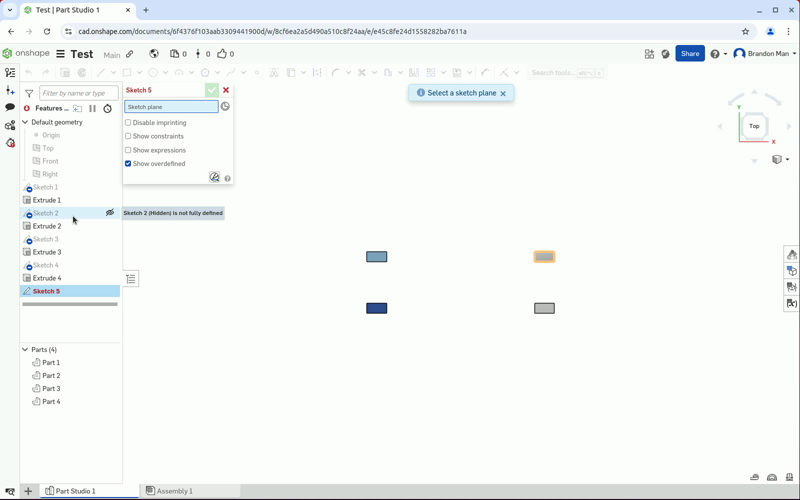
scroll(3)
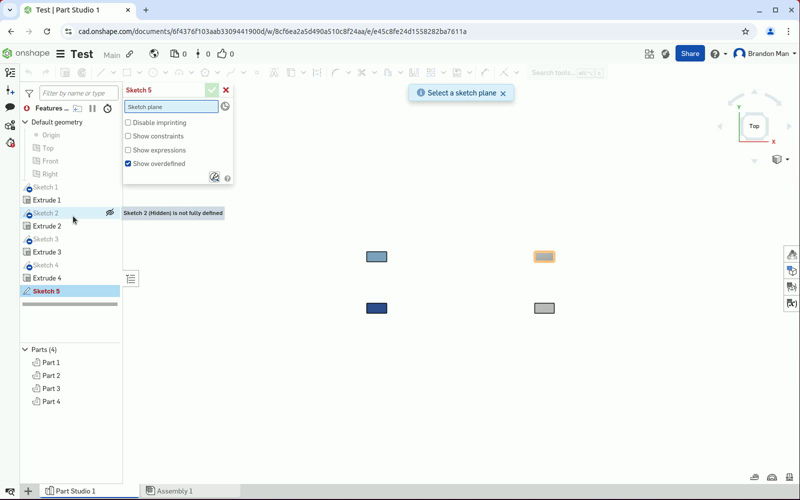
mouse_move(73, 150)
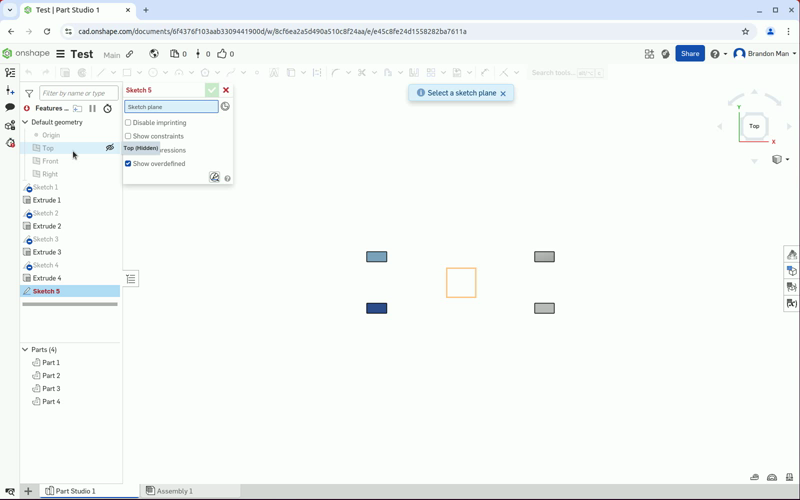
click(73, 150)
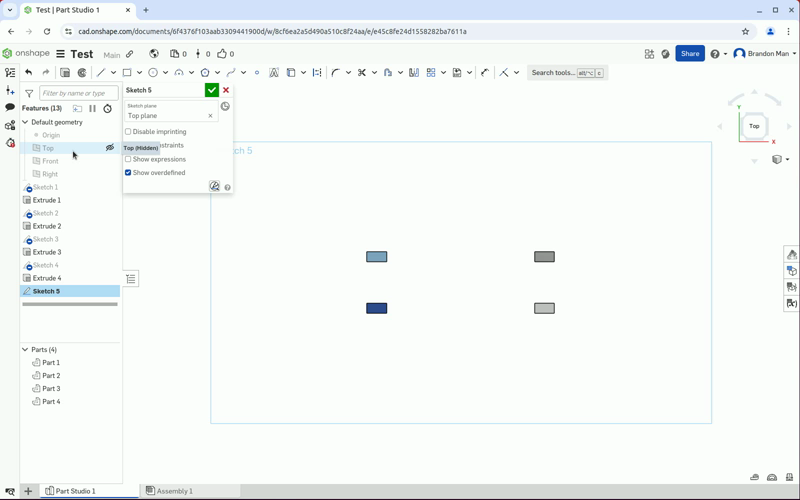
mouse_move(73, 352)
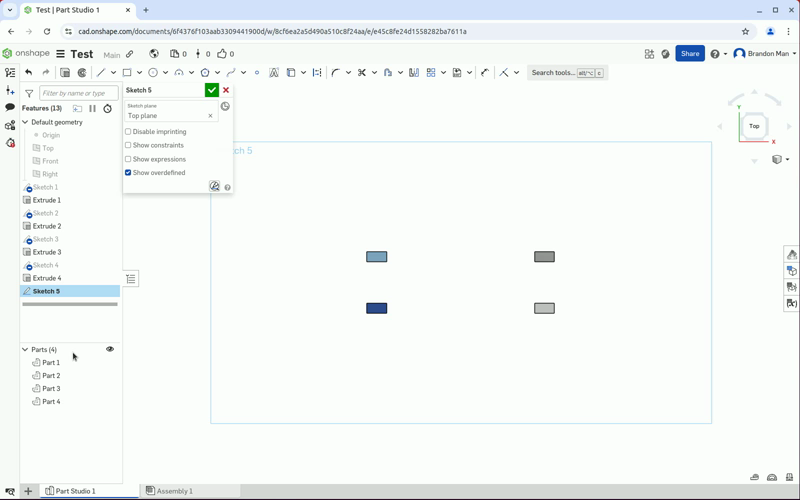
key(y)
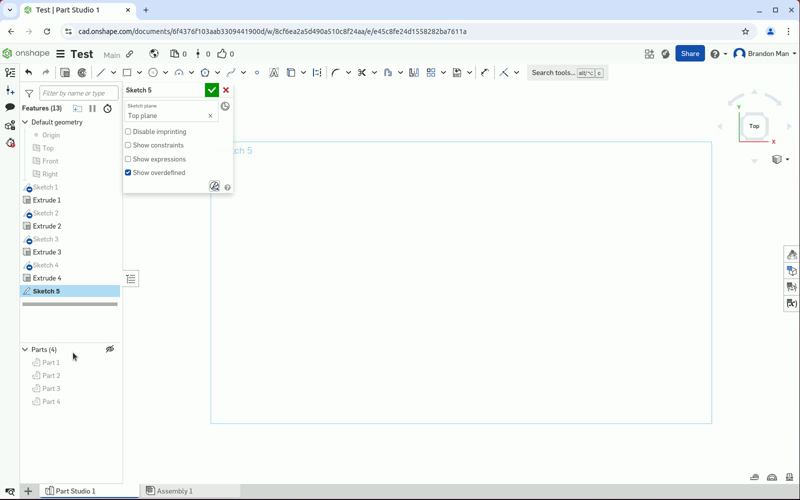
key(l)
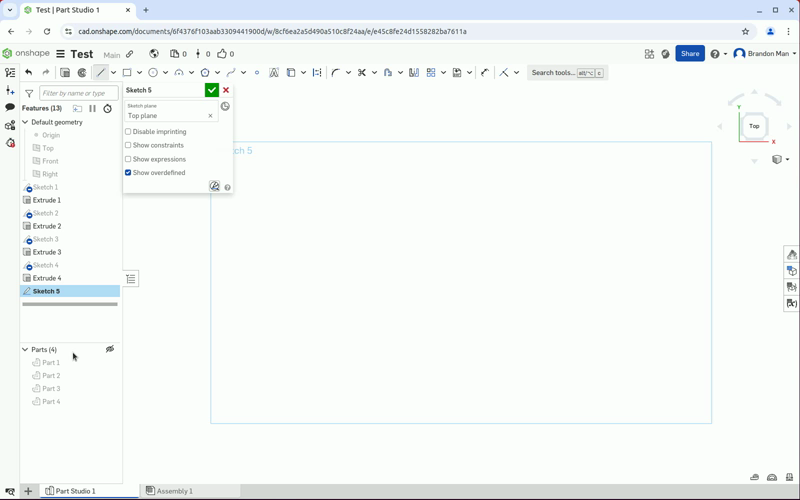
key_down(shift)
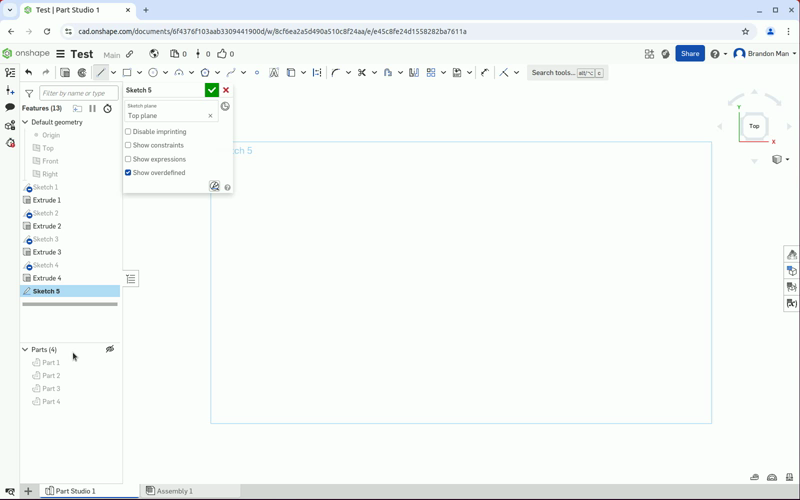
mouse_move(348, 304)
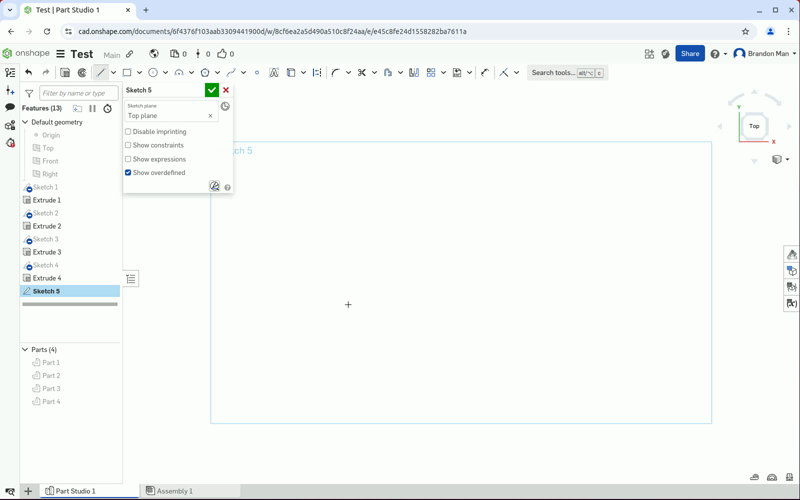
click(348, 304)
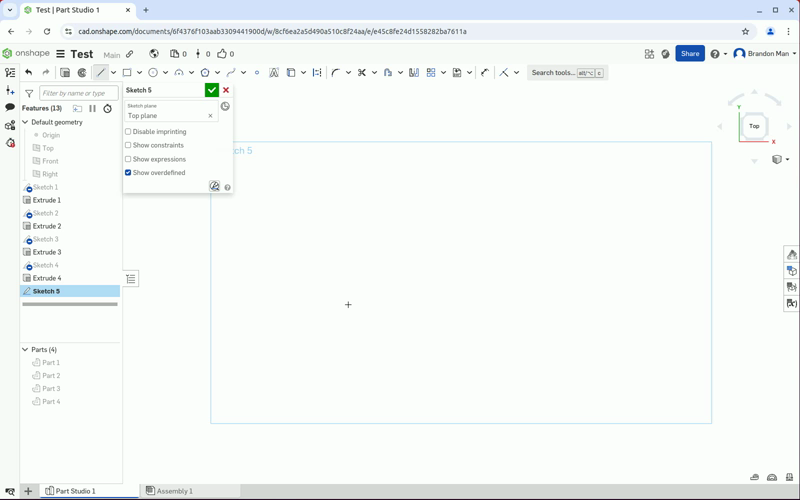
key_up(shift)
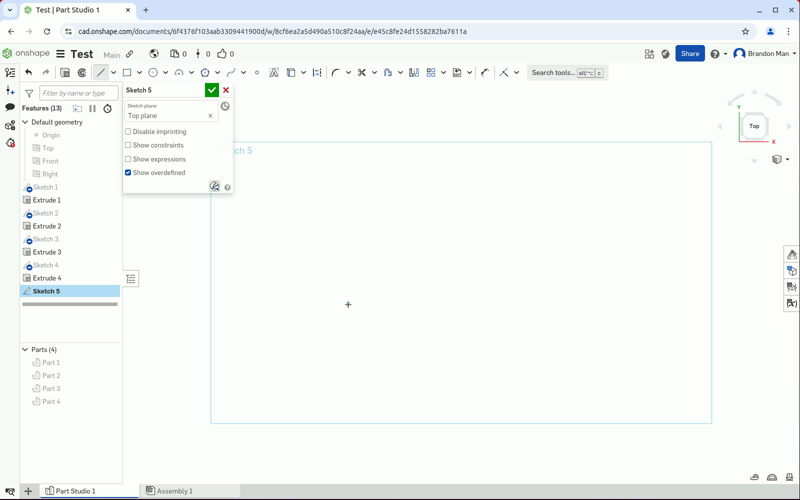
key_down(shift)
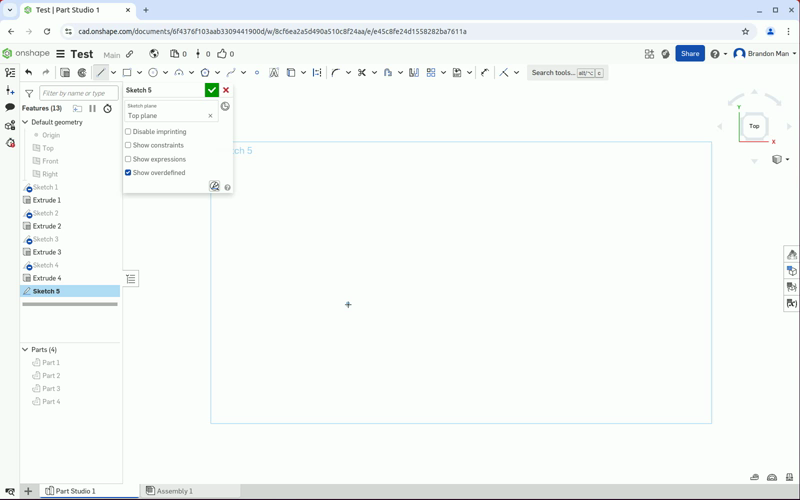
mouse_move(378, 304)
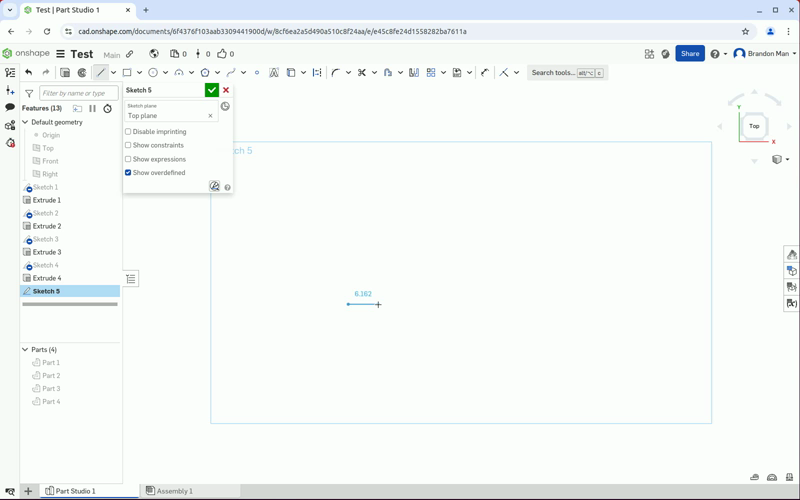
mouse_move(367, 304)
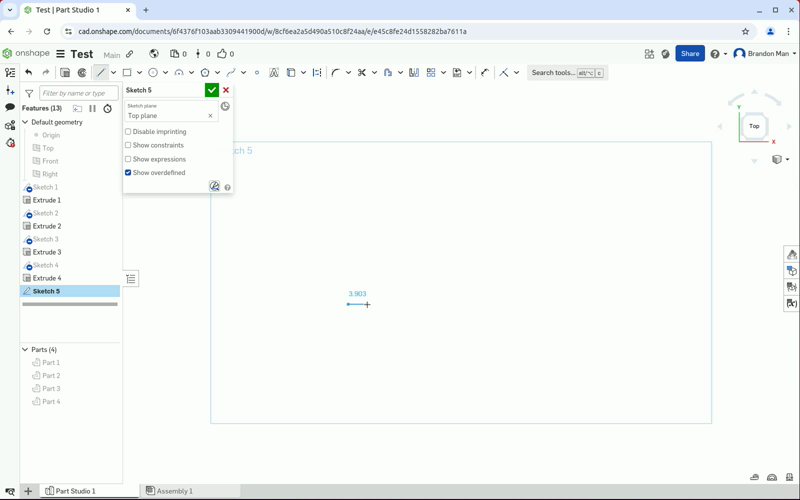
click(367, 304)
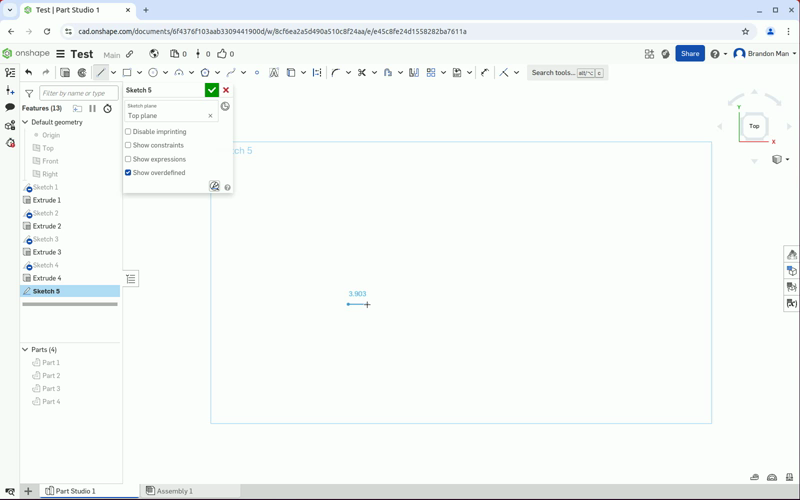
key_up(shift)
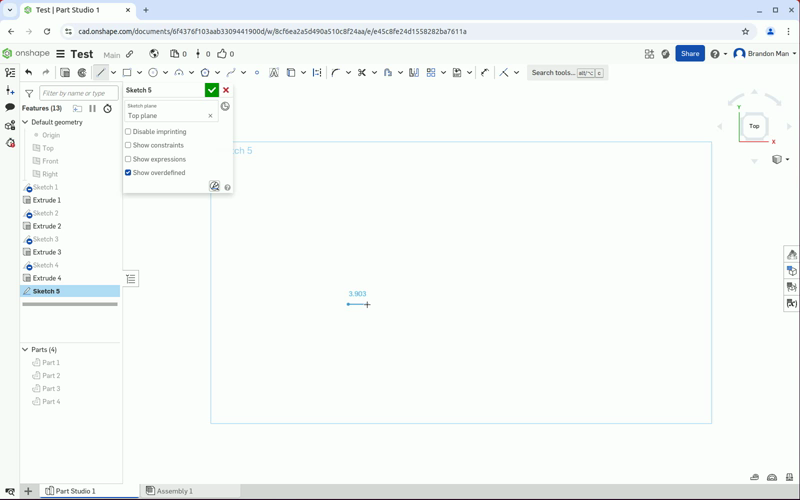
key_down(shift)
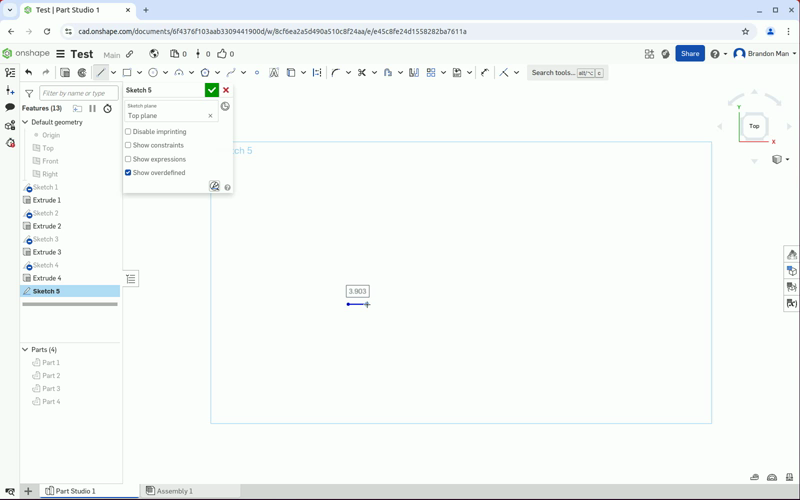
mouse_move(397, 304)
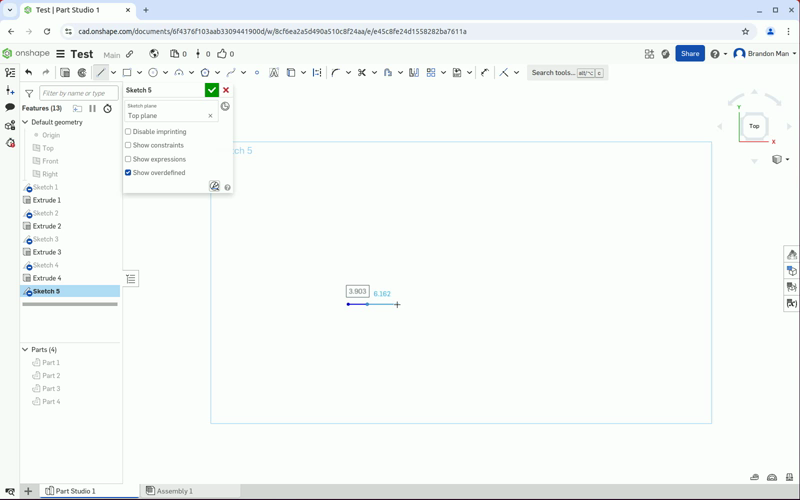
mouse_move(386, 304)
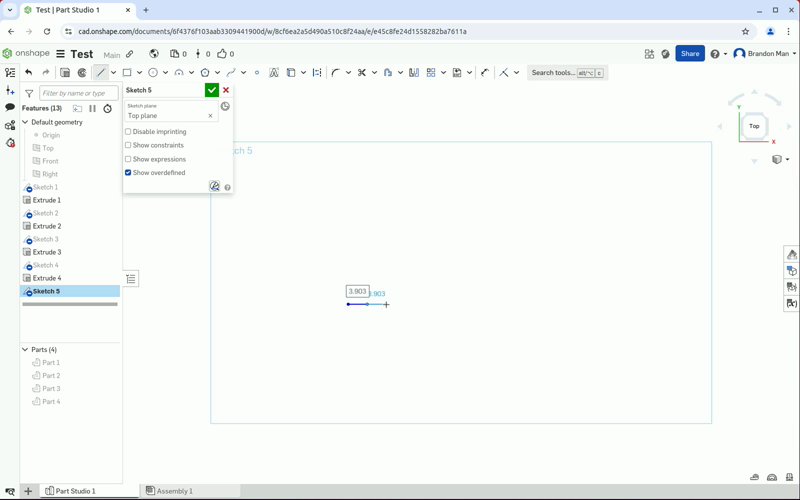
click(386, 304)
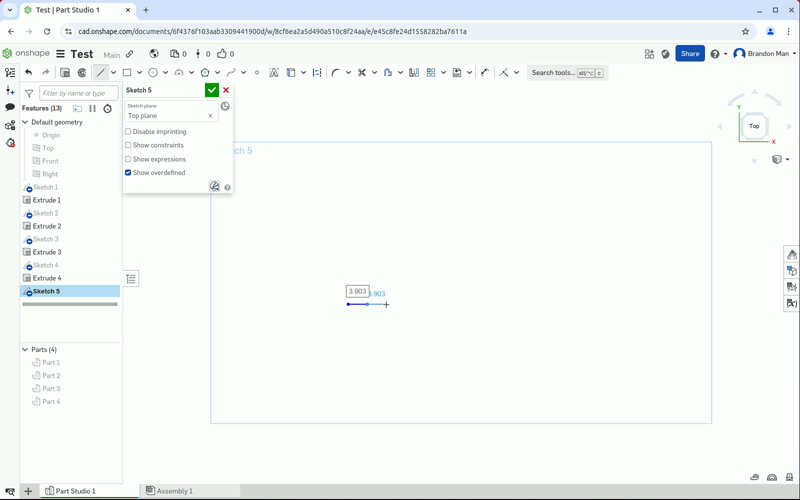
key_up(shift)
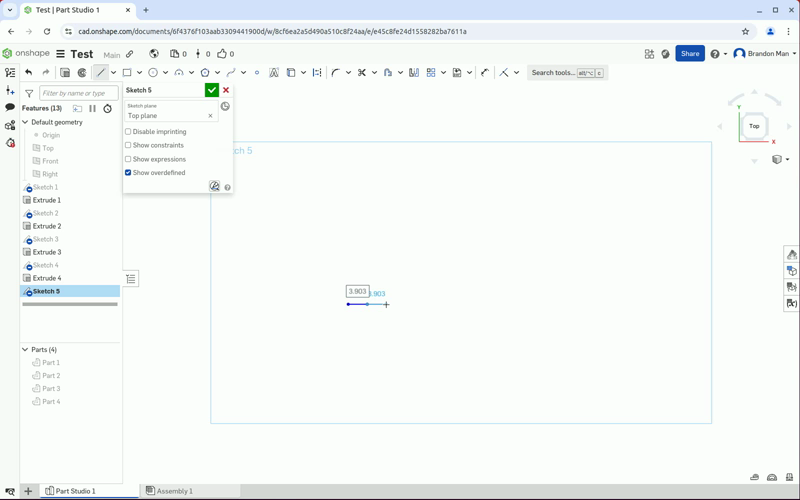
key_down(shift)
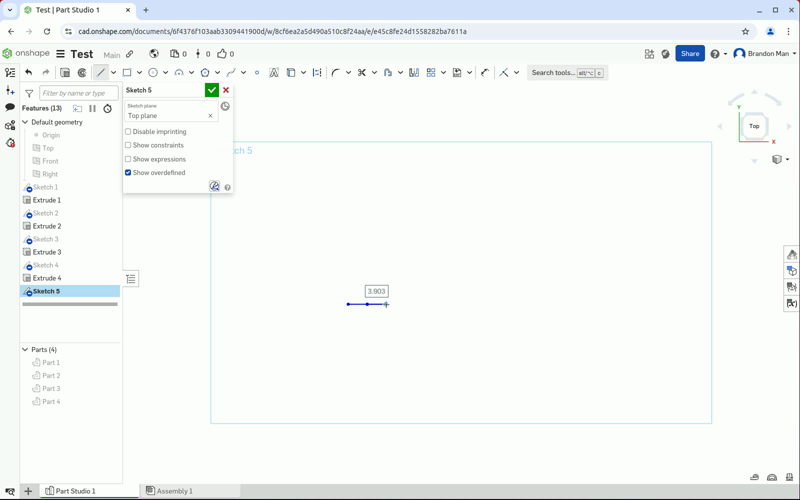
mouse_move(534, 304)
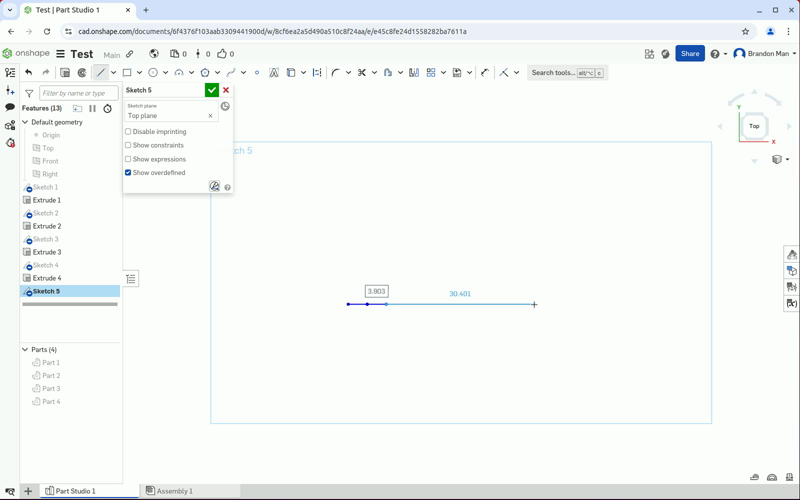
click(534, 304)
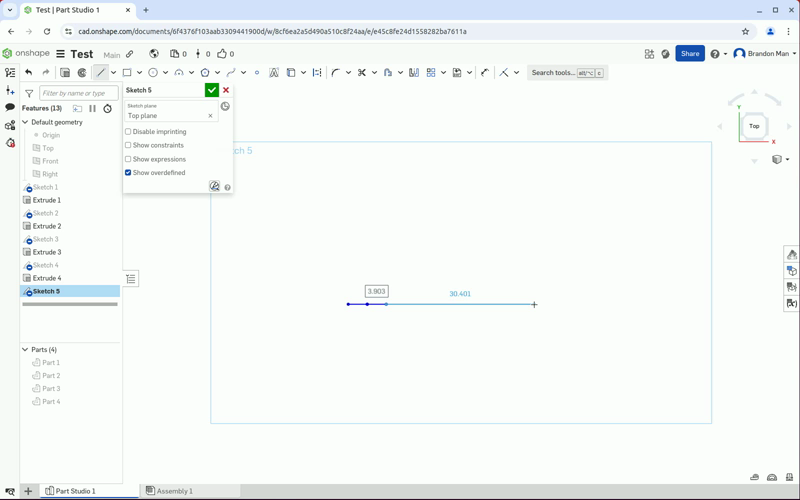
key_up(shift)
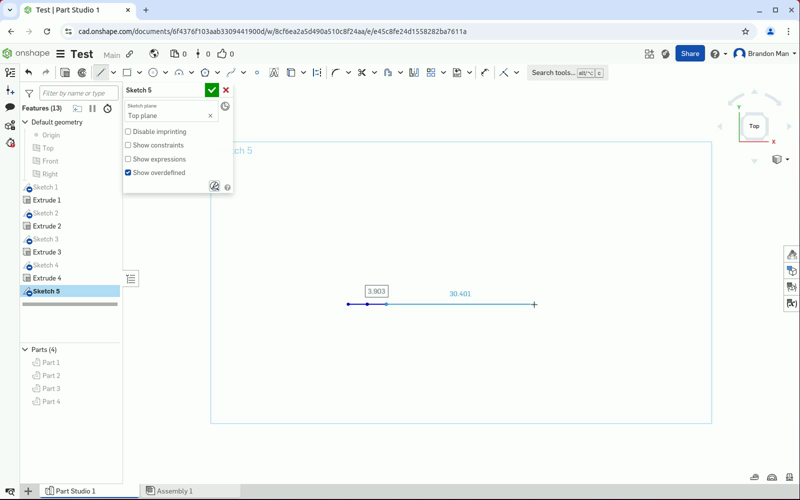
key_down(shift)
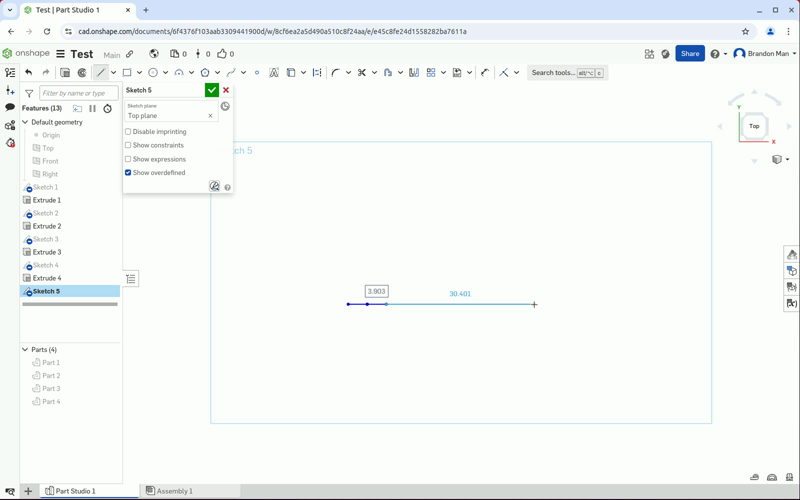
mouse_move(564, 304)
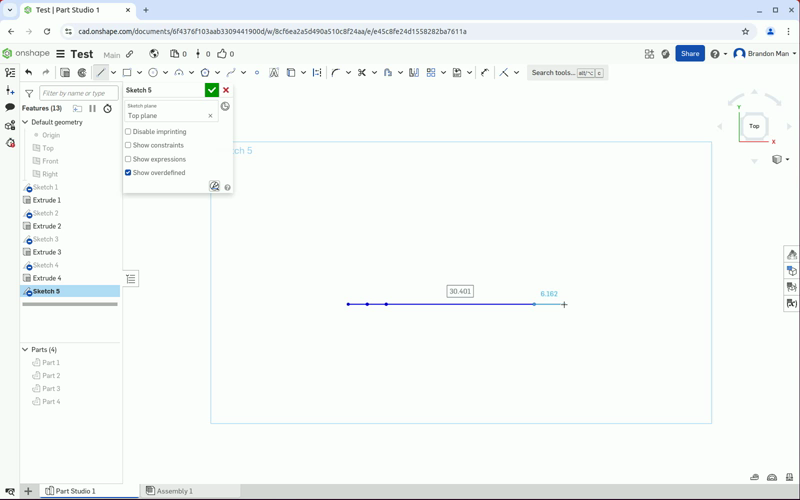
mouse_move(553, 304)
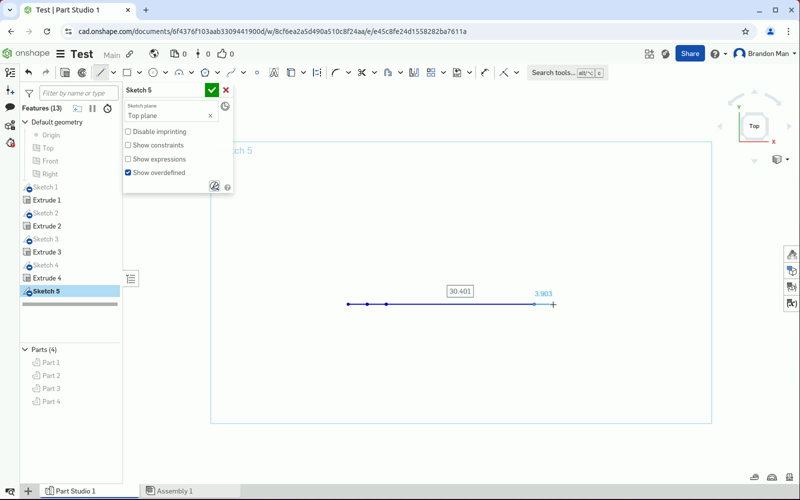
click(553, 304)
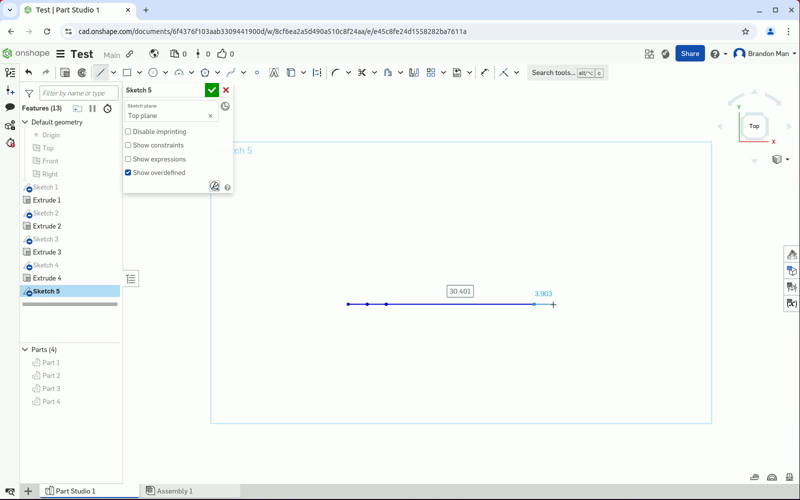
key_up(shift)
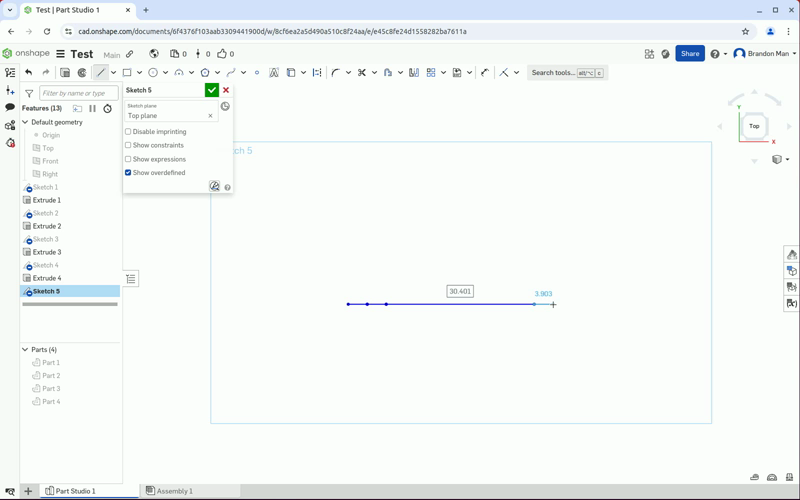
key_down(shift)
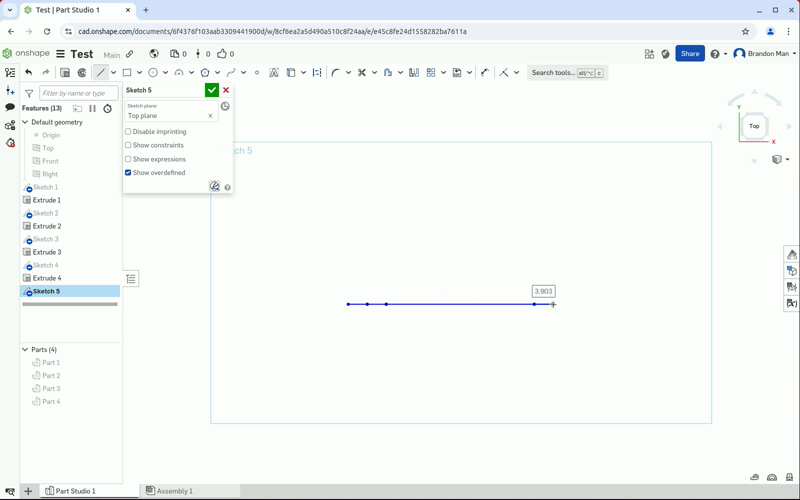
mouse_move(583, 304)
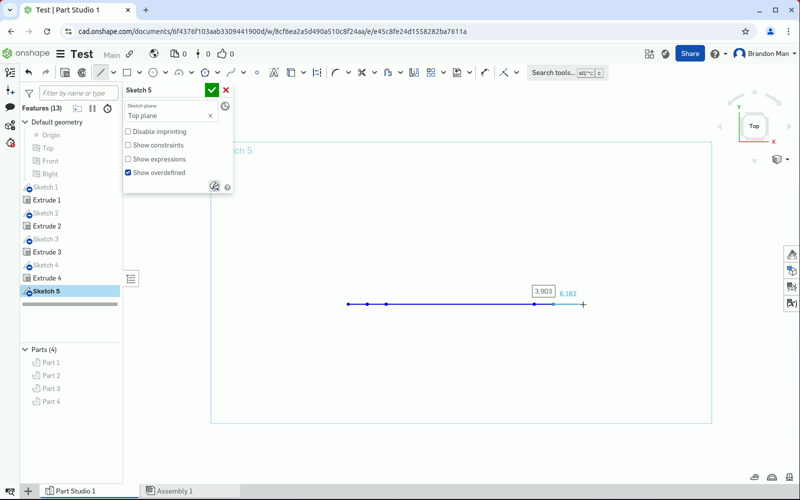
mouse_move(572, 304)
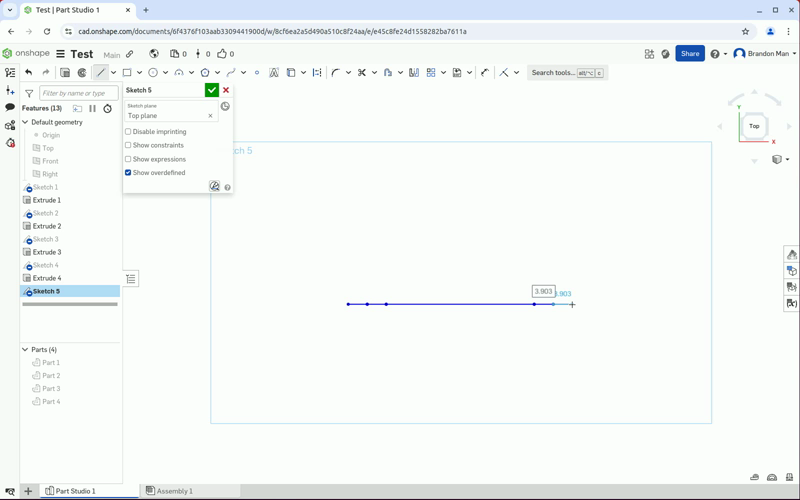
click(572, 304)
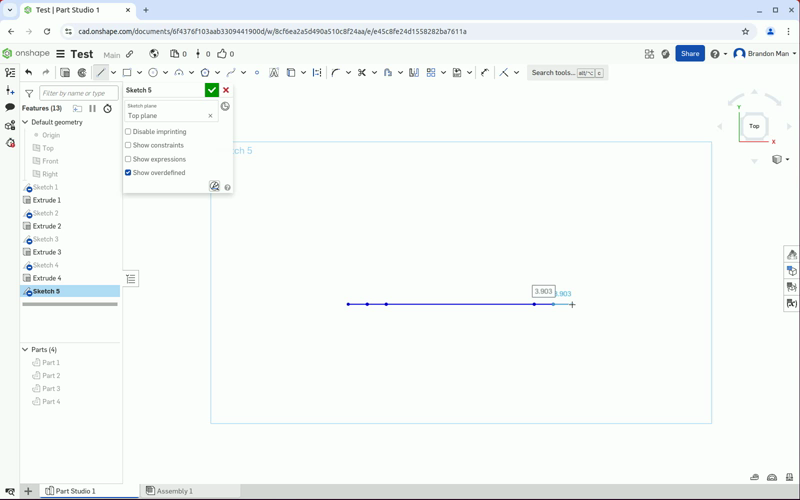
key_up(shift)
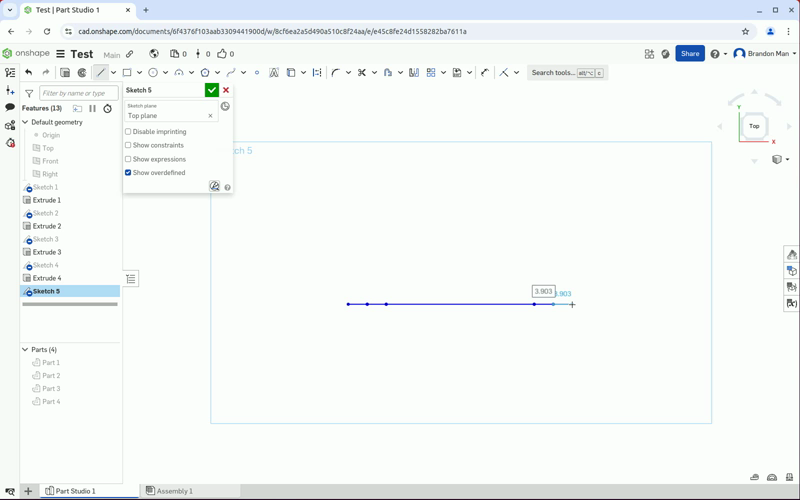
key_down(shift)
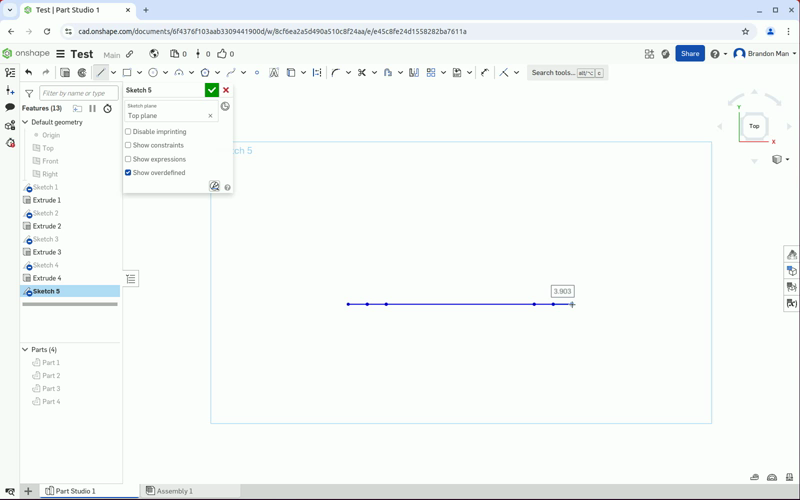
mouse_move(589, 304)
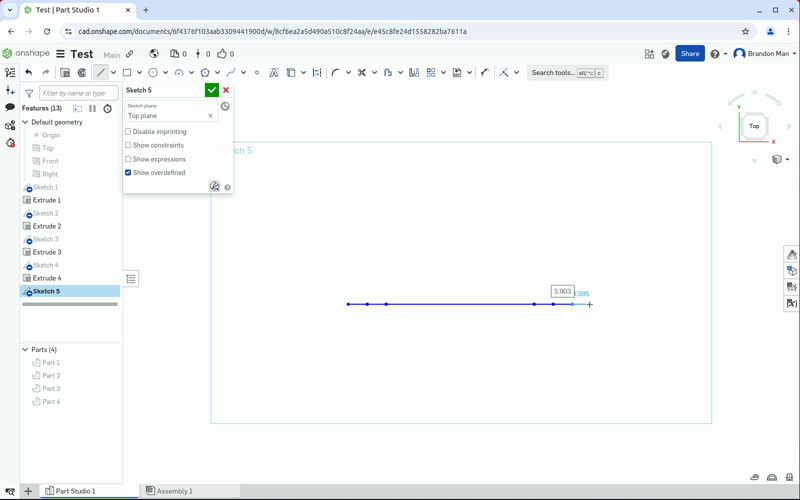
mouse_move(572, 261)
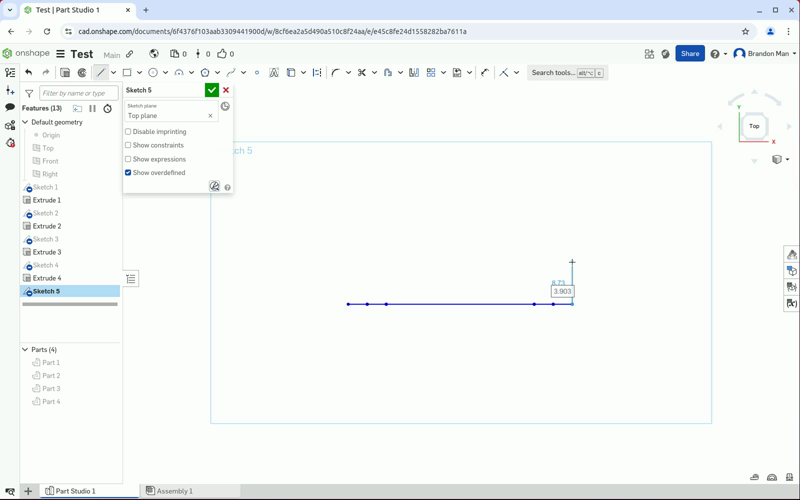
click(572, 261)
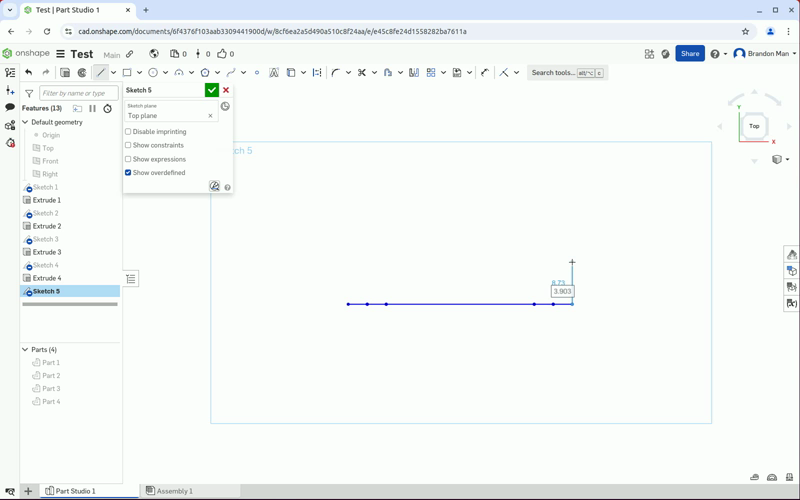
key_up(shift)
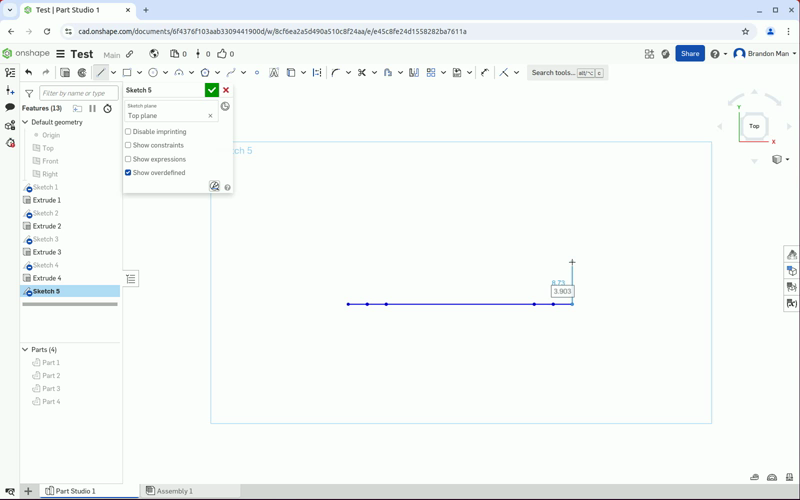
key_down(shift)
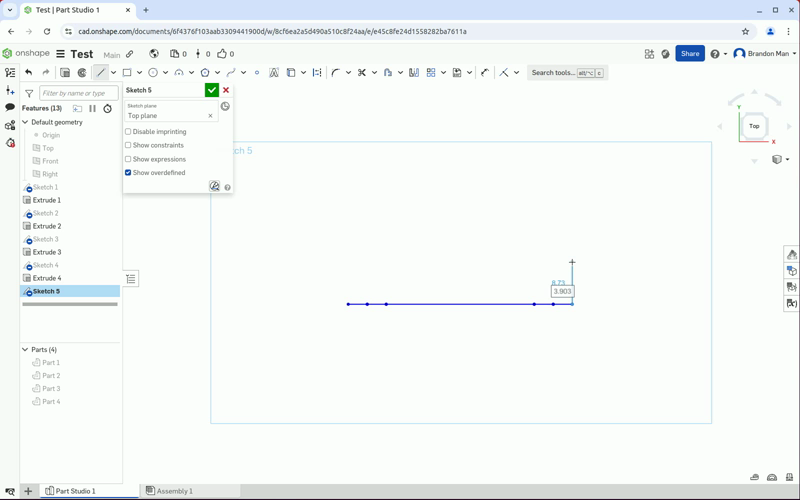
mouse_move(589, 261)
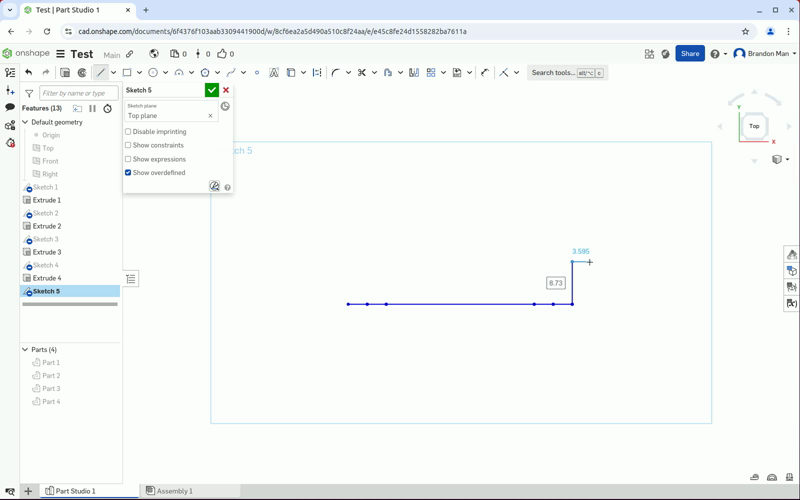
mouse_move(553, 261)
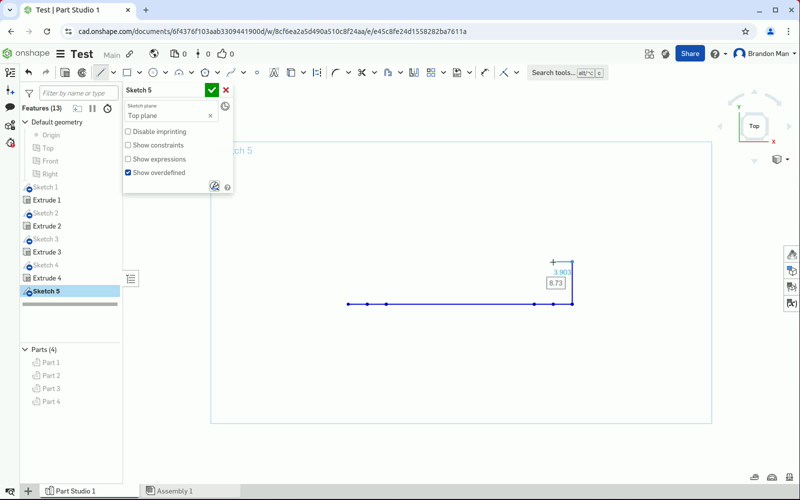
click(553, 261)
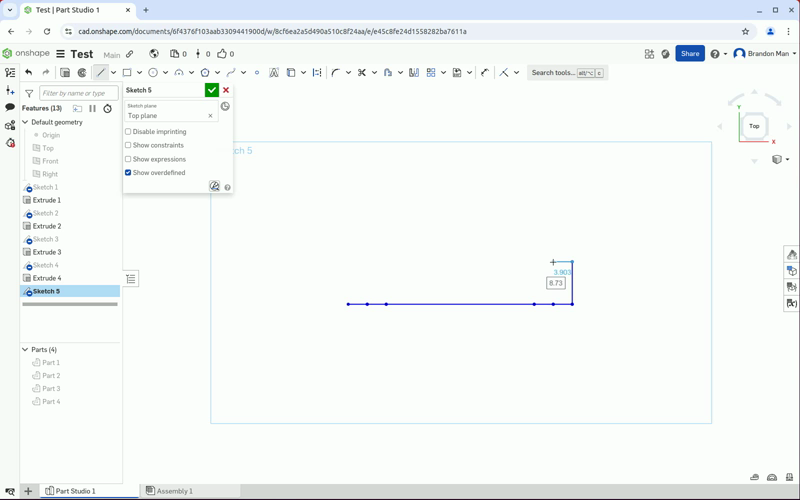
key_up(shift)
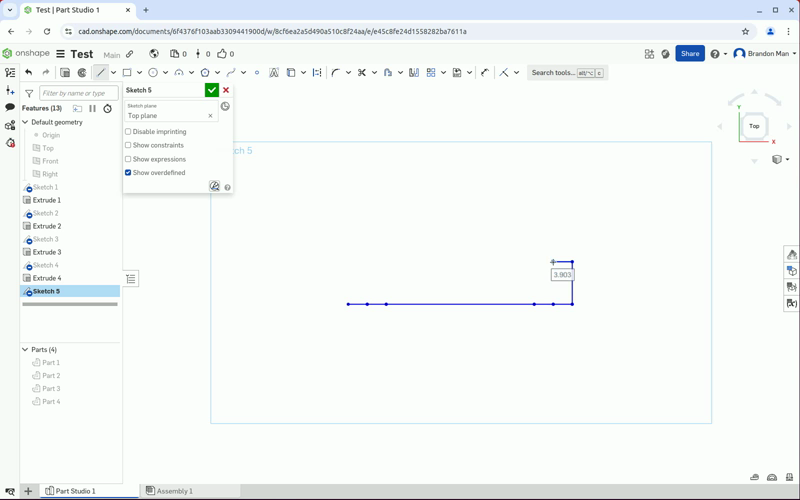
key_down(shift)
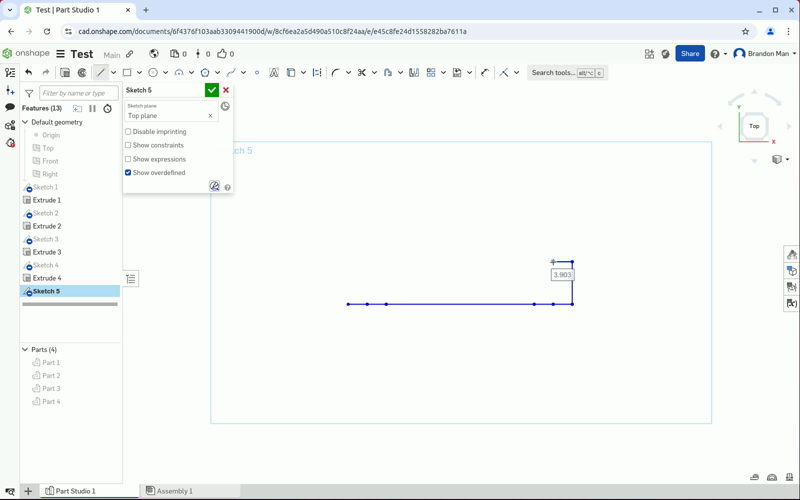
mouse_move(583, 261)
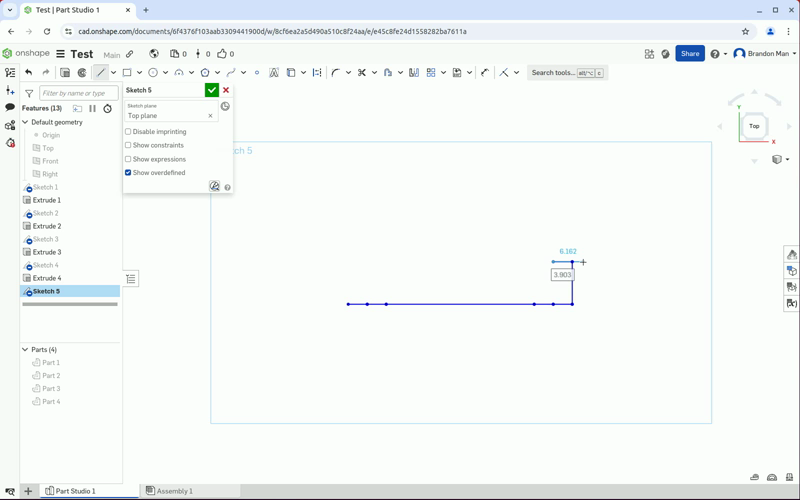
mouse_move(534, 261)
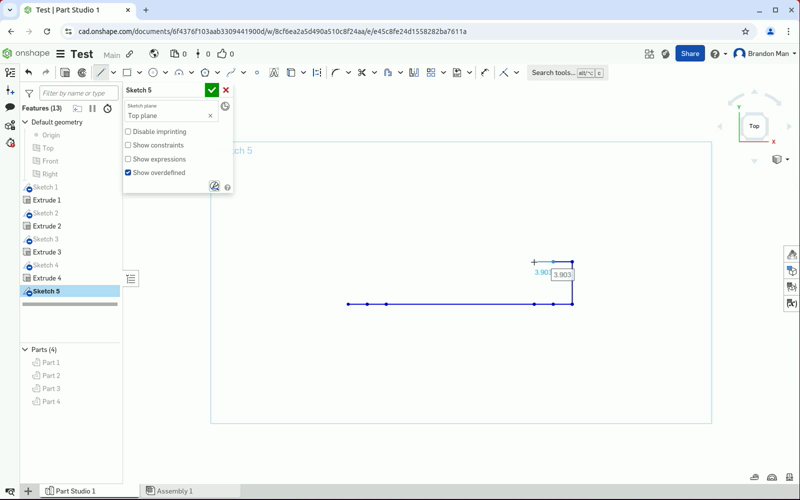
click(534, 261)
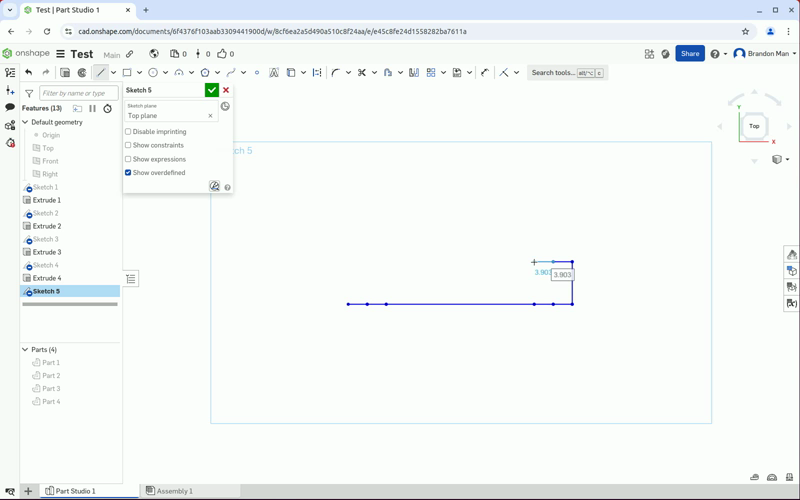
key_up(shift)
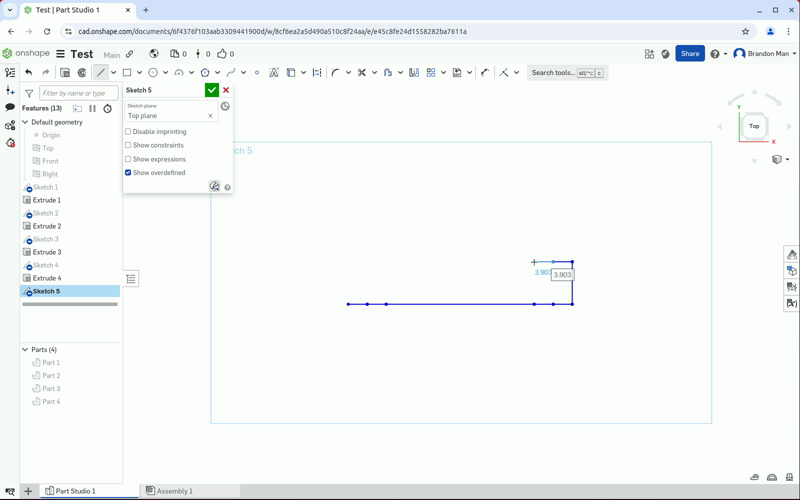
key_down(shift)
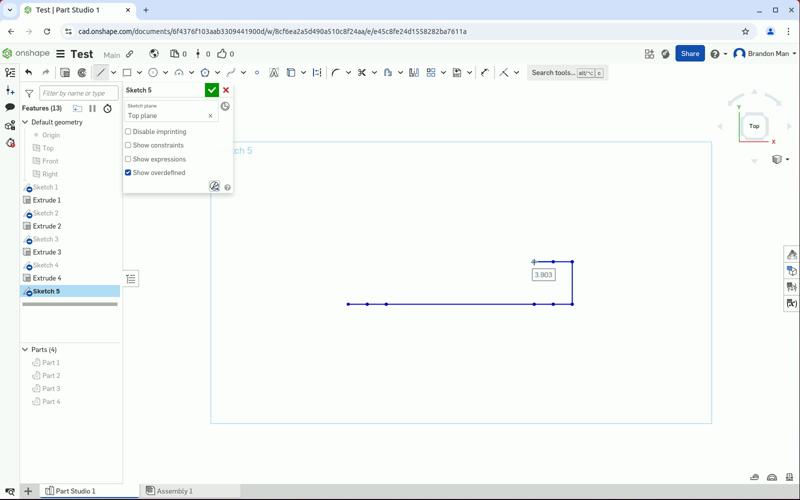
mouse_move(386, 261)
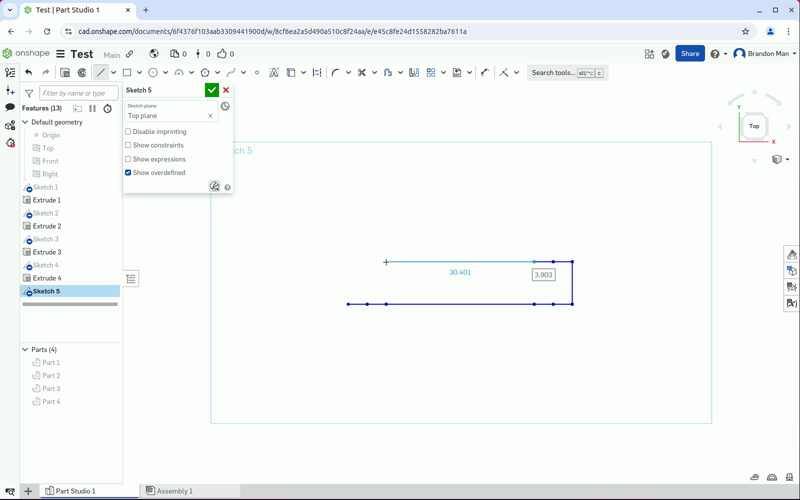
click(386, 261)
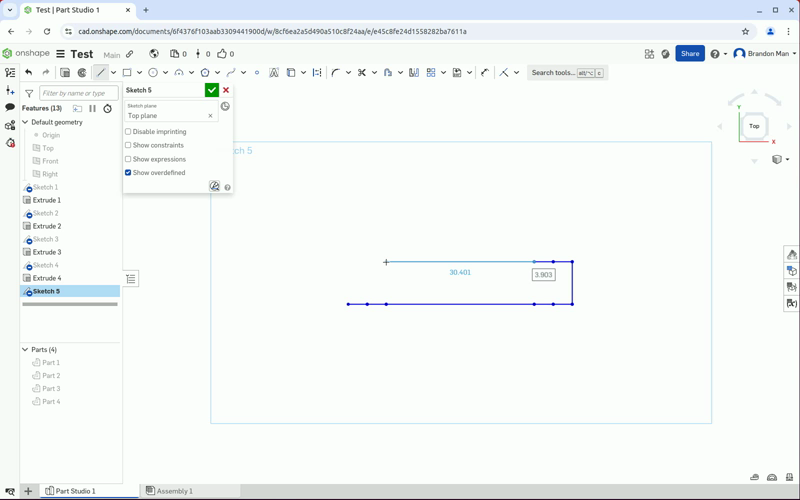
key_up(shift)
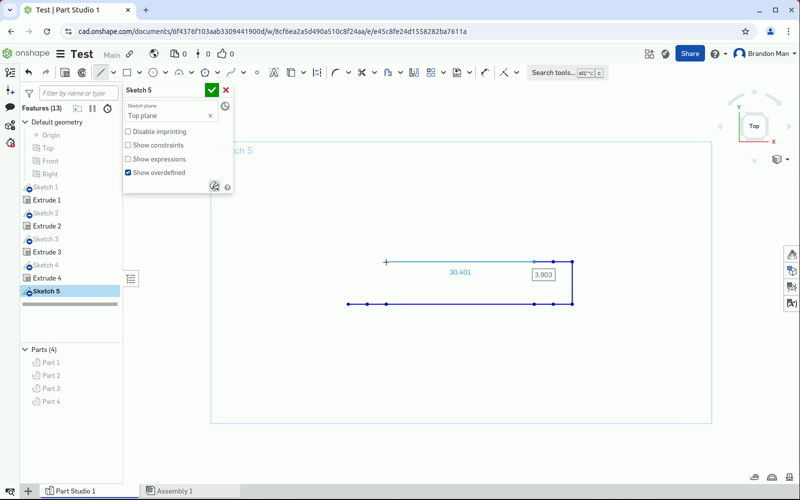
key_down(shift)
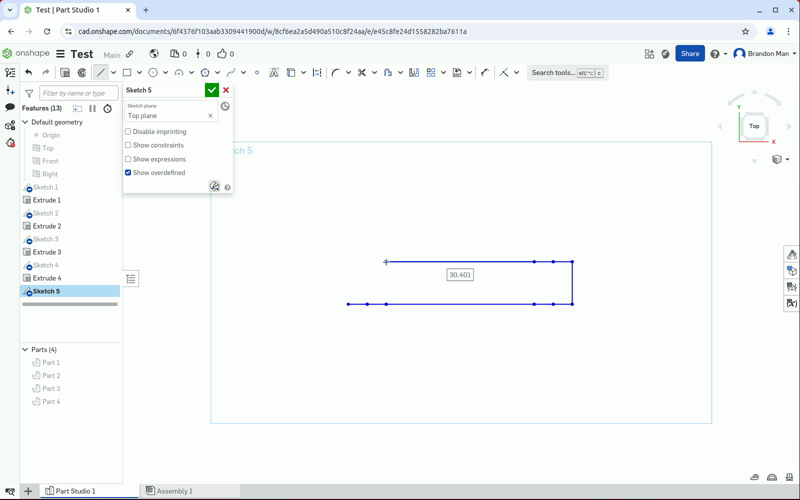
mouse_move(416, 261)
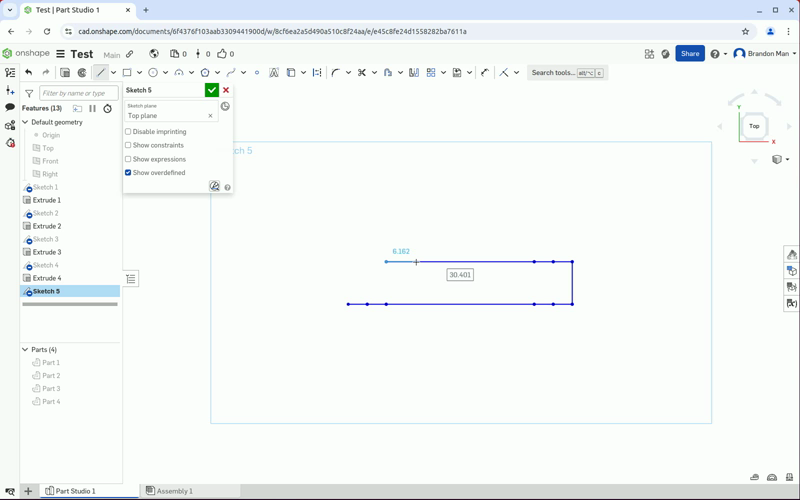
mouse_move(367, 261)
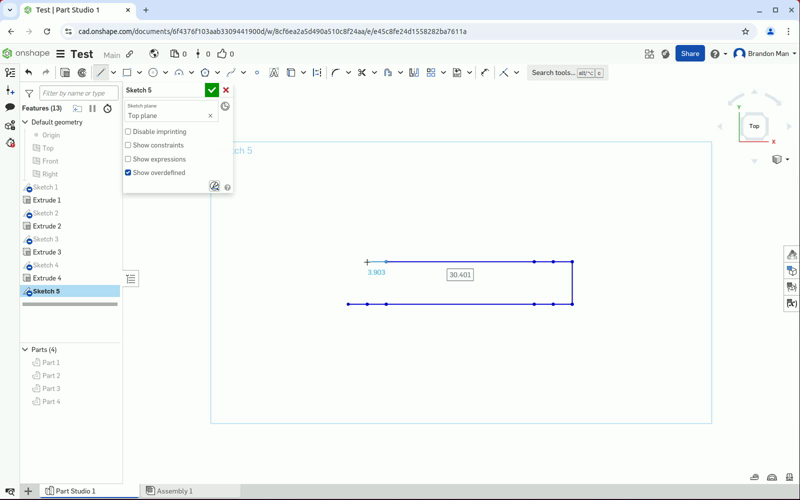
click(367, 261)
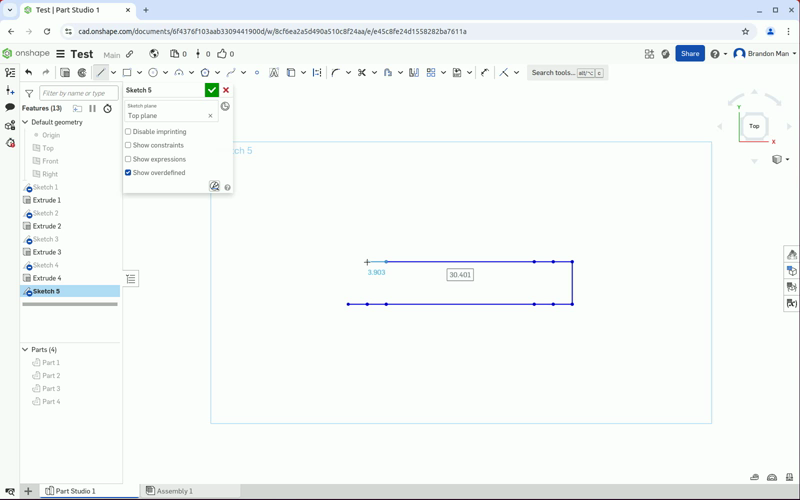
key_up(shift)
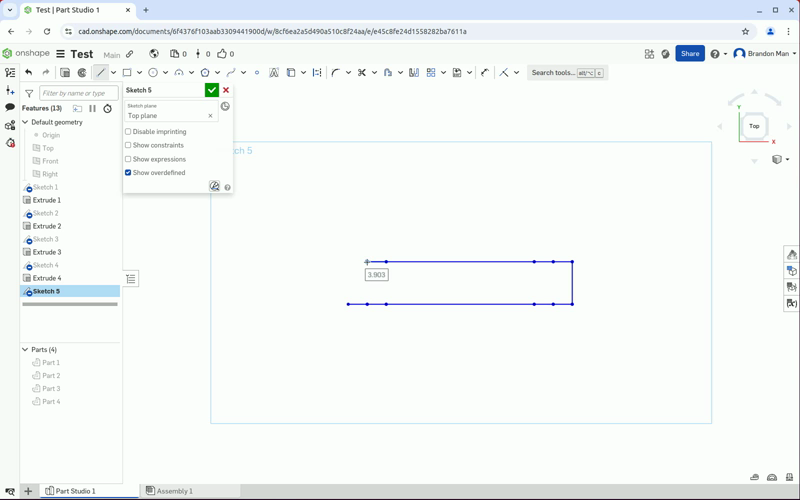
key_down(shift)
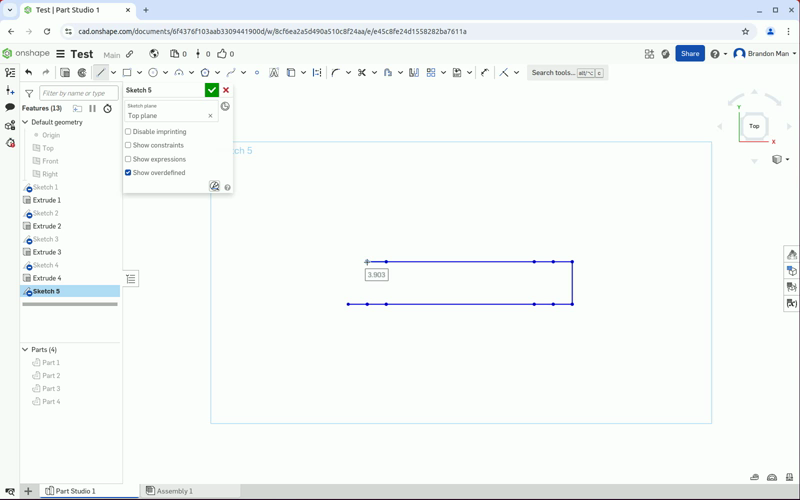
mouse_move(397, 261)
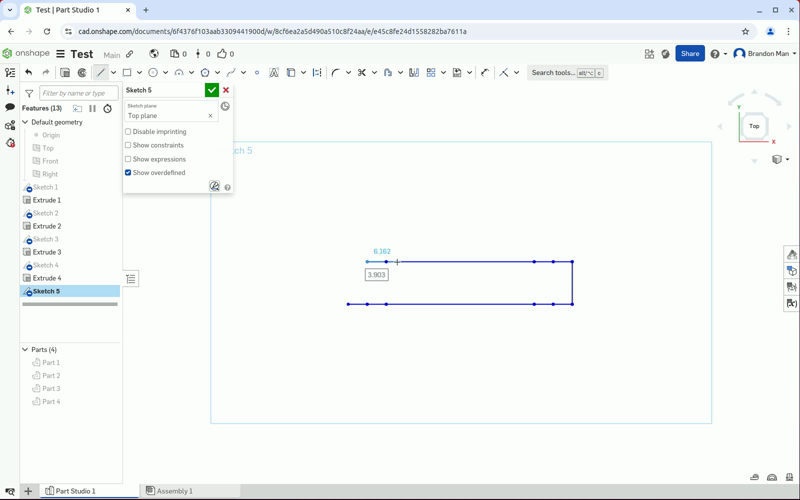
mouse_move(348, 261)
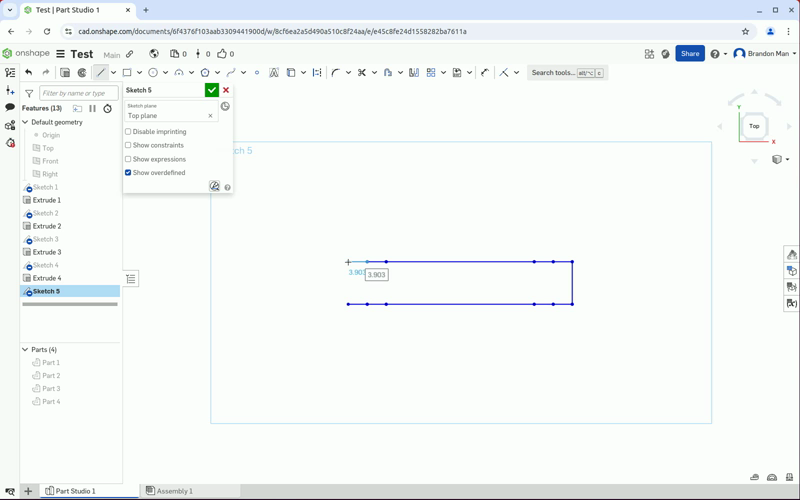
click(348, 261)
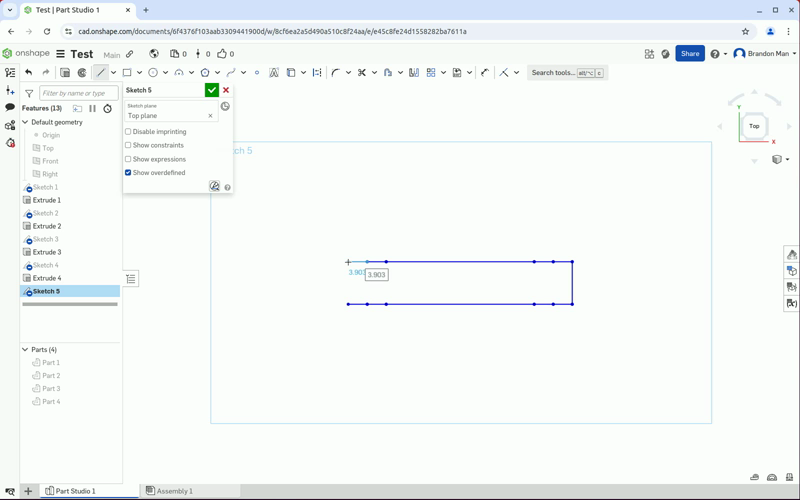
key_up(shift)
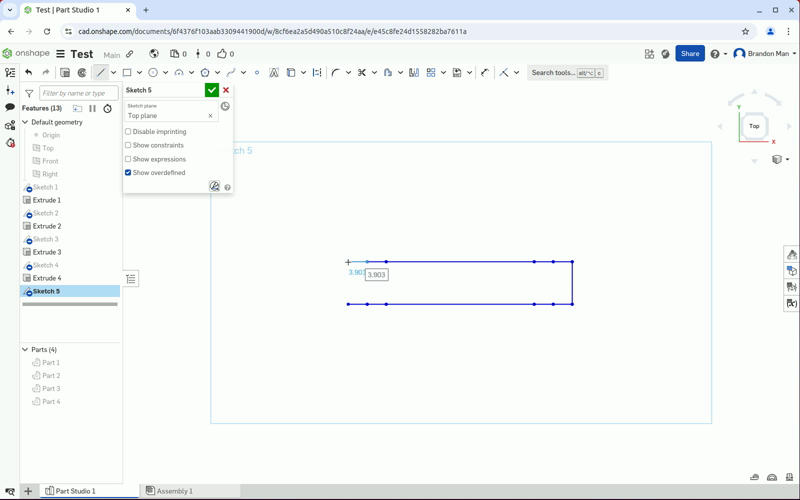
mouse_move(378, 261)
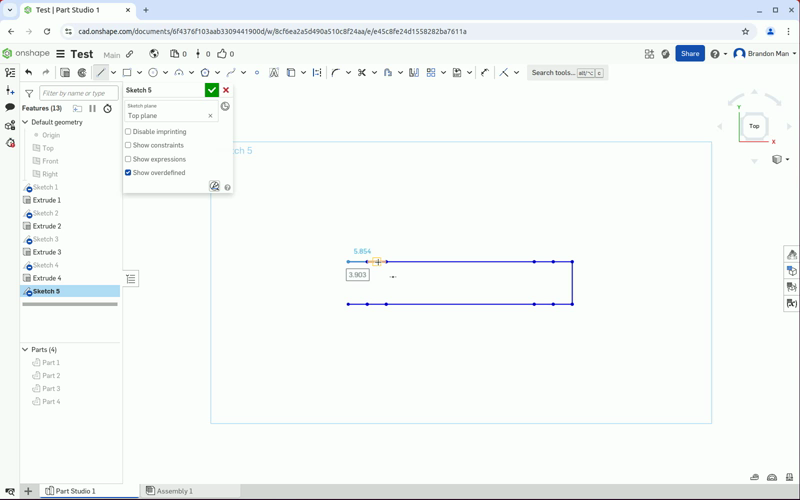
key_down(shift)
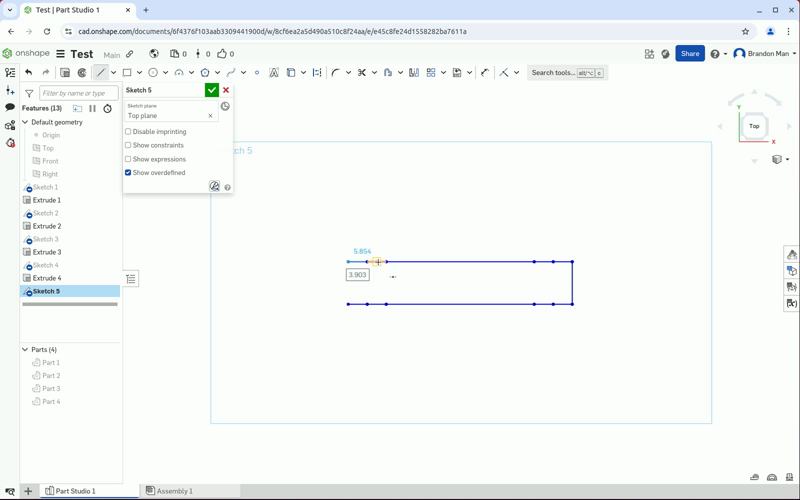
mouse_move(348, 304)
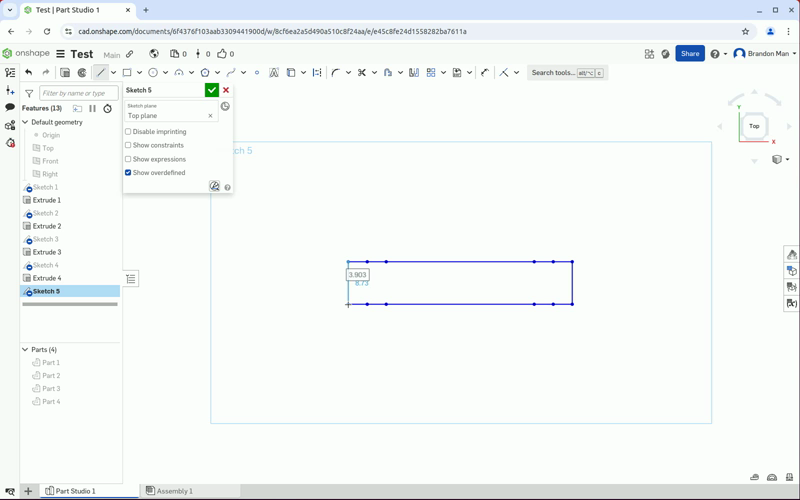
key_up(shift)
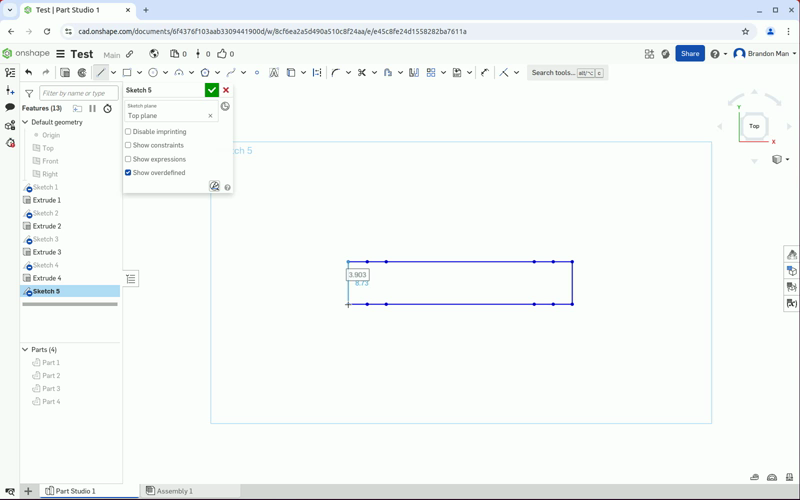
click(348, 304)
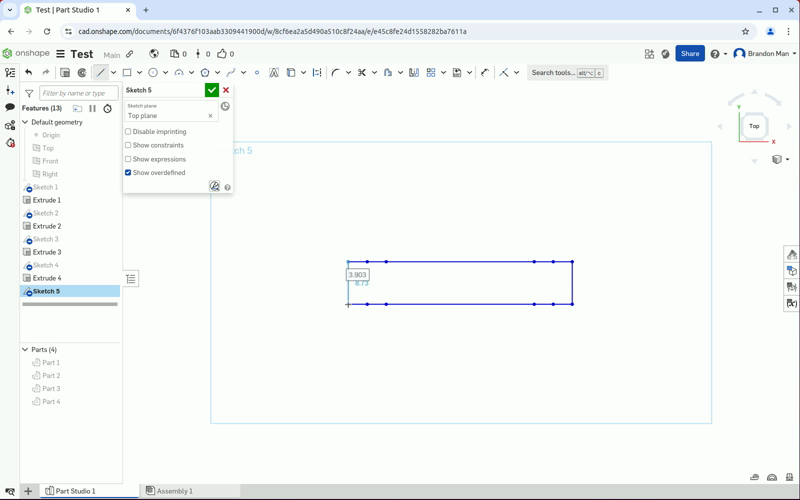
key(esc)
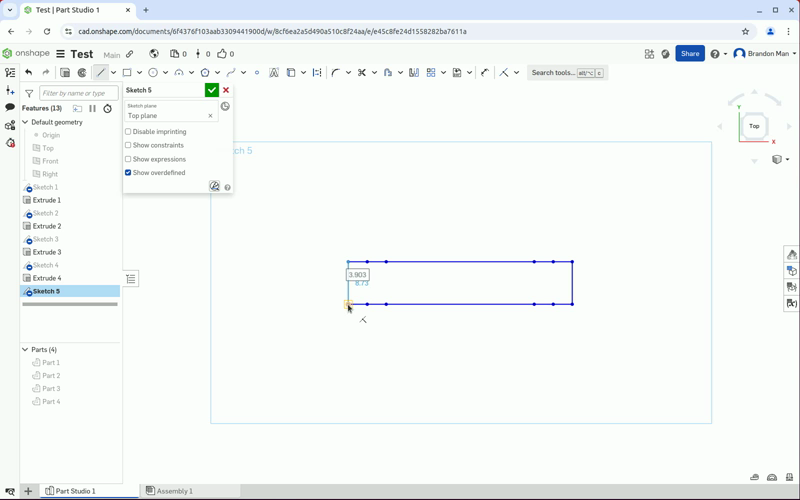
mouse_move(468, 288)
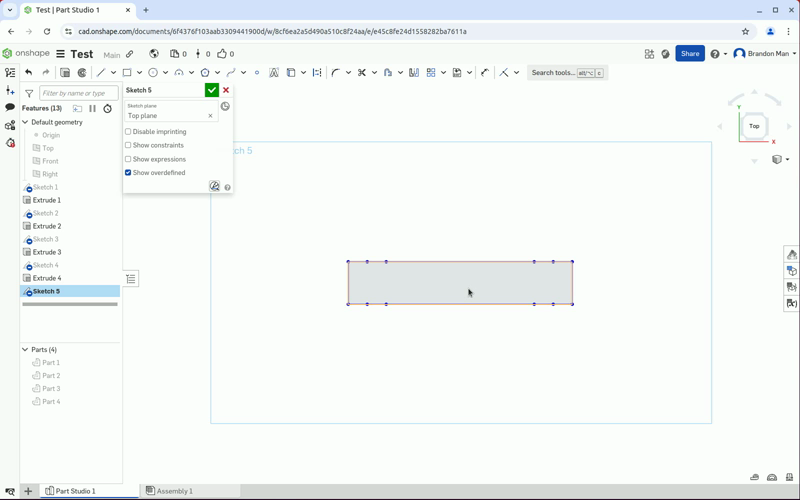
click(468, 288)
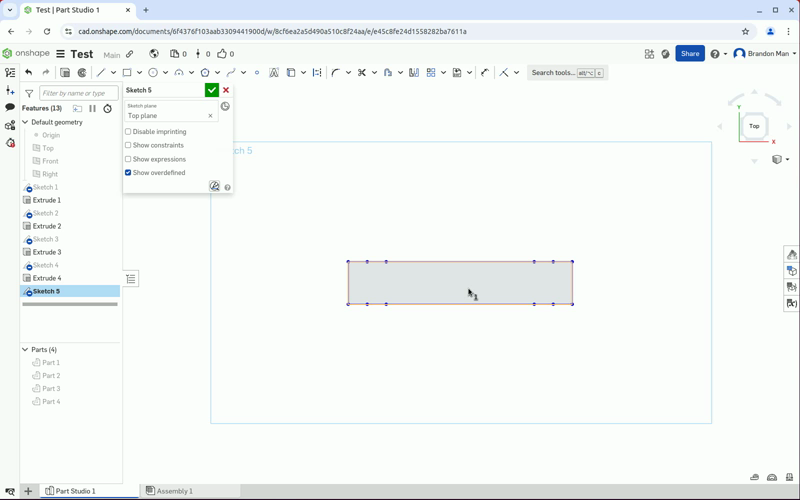
mouse_move(73, 352)
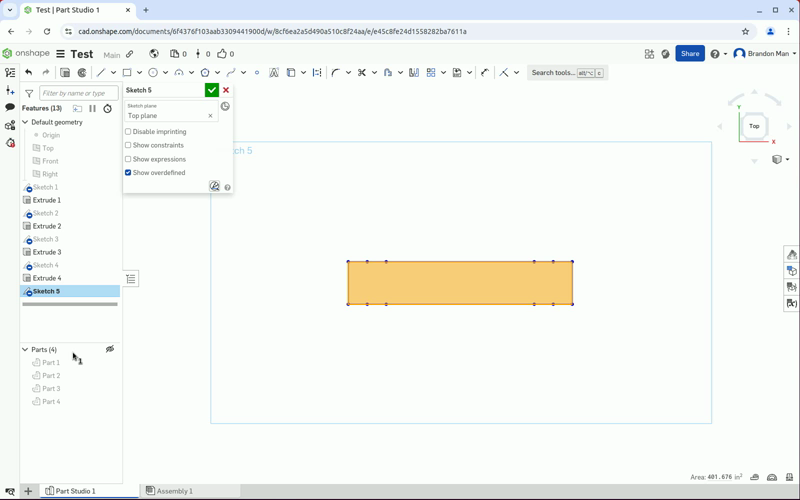
key(shift+y)
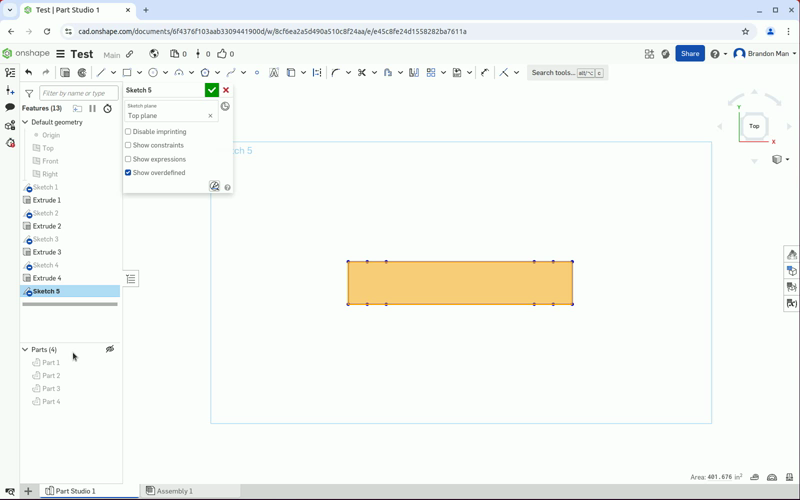
key(shift+e)
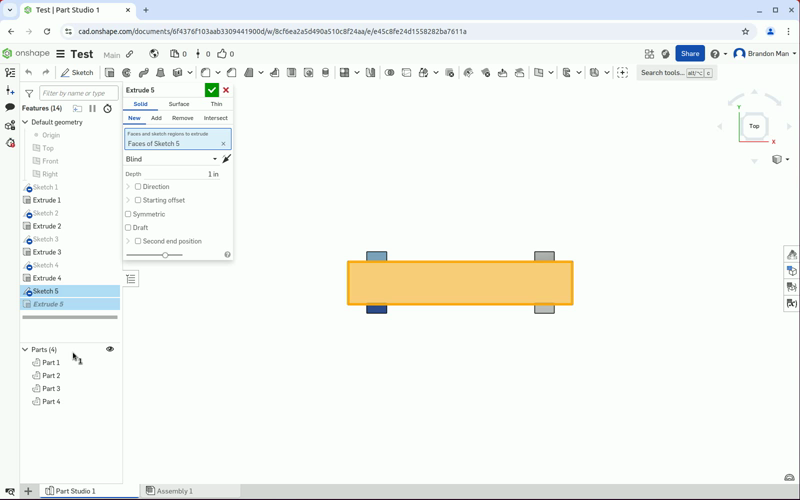
mouse_move(143, 106)
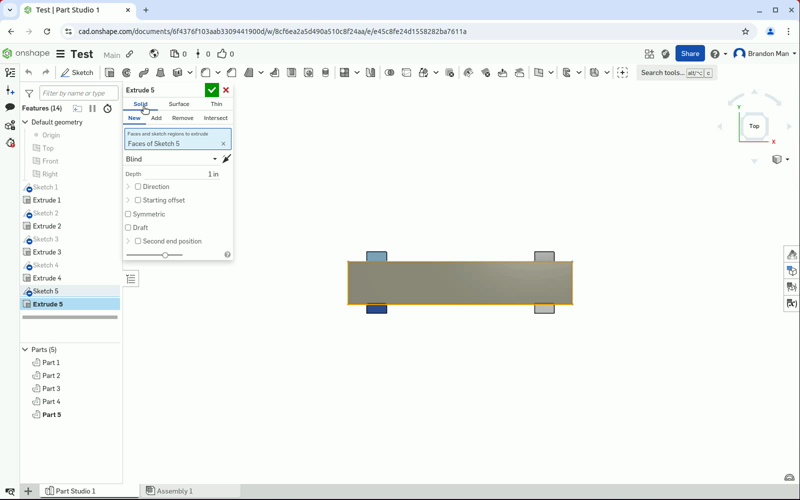
click(143, 106)
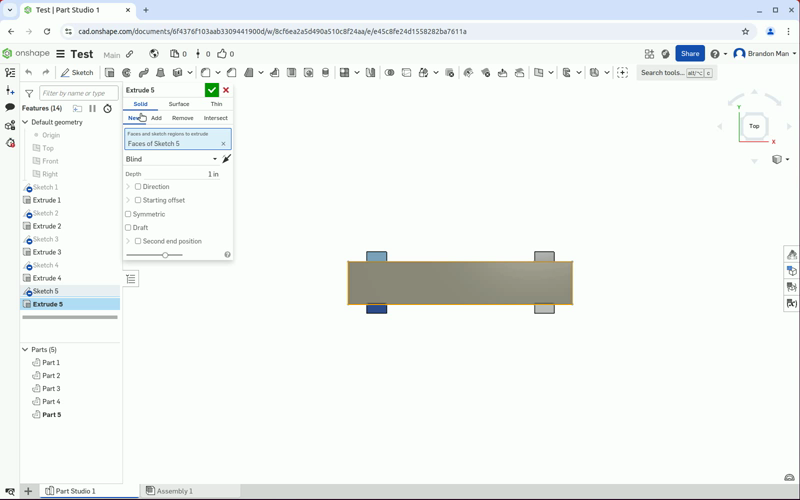
mouse_move(137, 120)
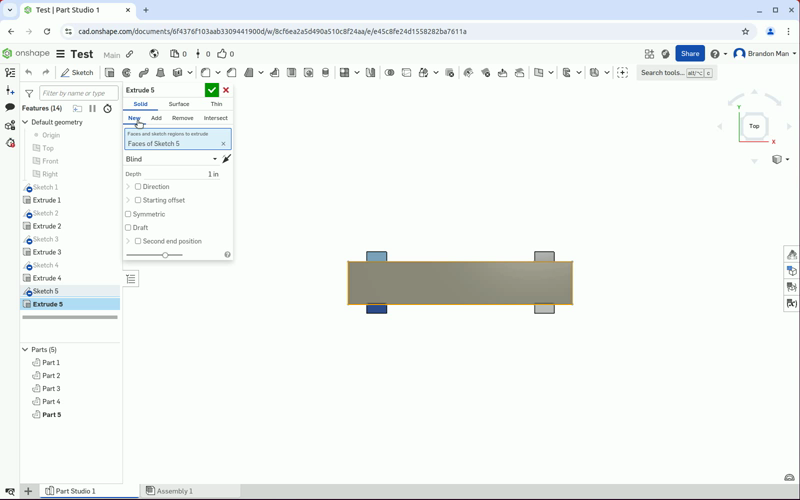
click(137, 120)
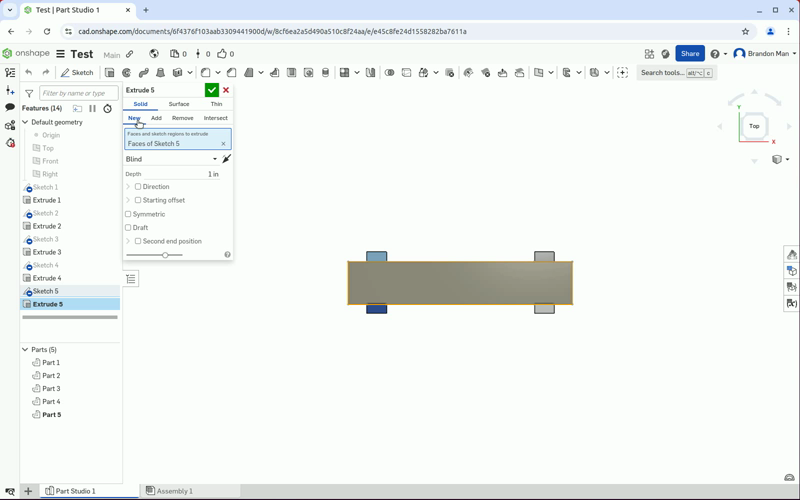
key(tab, 4)
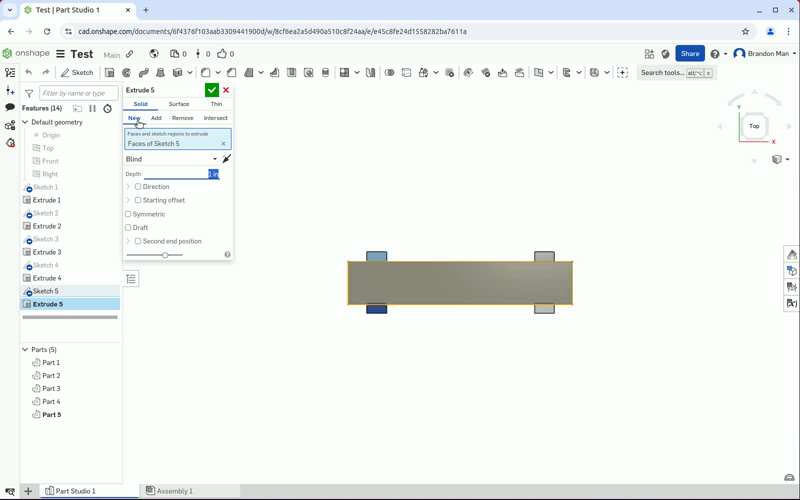
text(1.926)
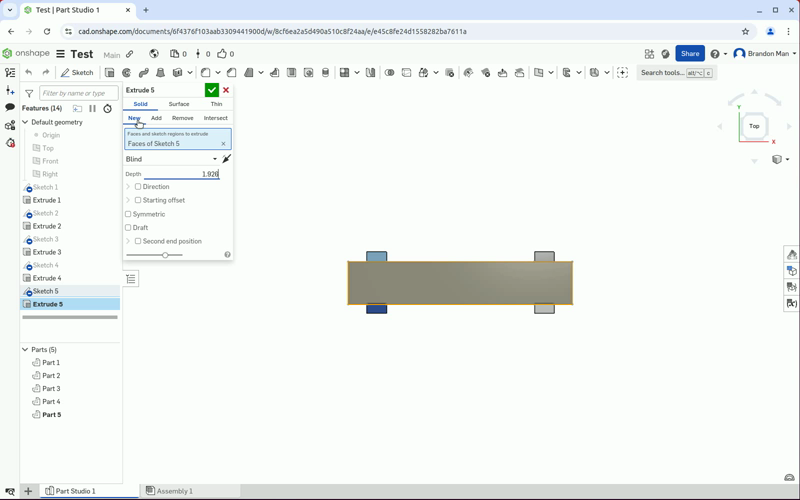
key(enter)
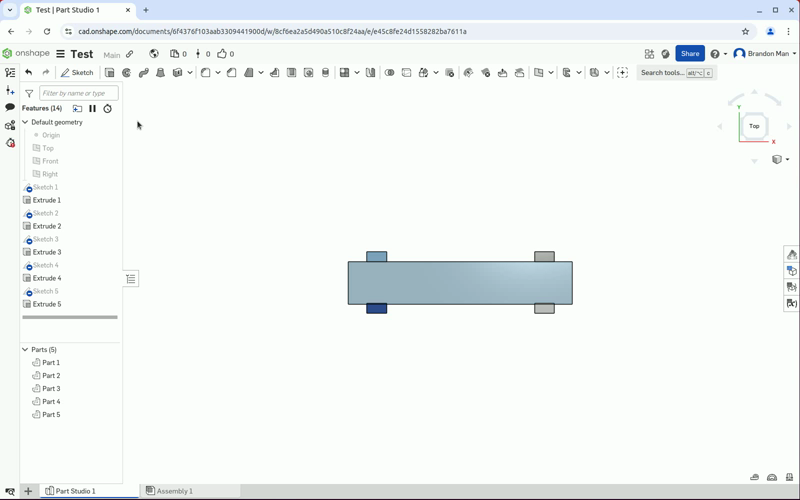
key(shift+h)
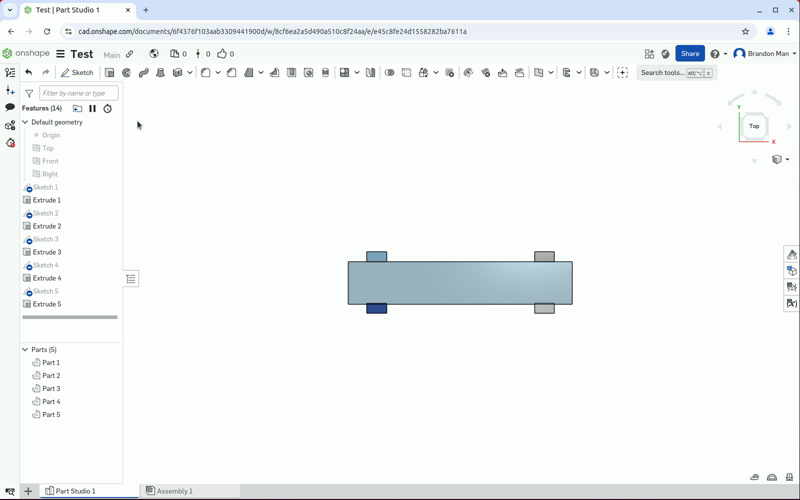
key(shift+h)
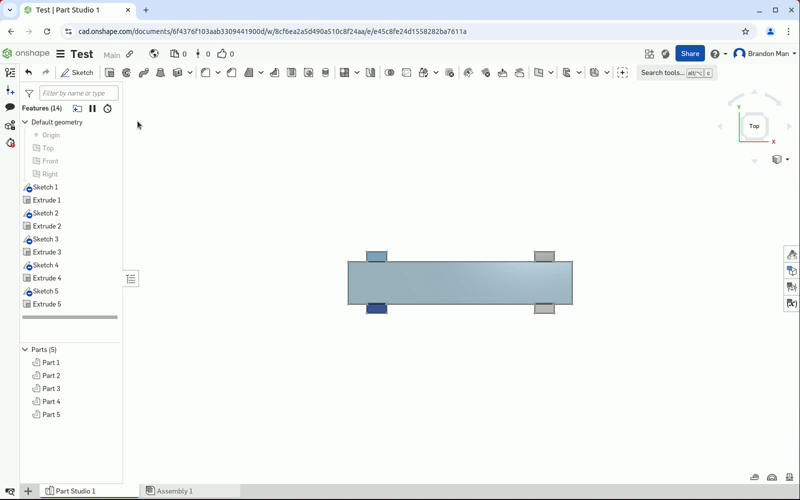
key(shift+7)
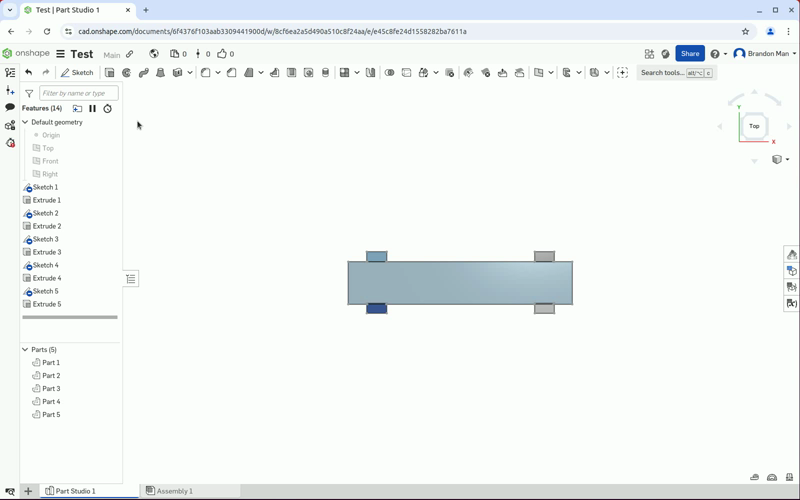
key(up, 3)
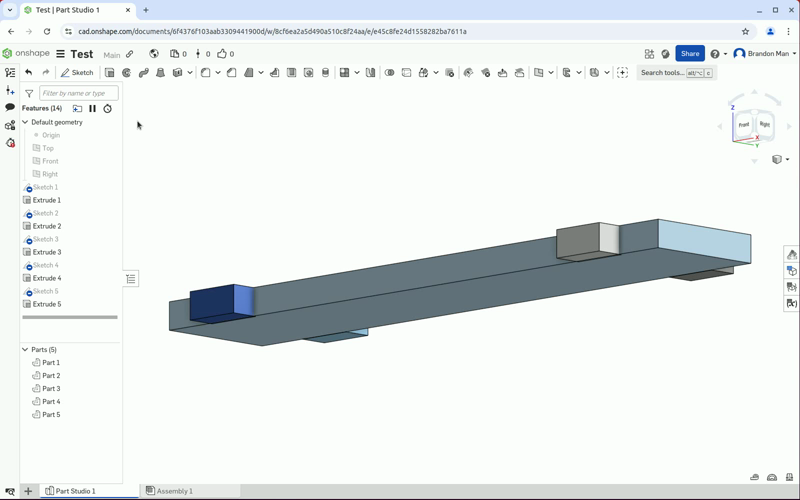
key(left, 3)
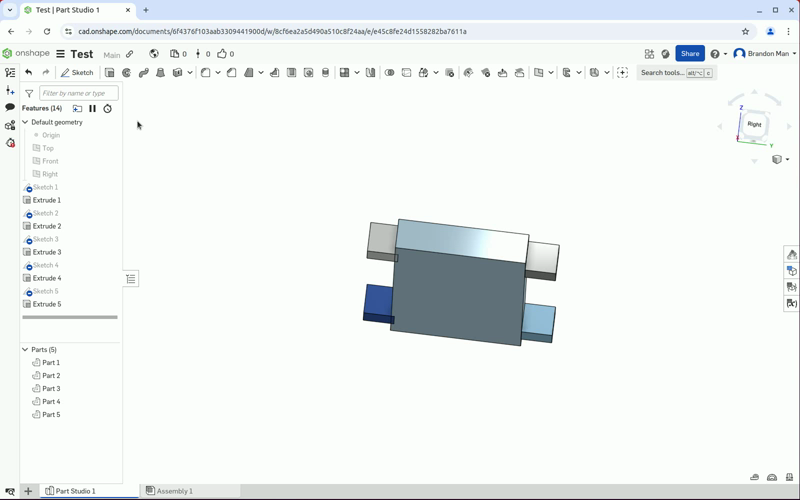
key(right, 3)
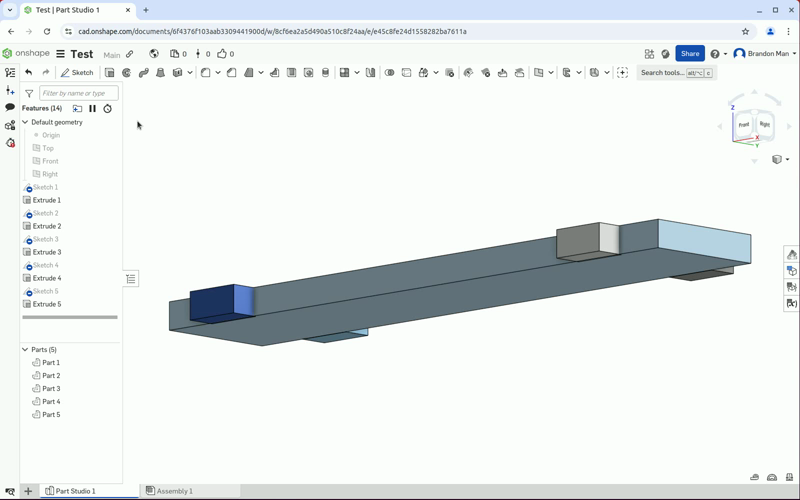
key(down, 3)
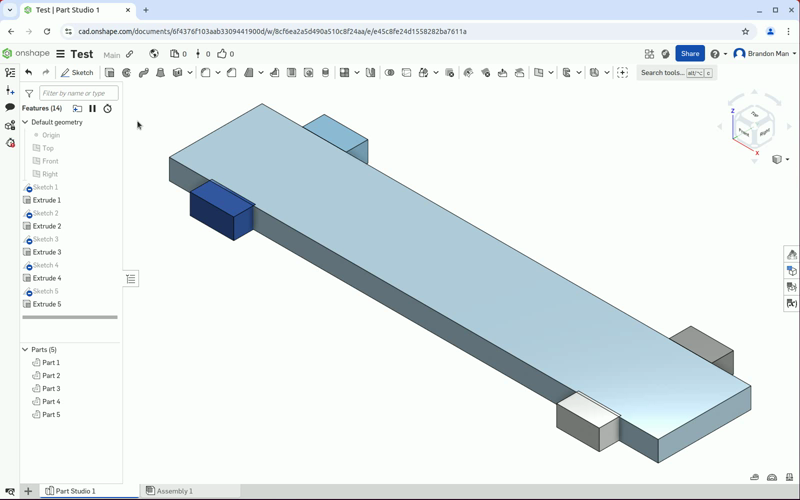
mouse_move(73, 189)
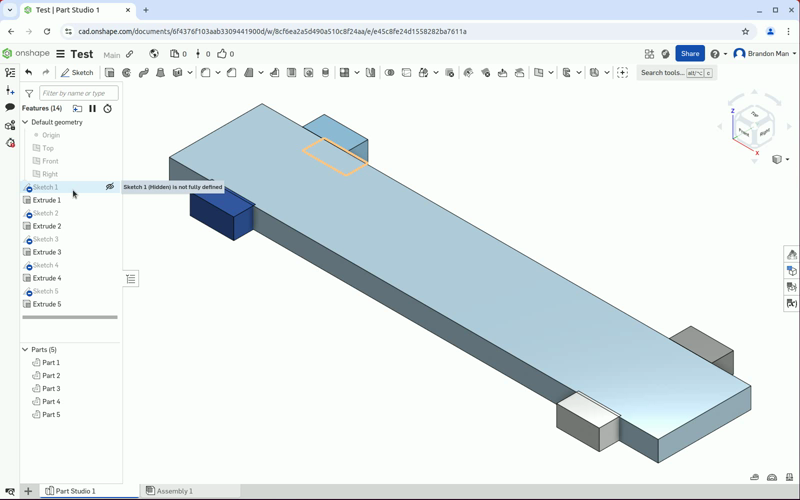
click(73, 189)